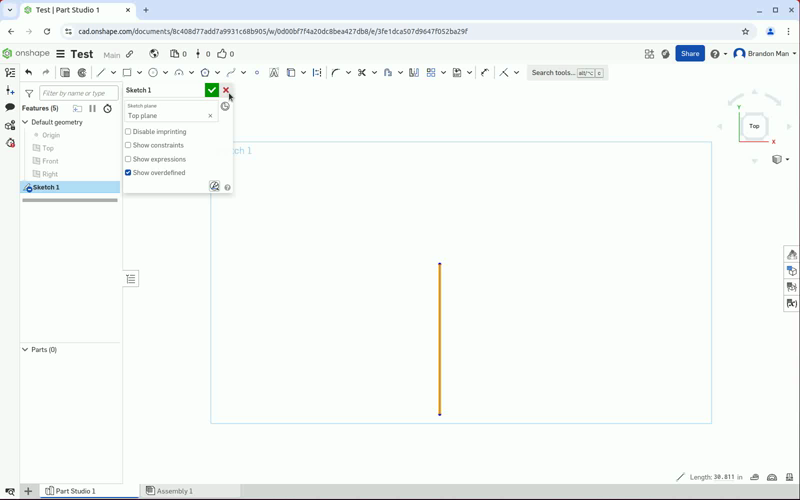
key(shift+h)
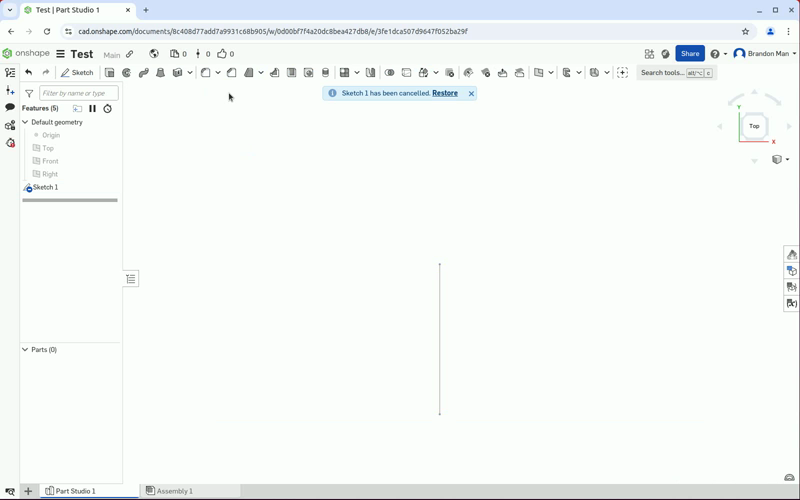
key(shift+s)
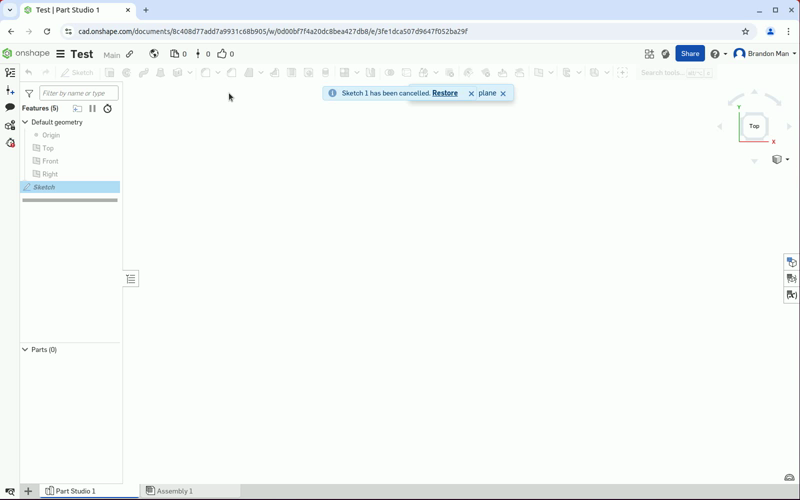
mouse_move(73, 150)
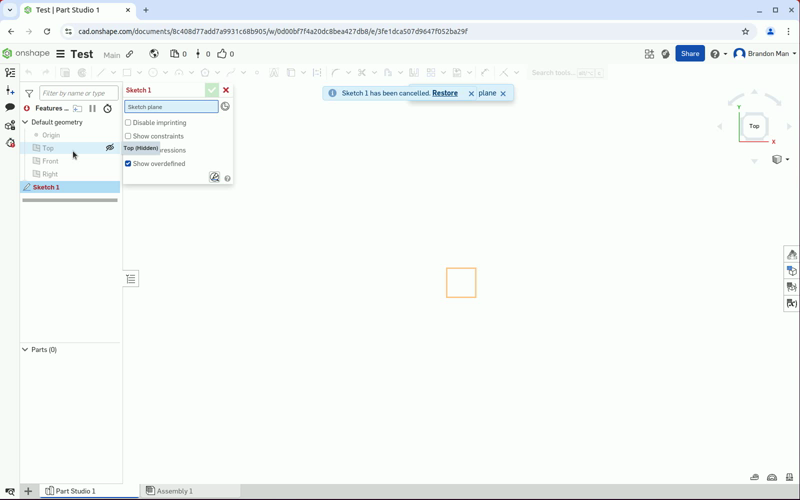
click(73, 150)
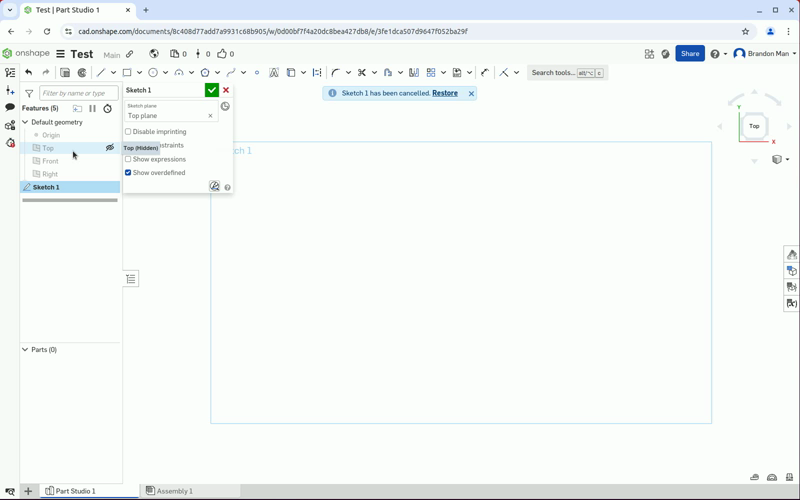
mouse_move(73, 352)
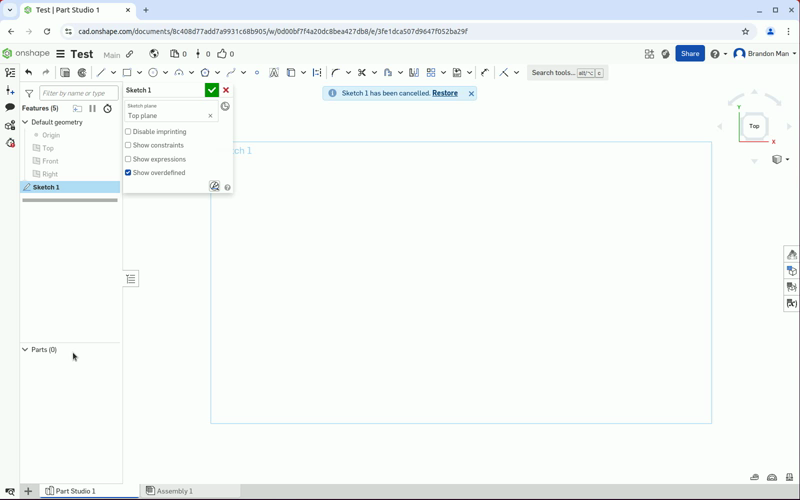
key(y)
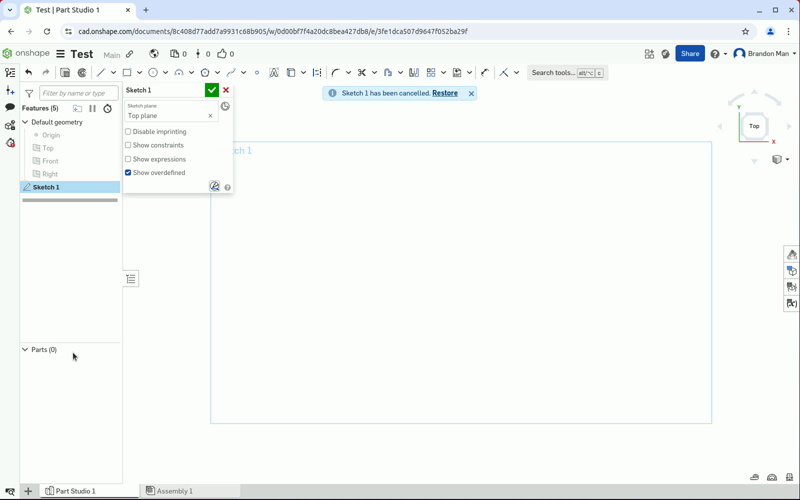
key(l)
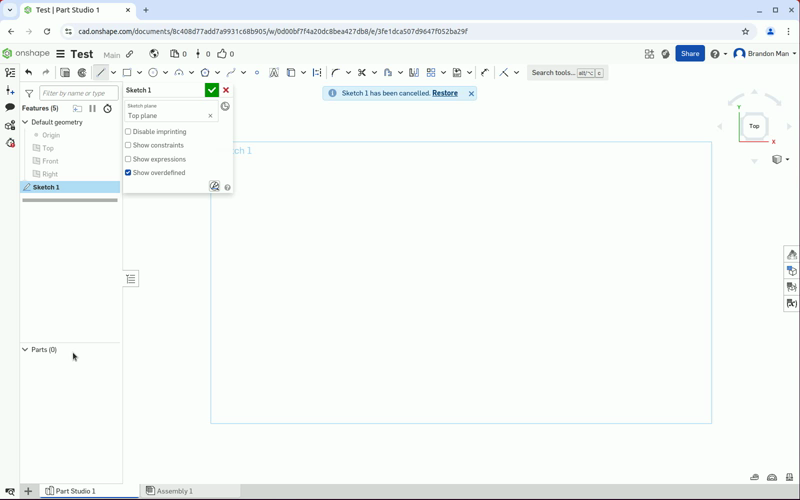
key_down(shift)
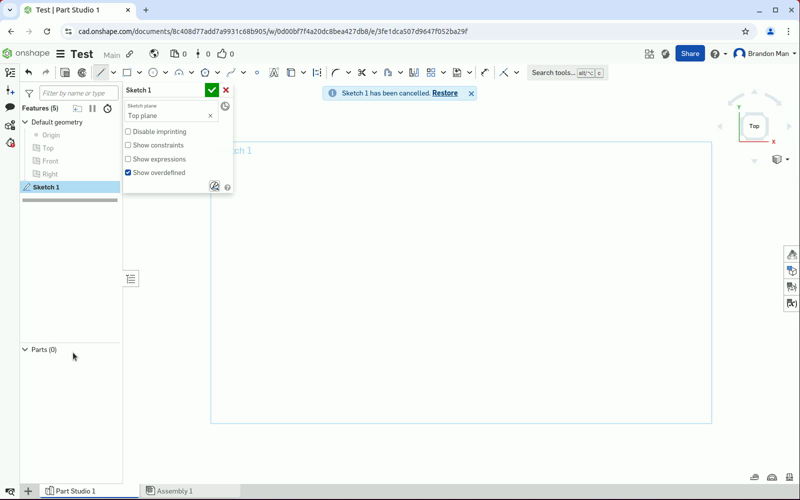
mouse_move(460, 282)
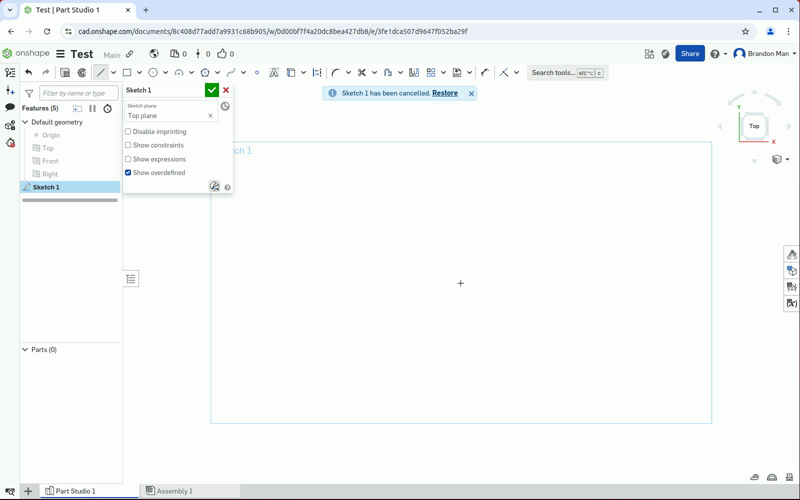
click(460, 282)
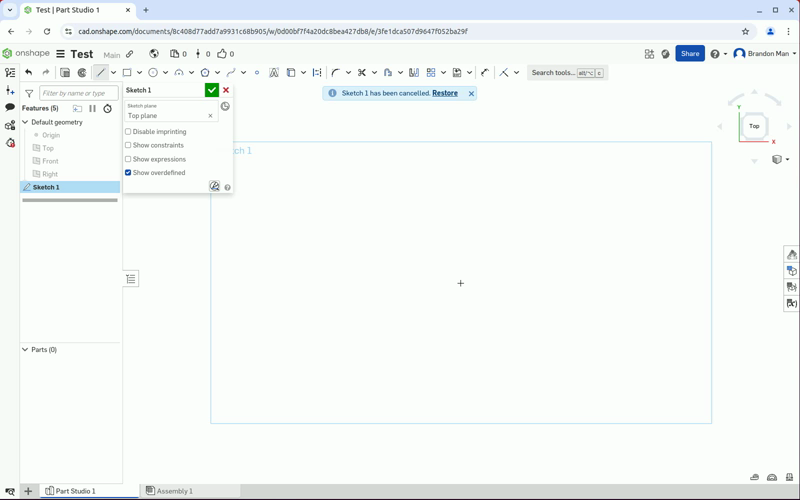
key_up(shift)
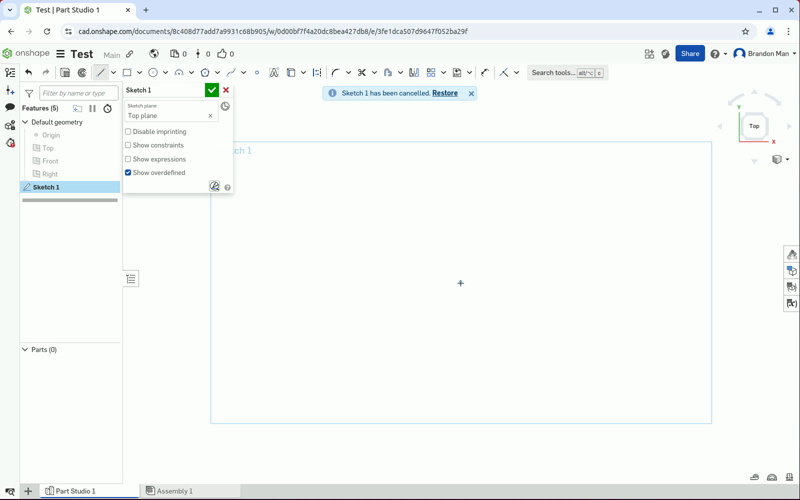
key_down(shift)
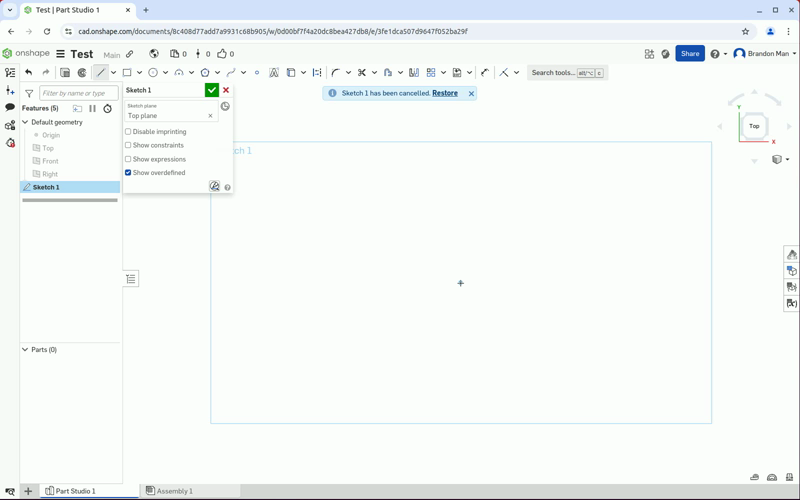
mouse_move(559, 282)
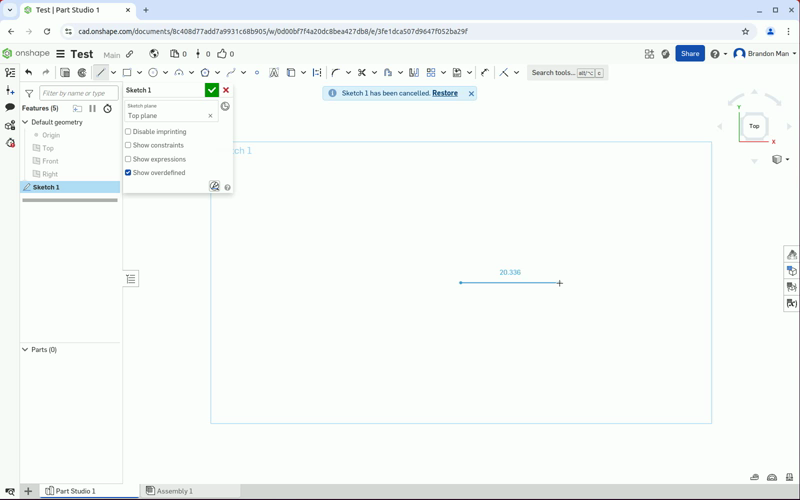
click(559, 282)
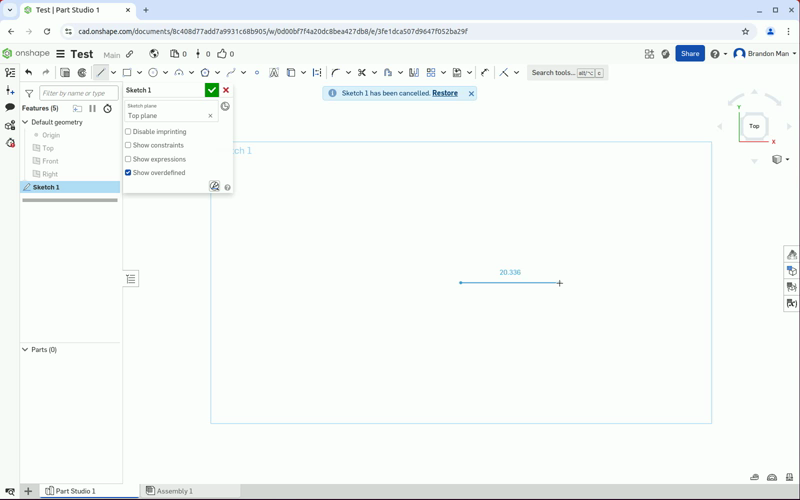
key_up(shift)
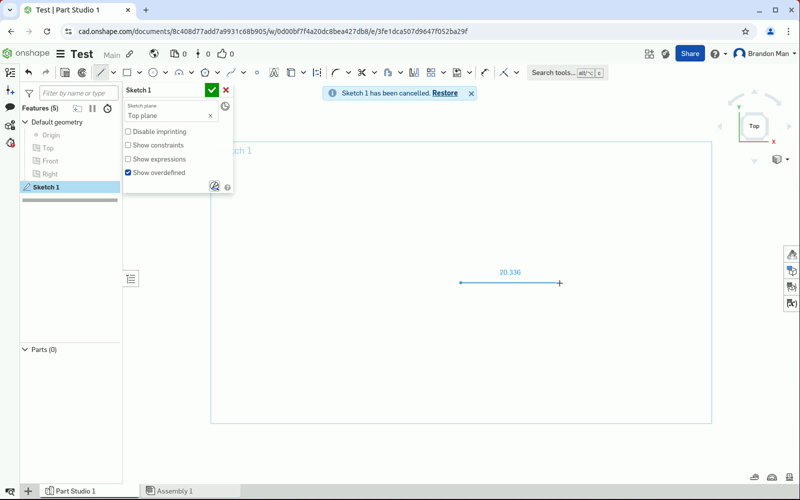
key_down(shift)
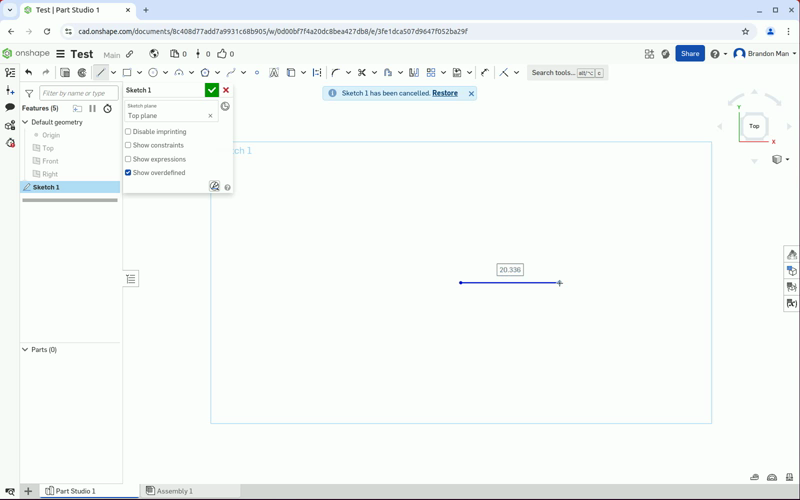
mouse_move(589, 282)
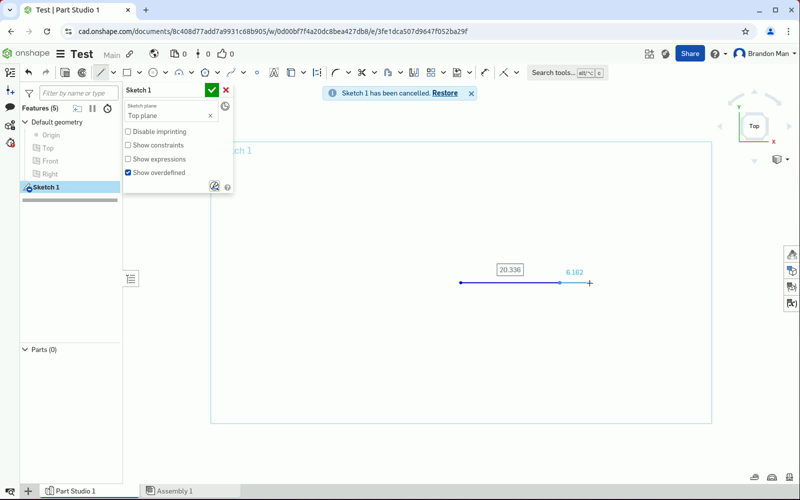
mouse_move(559, 223)
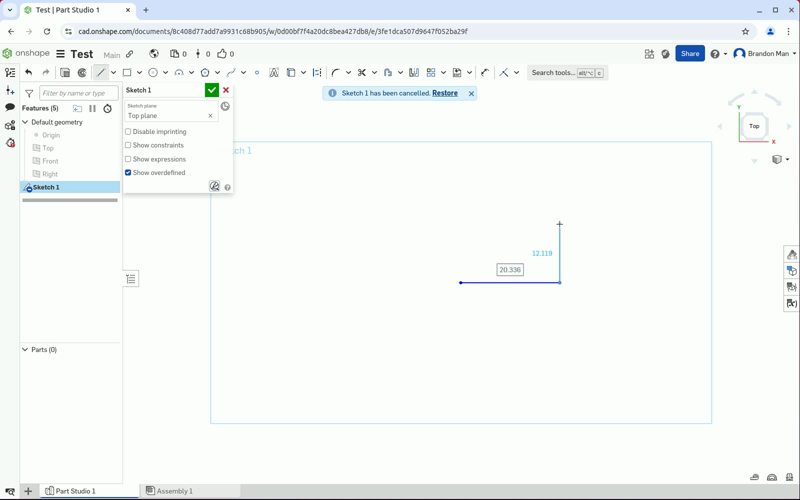
click(559, 223)
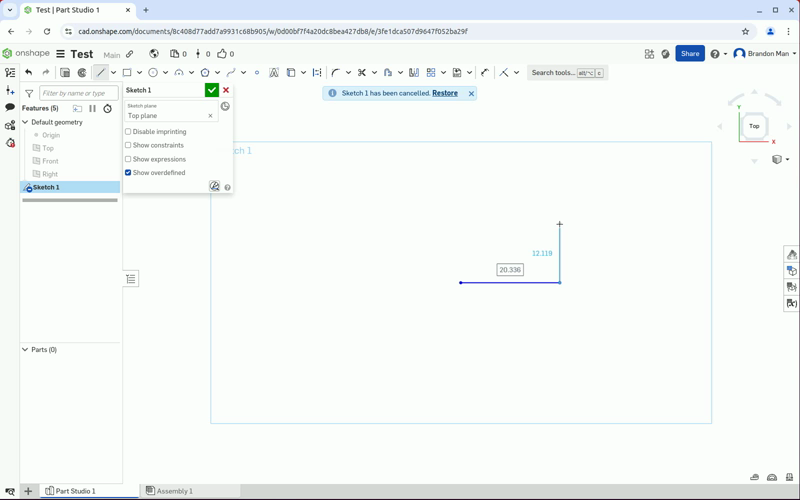
key_up(shift)
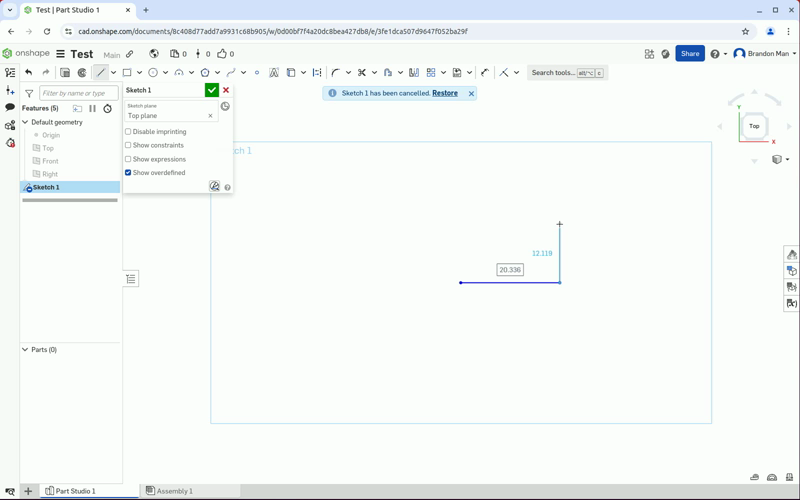
key_down(shift)
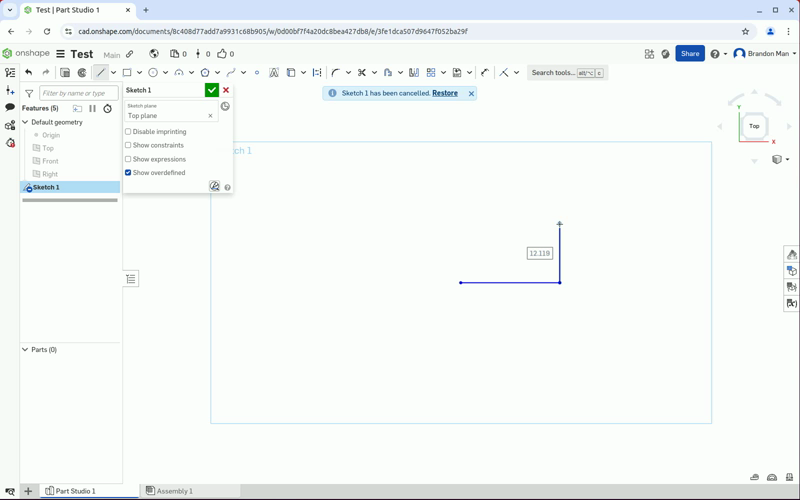
mouse_move(460, 223)
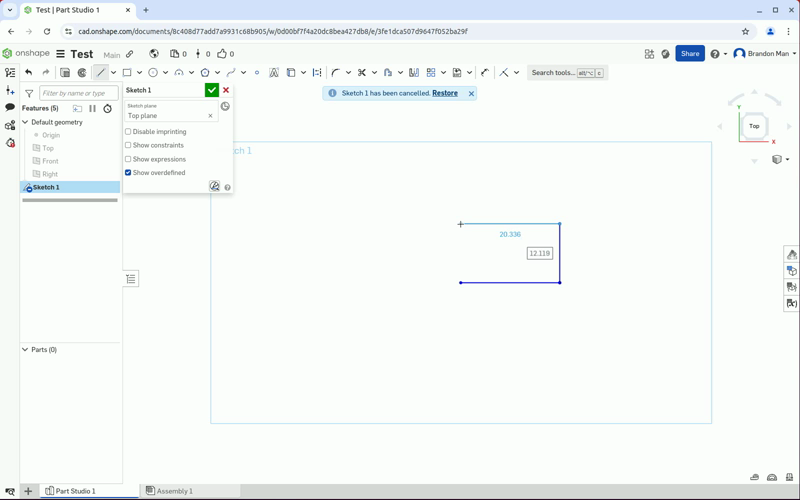
click(460, 223)
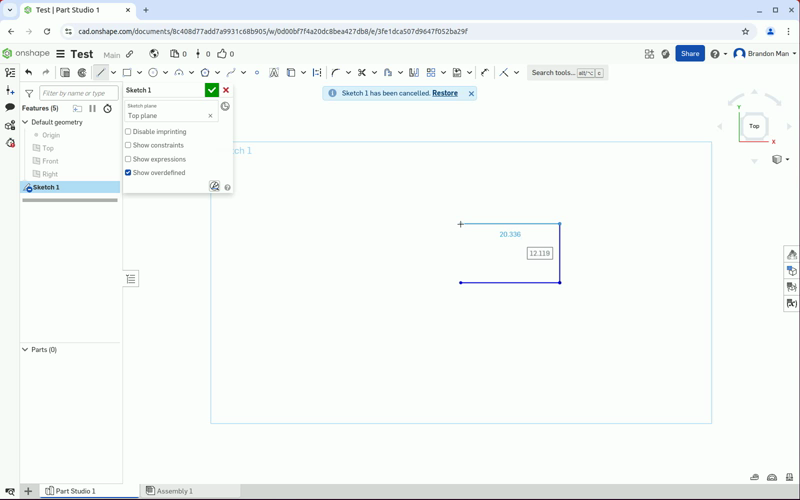
key_up(shift)
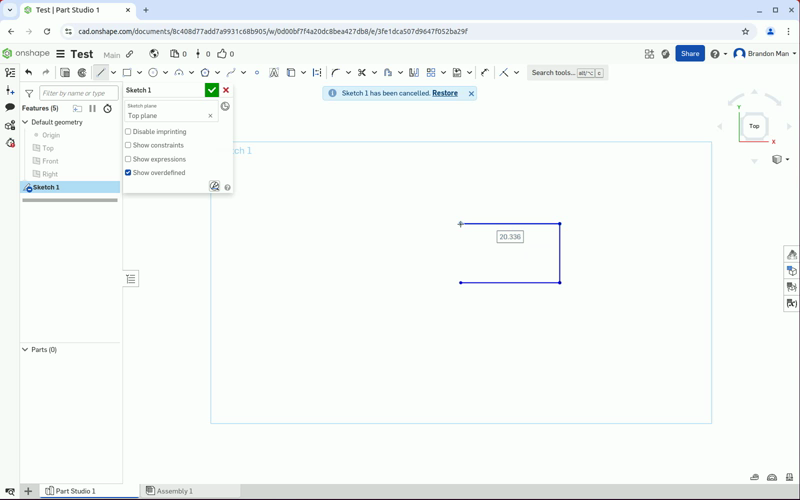
mouse_move(490, 223)
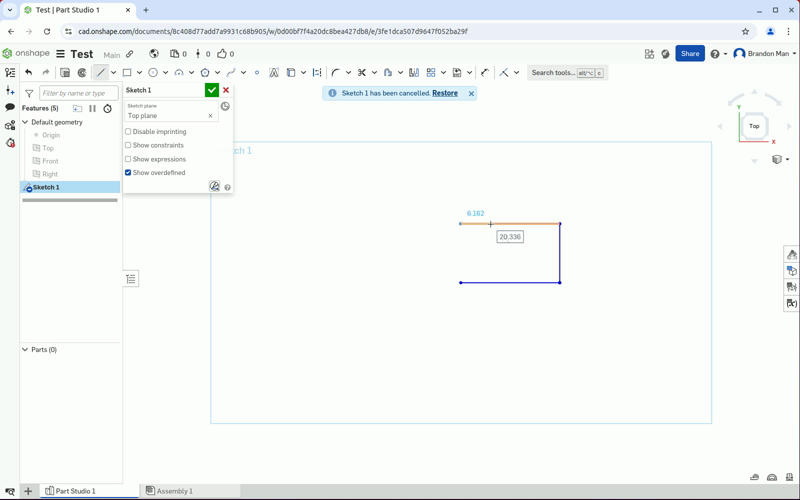
key_down(shift)
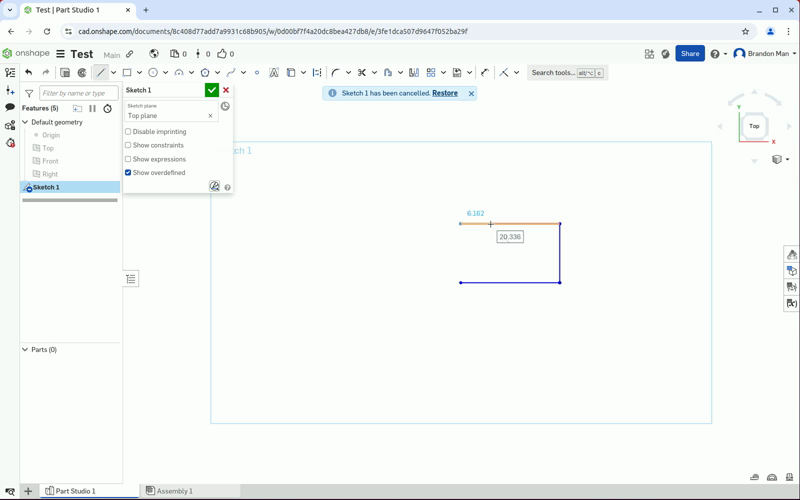
mouse_move(460, 282)
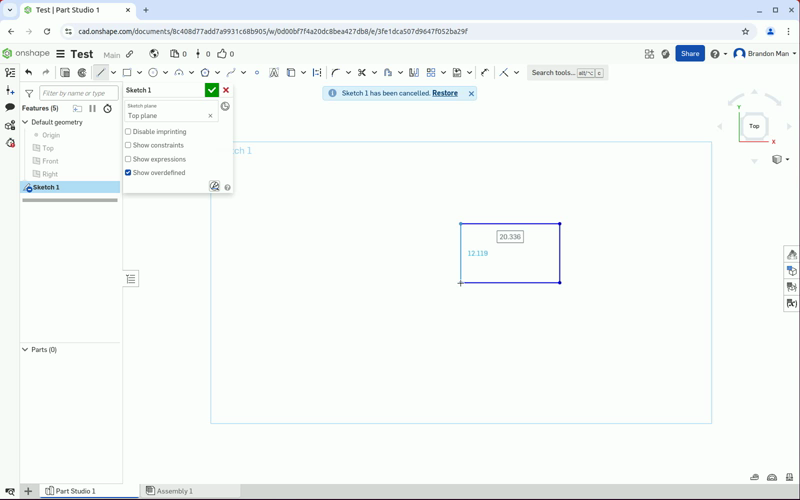
key_up(shift)
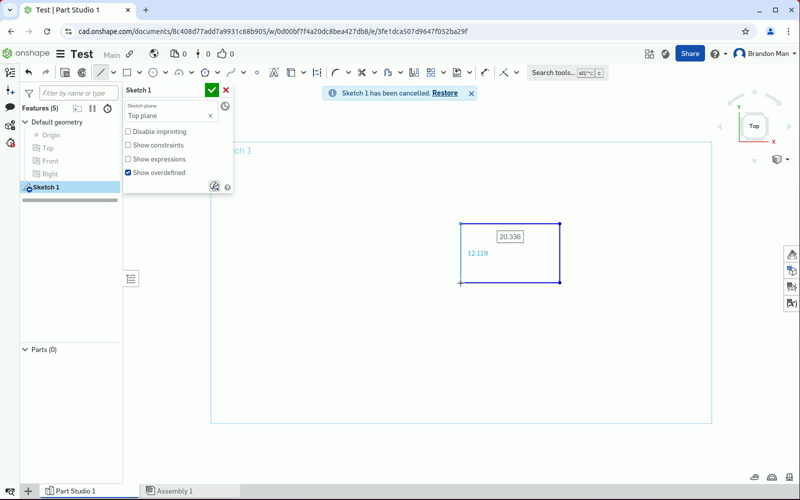
click(460, 282)
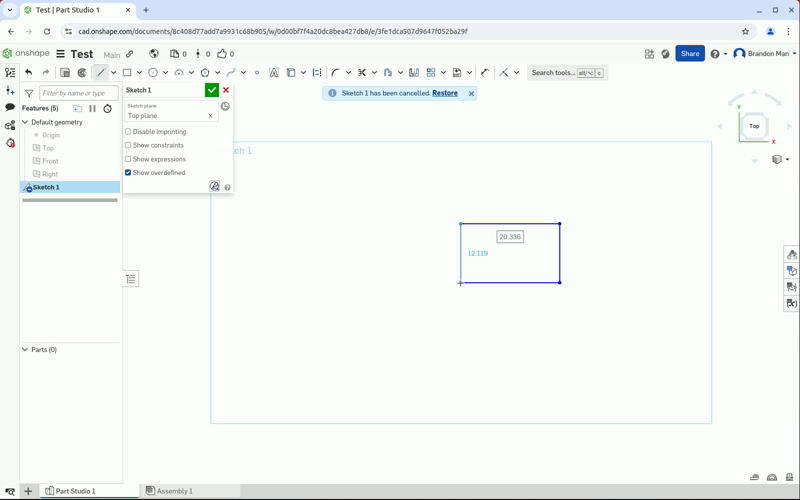
key(esc)
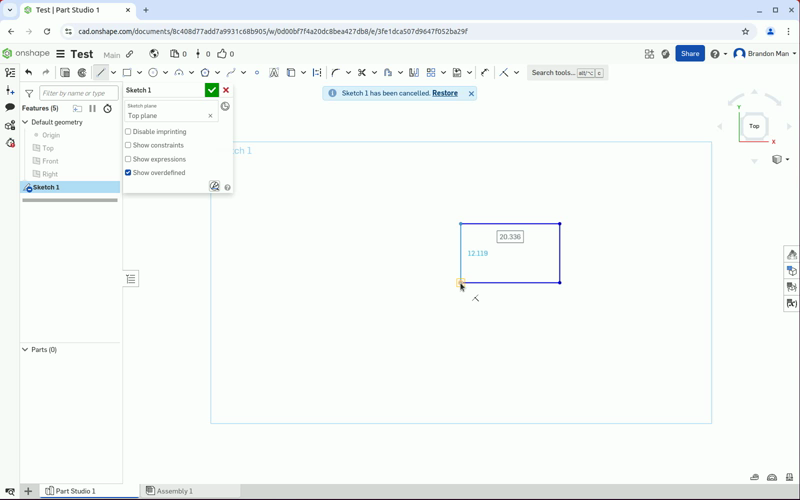
mouse_move(520, 243)
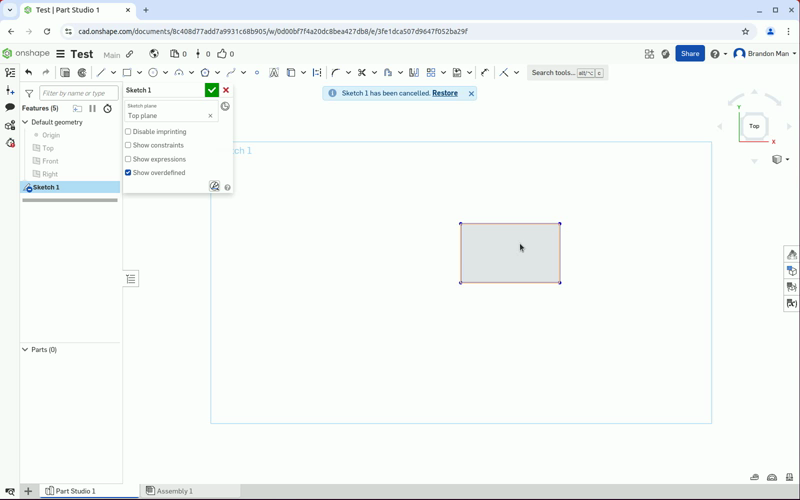
click(520, 243)
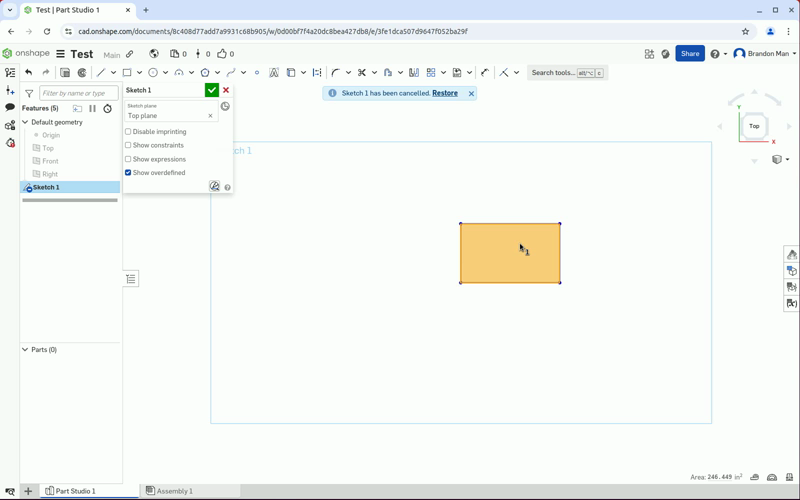
mouse_move(73, 352)
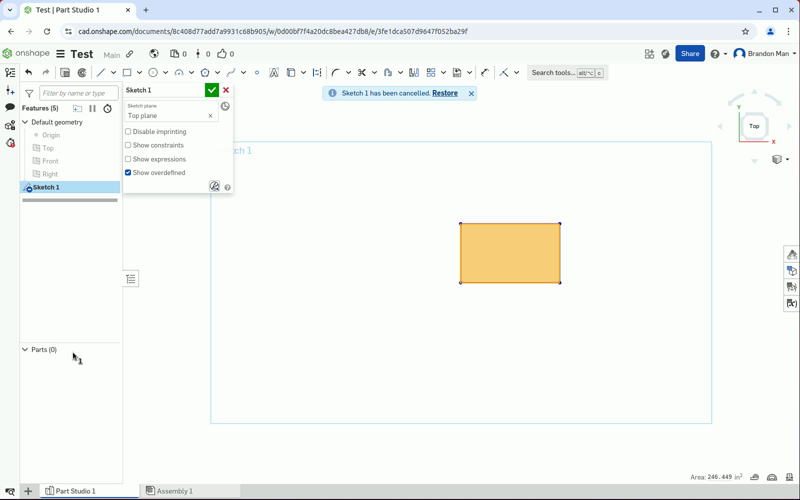
key(shift+y)
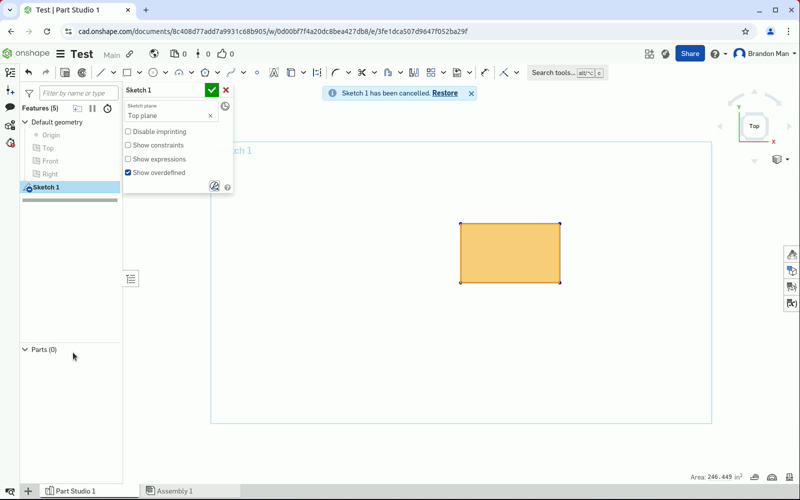
key(shift+e)
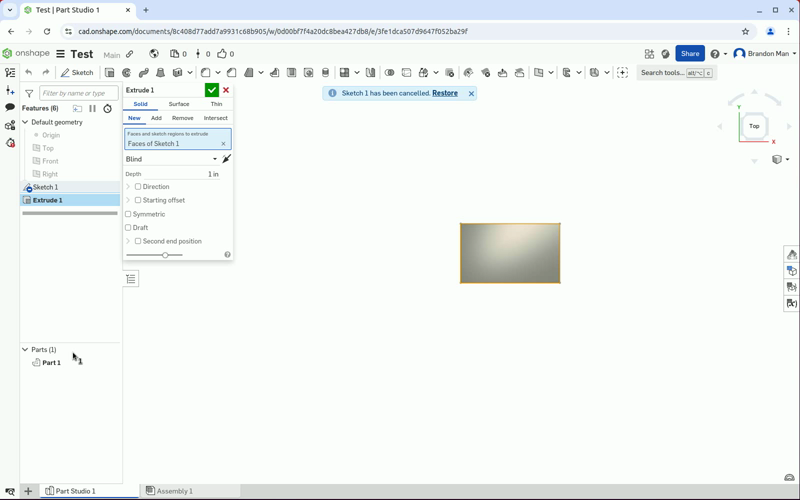
mouse_move(143, 106)
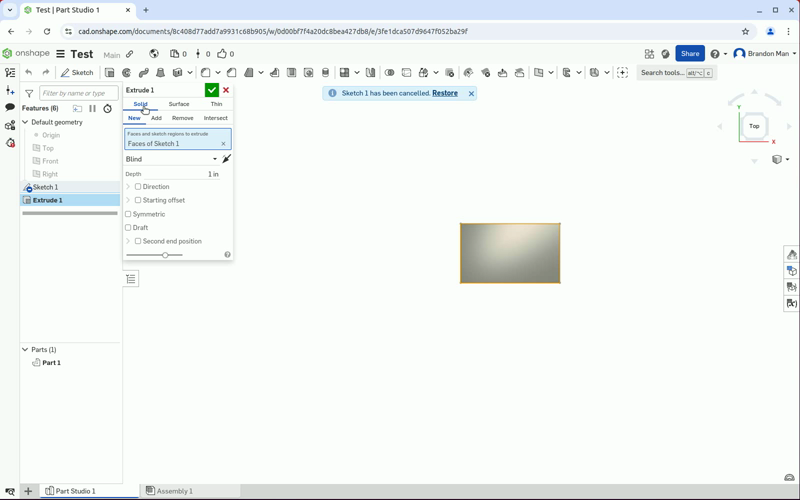
click(143, 106)
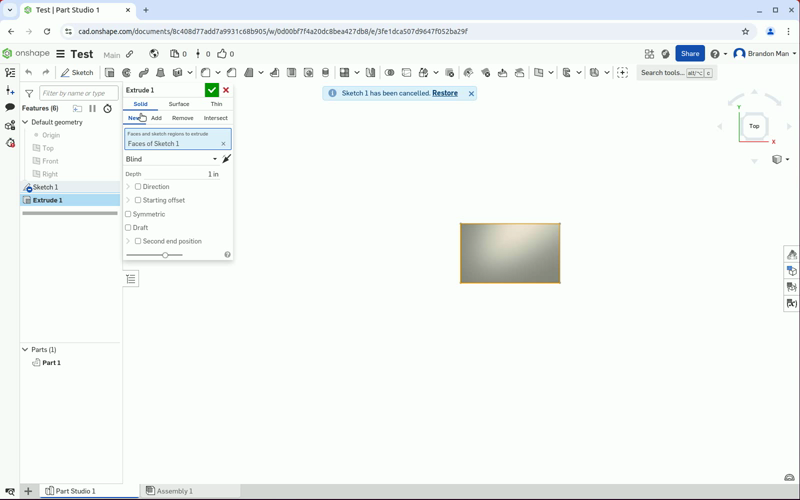
mouse_move(137, 120)
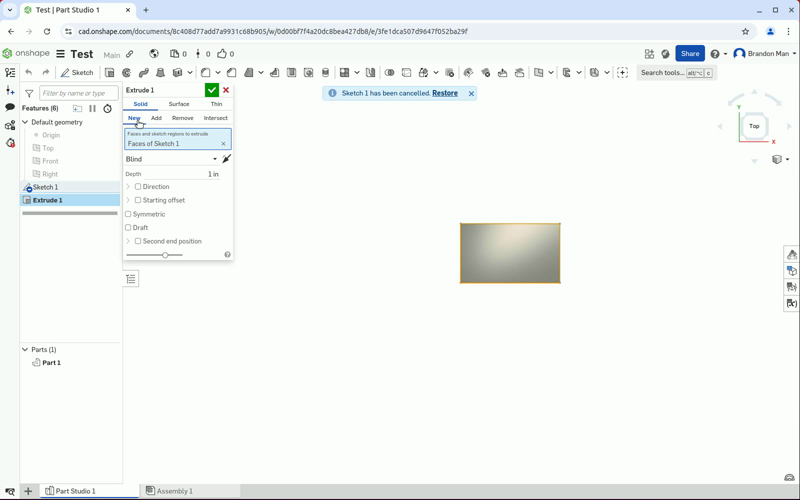
click(137, 120)
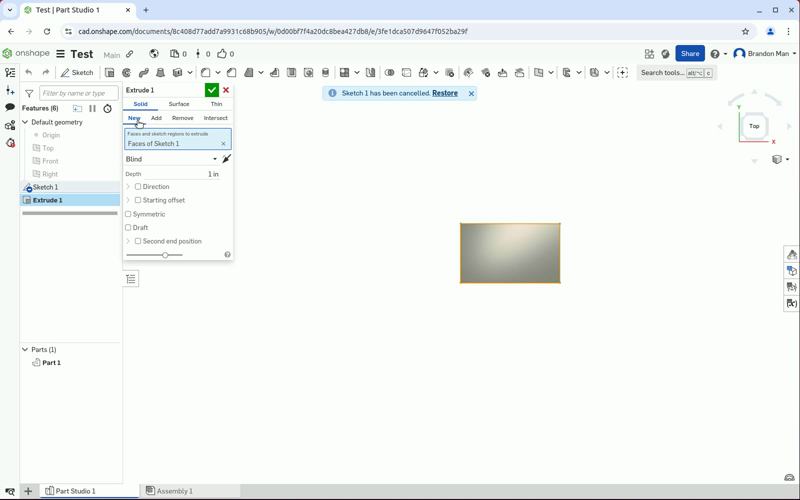
key(tab, 4)
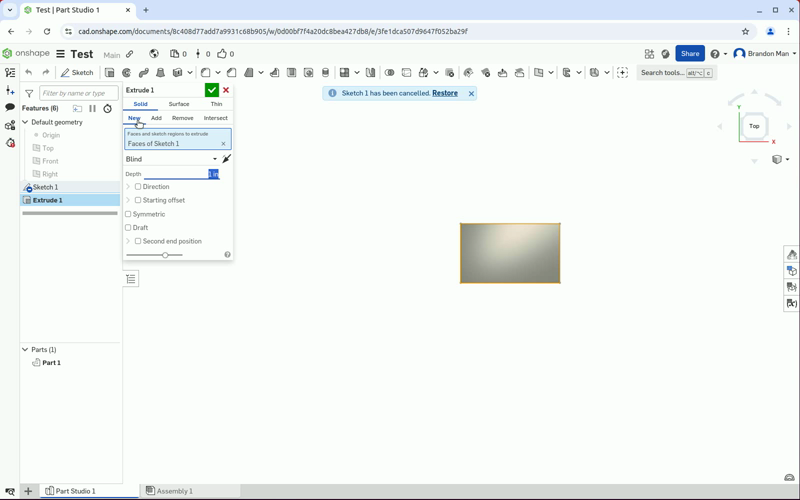
text(19.257)
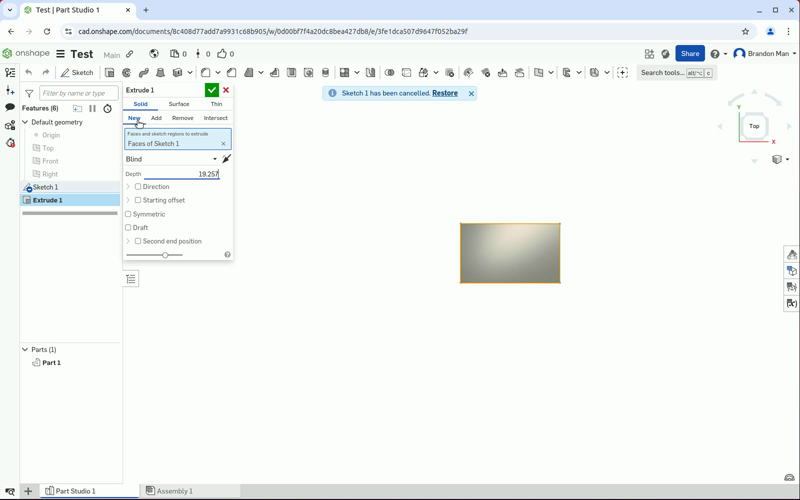
key(enter)
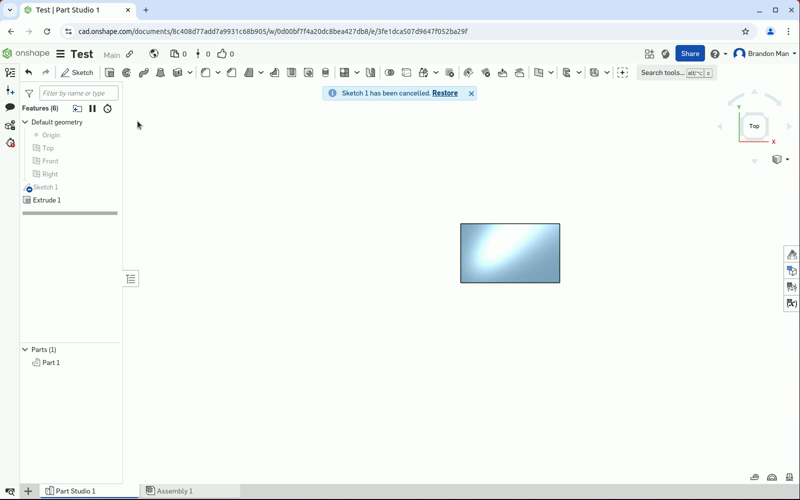
key(shift+h)
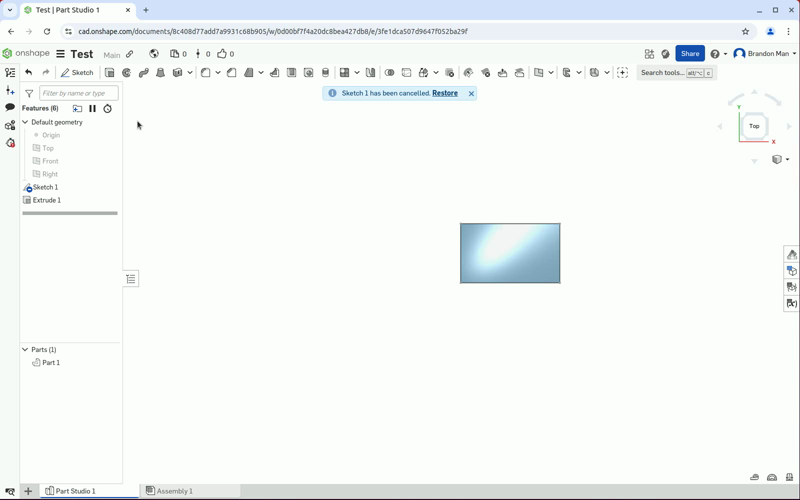
key(shift+h)
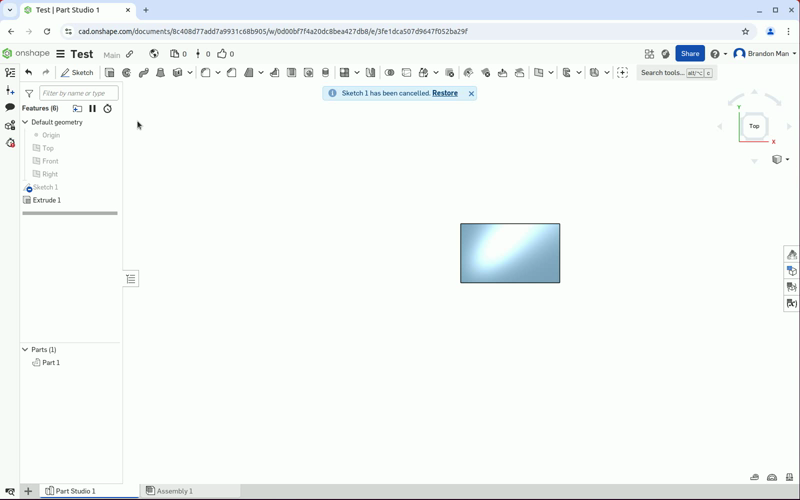
mouse_move(73, 189)
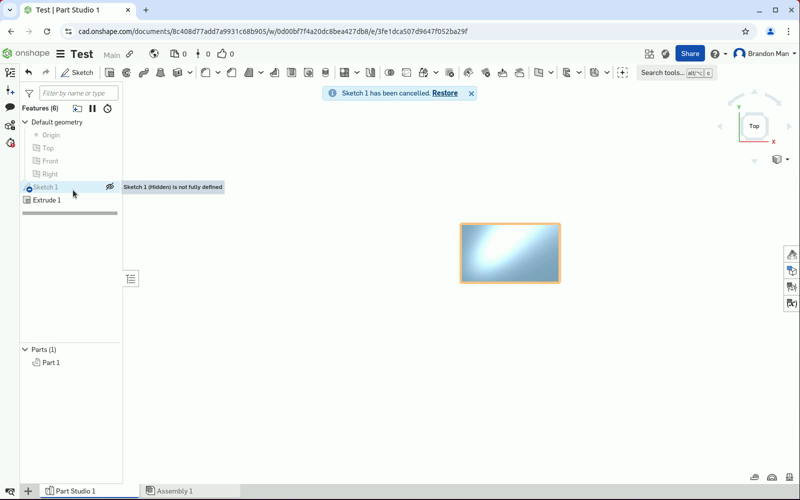
click(73, 189)
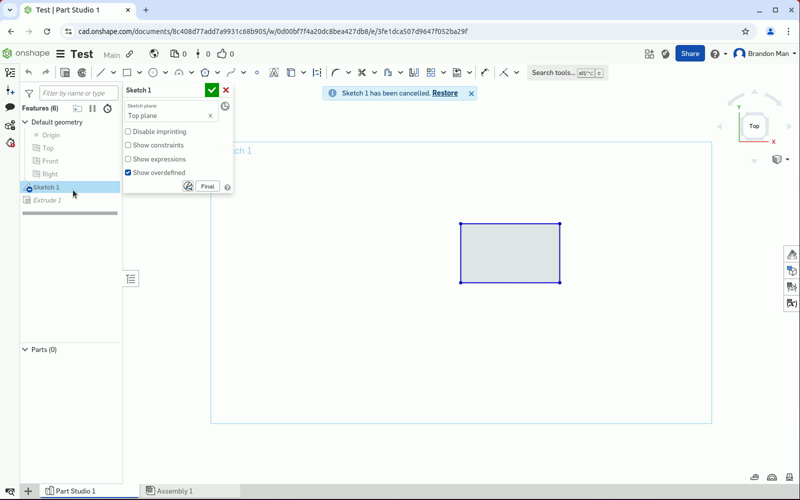
mouse_move(229, 92)
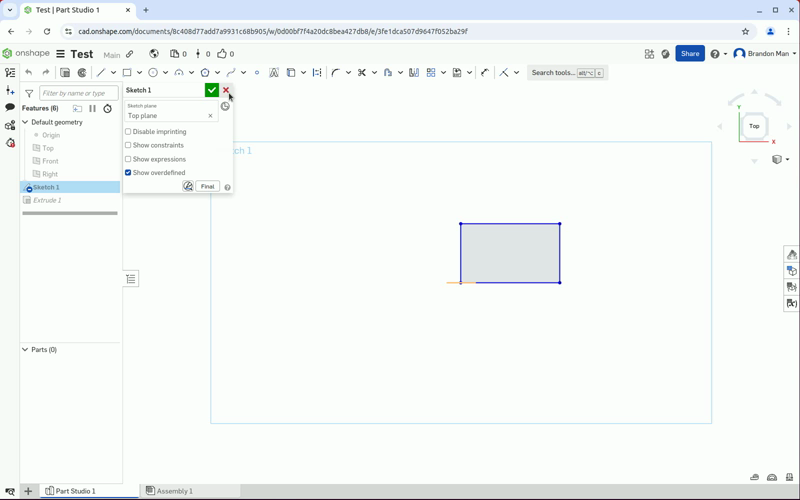
click(229, 92)
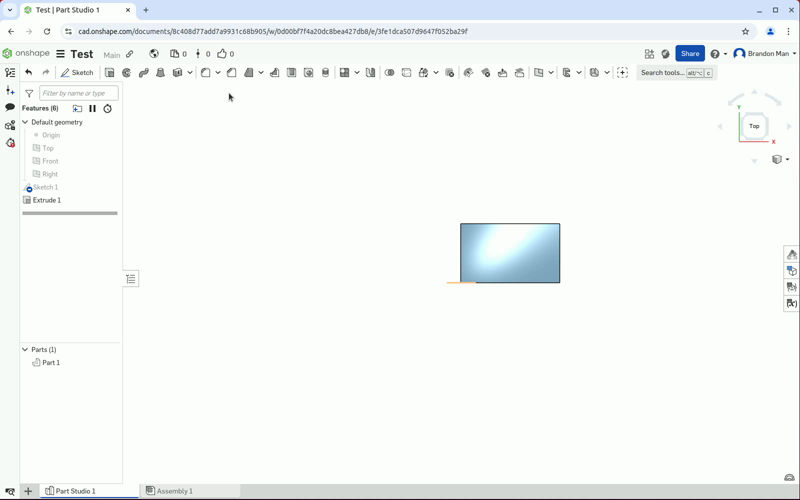
mouse_move(73, 352)
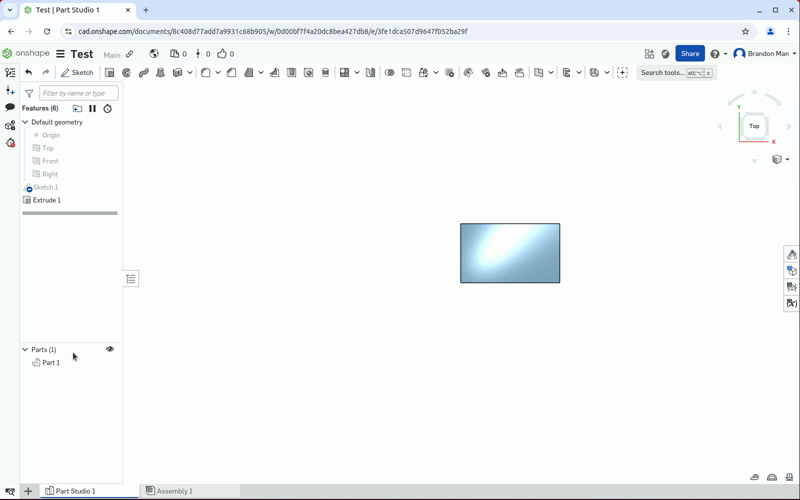
key(y)
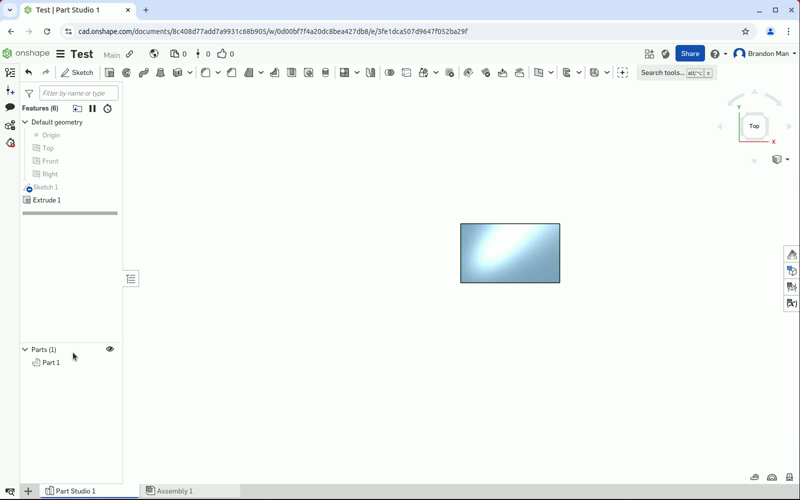
key(shift+p)
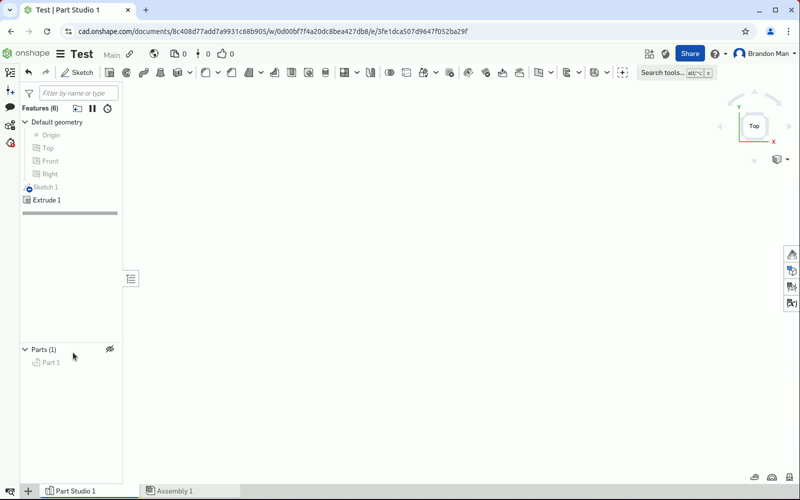
key(space)
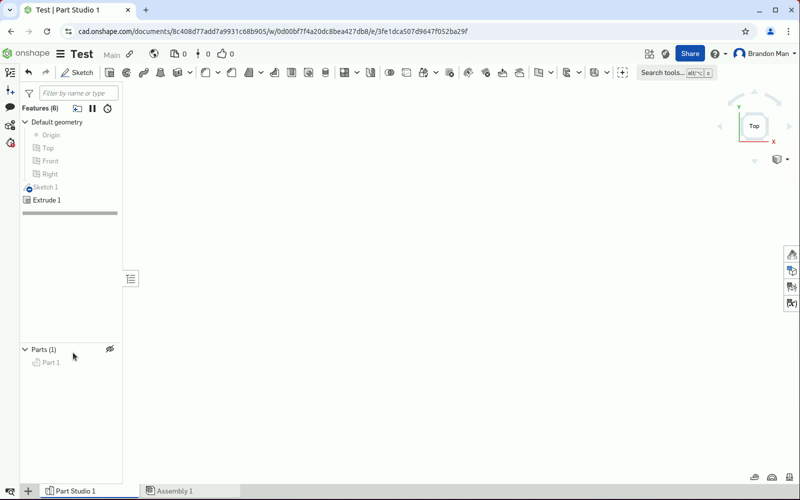
key_down(shift)
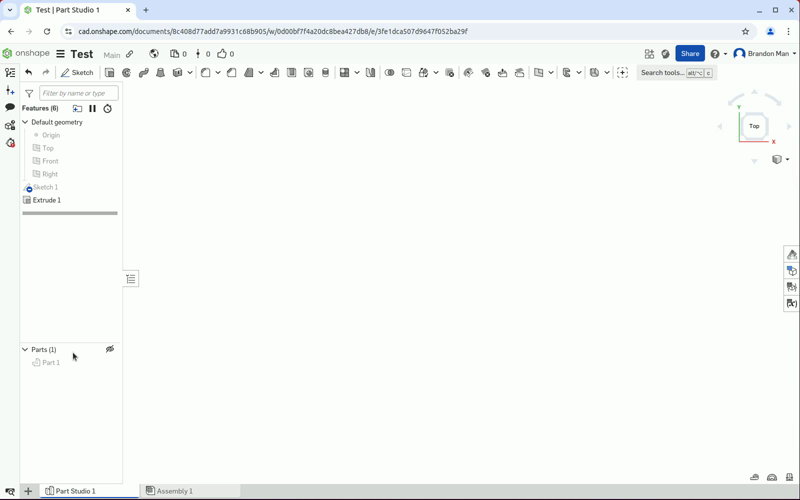
key(up)
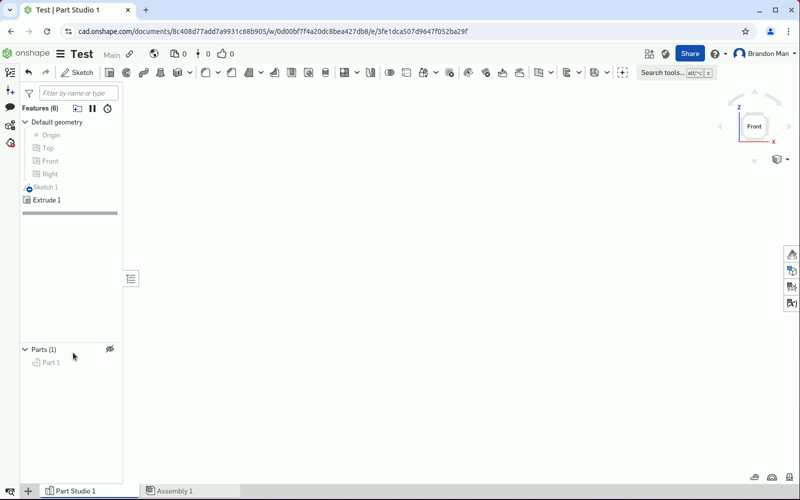
key_up(shift)
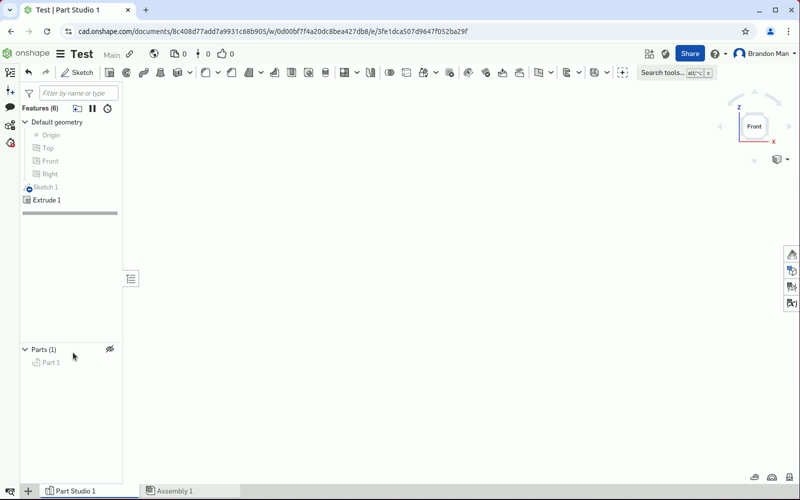
mouse_move(73, 352)
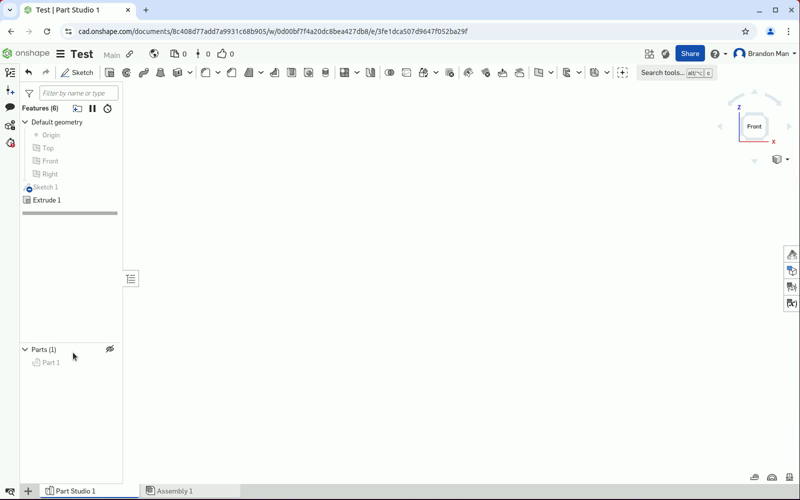
key(shift+y)
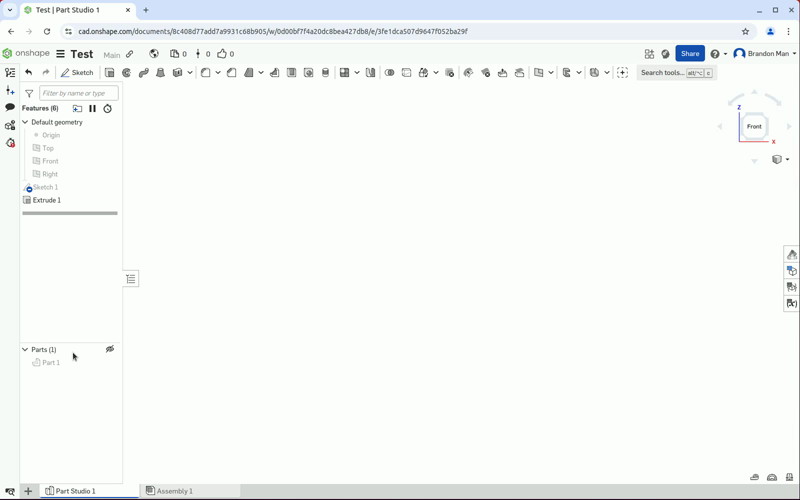
key(shift+s)
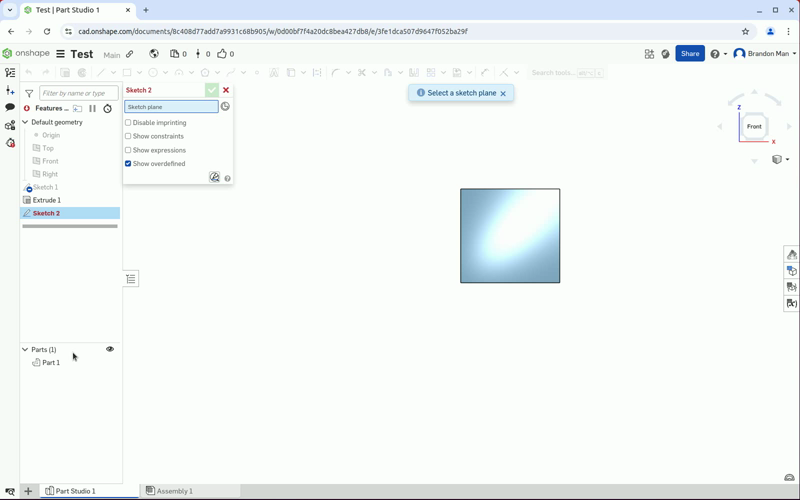
mouse_move(73, 163)
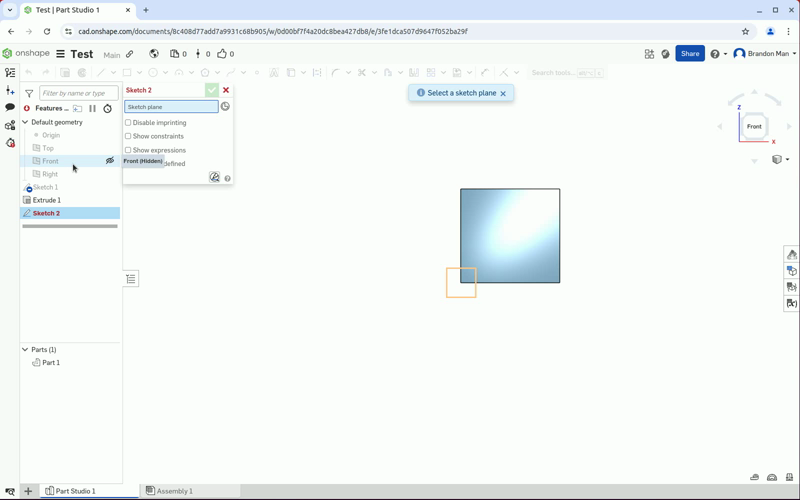
click(73, 163)
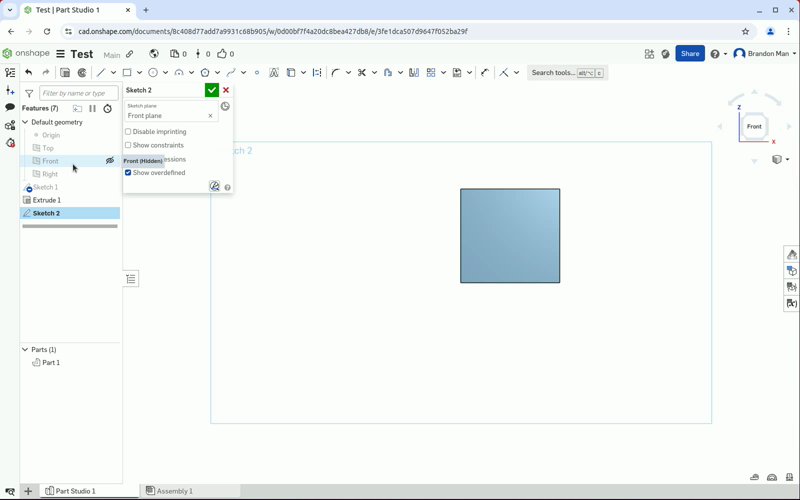
mouse_move(73, 352)
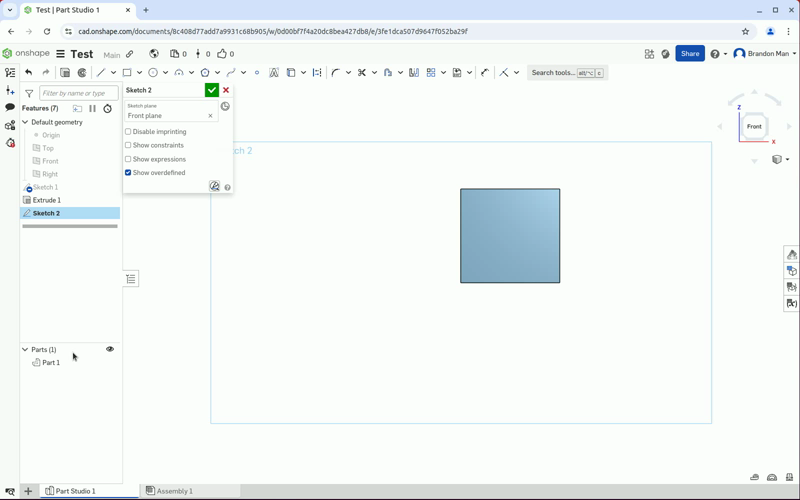
key(y)
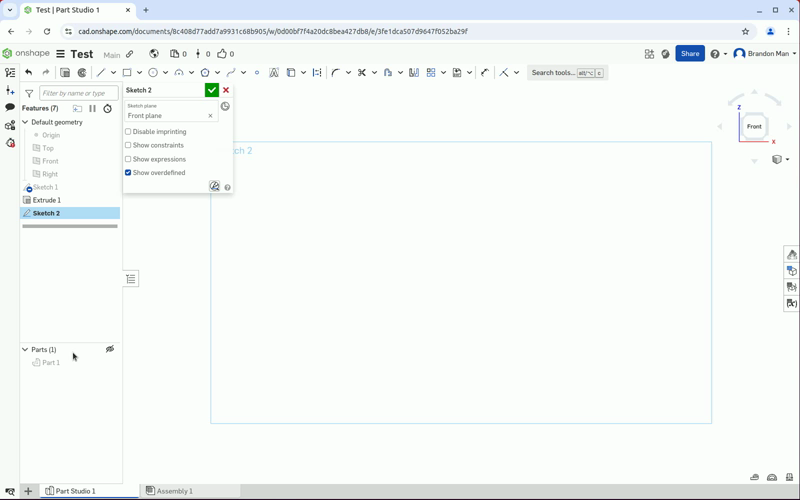
key(l)
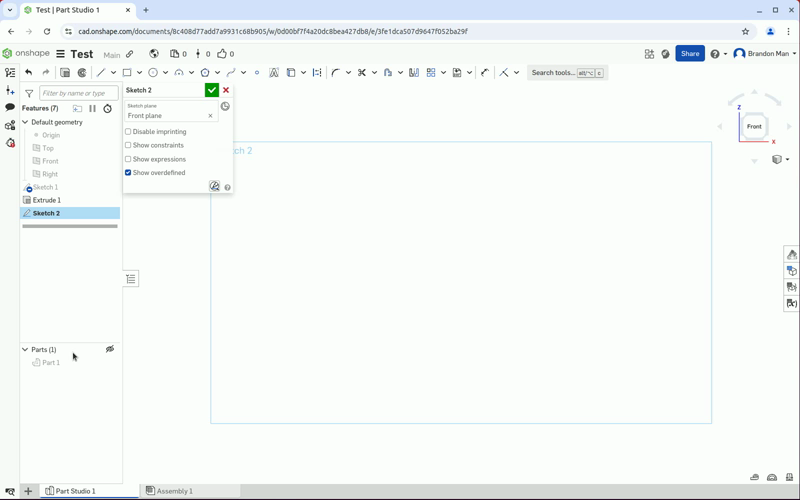
key_down(shift)
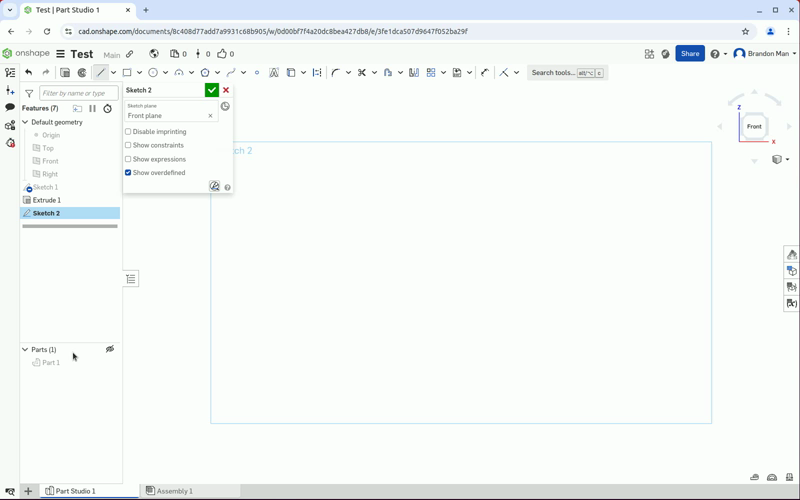
mouse_move(520, 217)
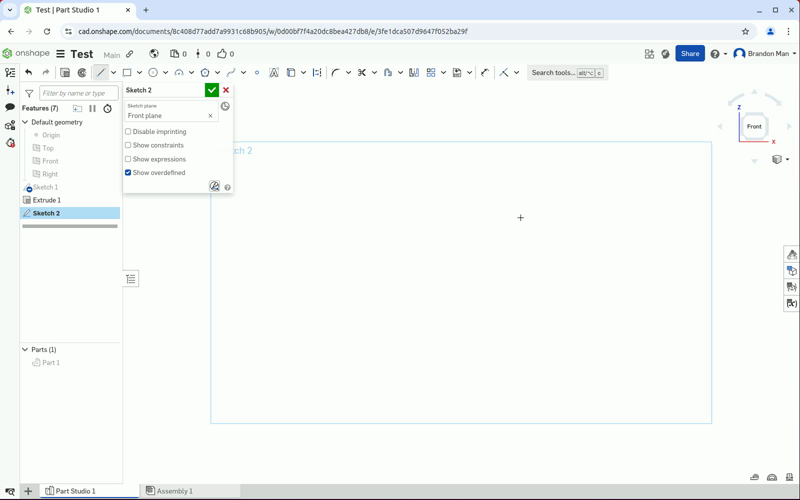
click(520, 217)
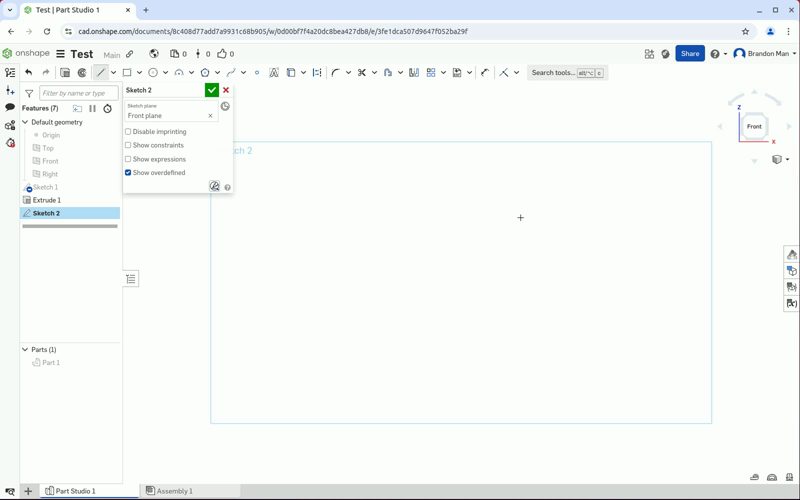
key_up(shift)
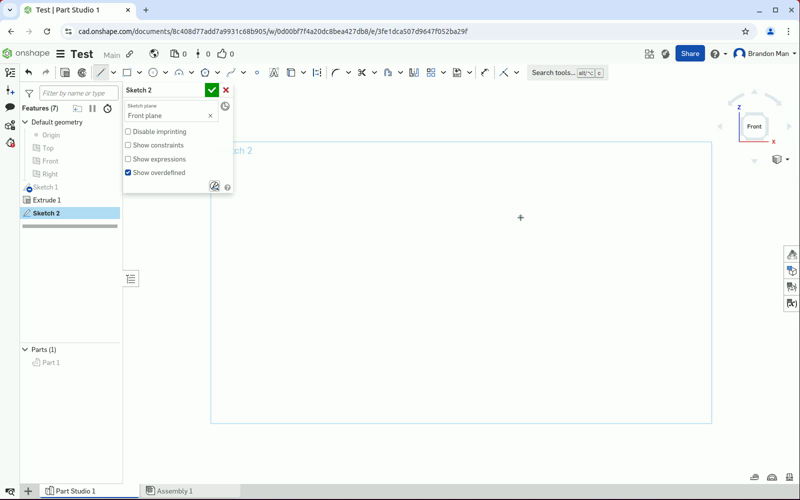
key_down(shift)
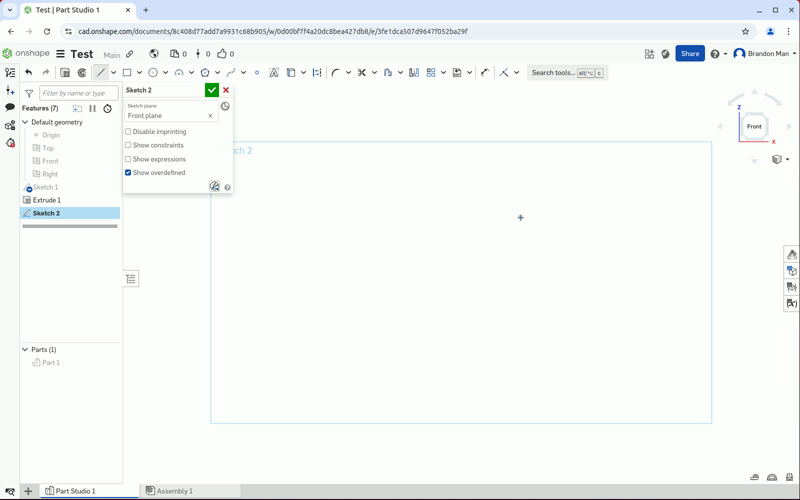
mouse_move(550, 217)
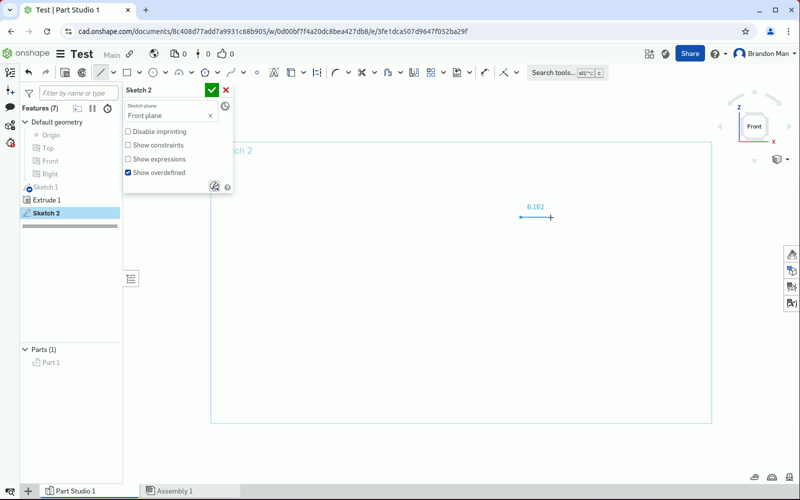
mouse_move(552, 217)
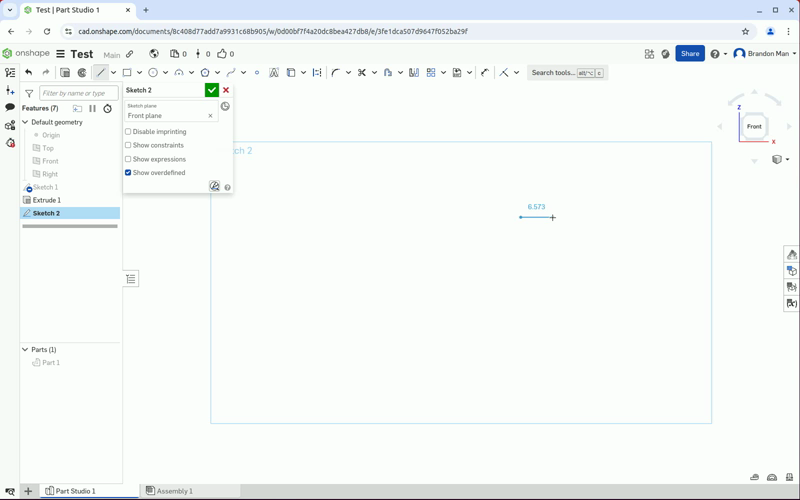
click(552, 217)
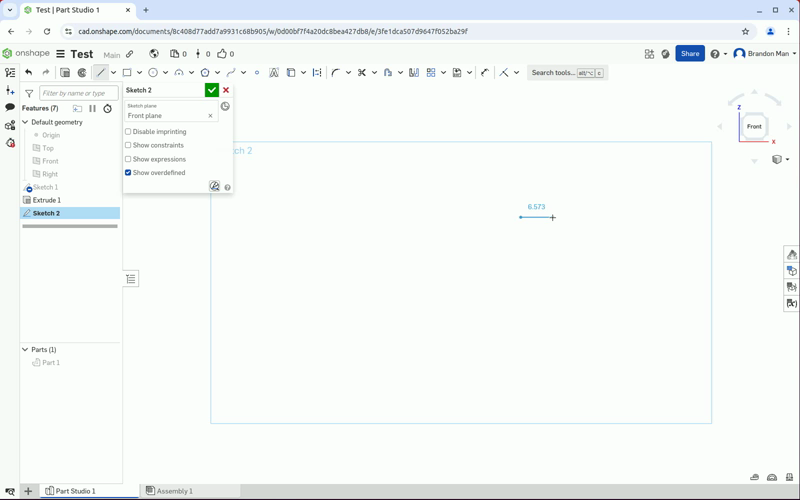
key_up(shift)
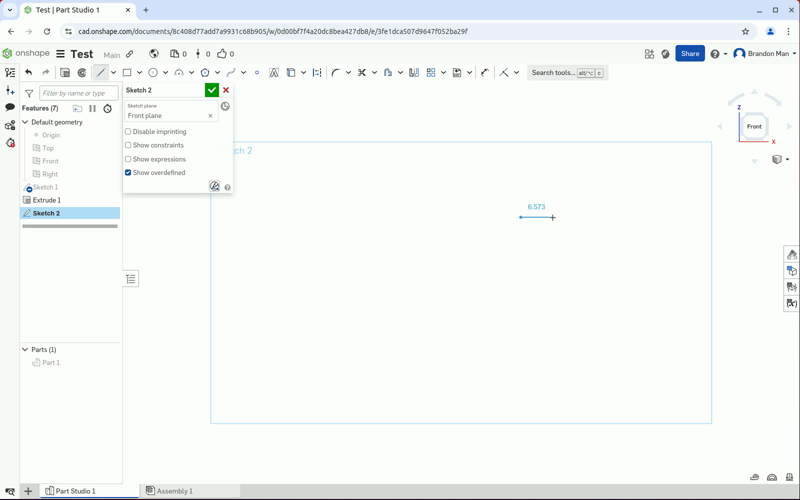
key_down(shift)
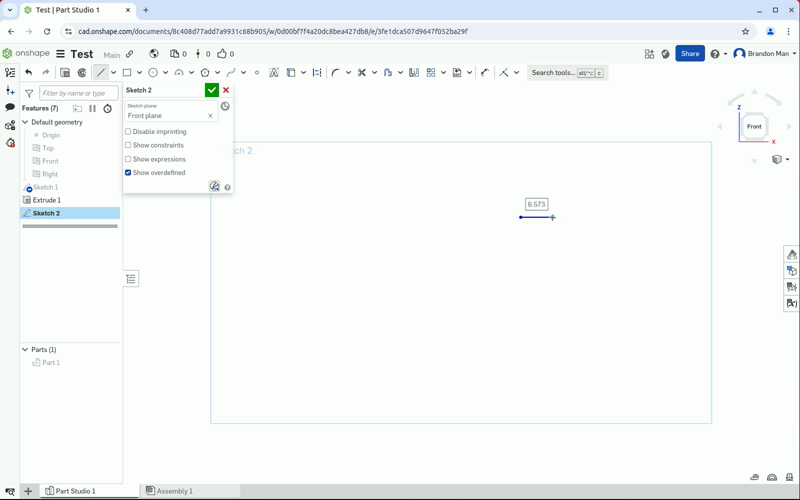
mouse_move(582, 217)
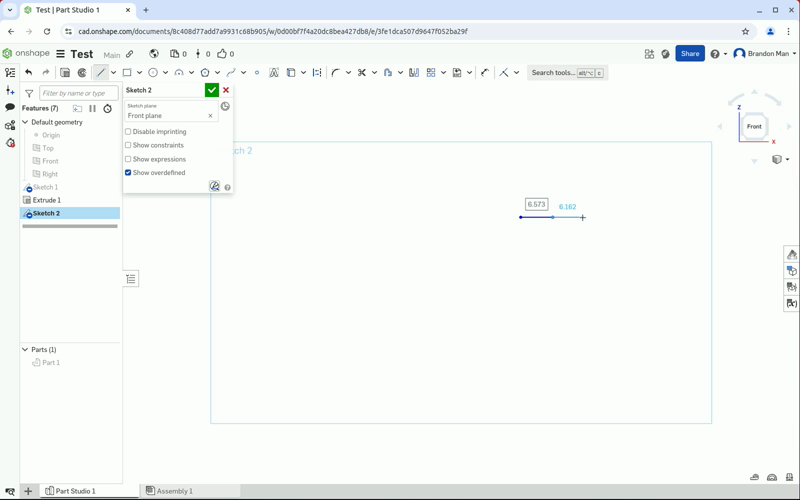
mouse_move(552, 195)
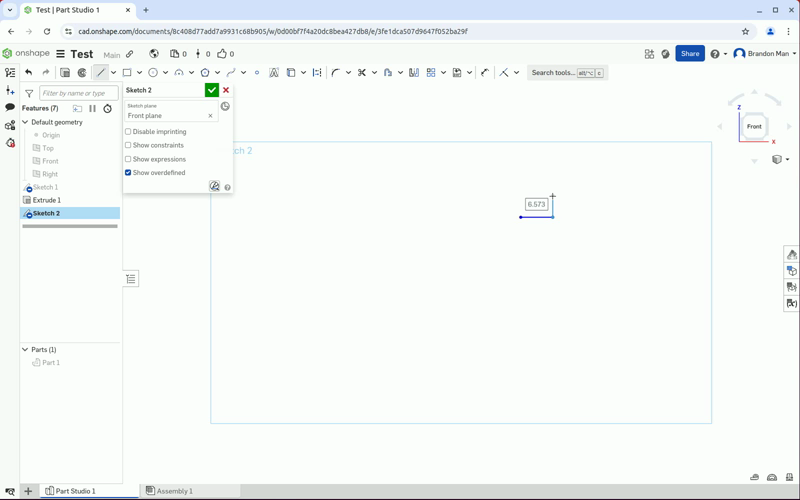
click(552, 195)
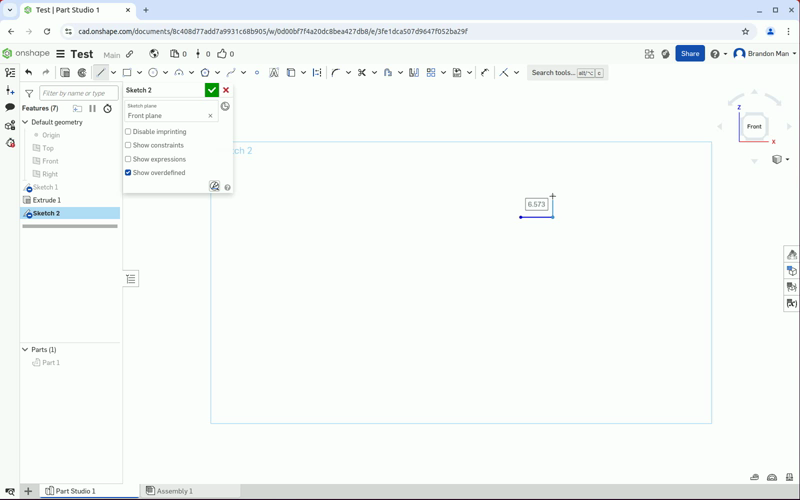
key_up(shift)
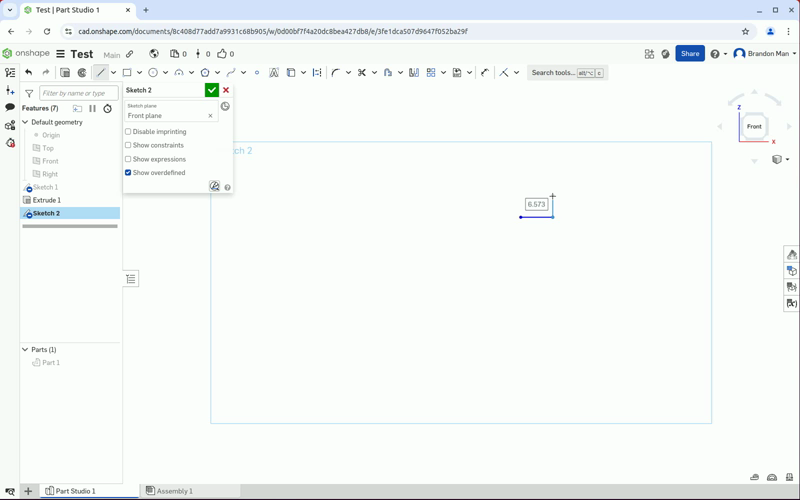
key_down(shift)
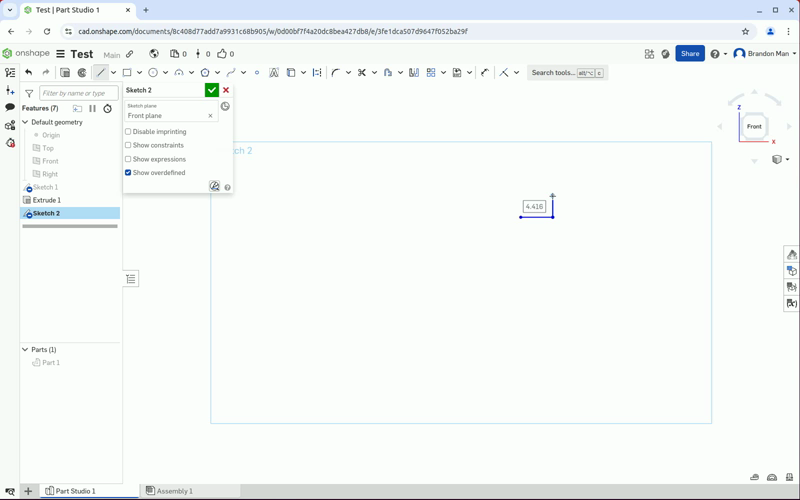
mouse_move(582, 195)
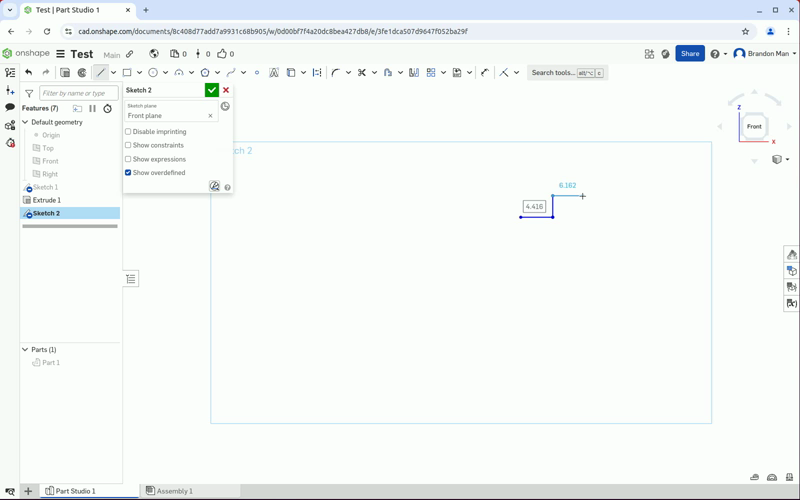
mouse_move(520, 195)
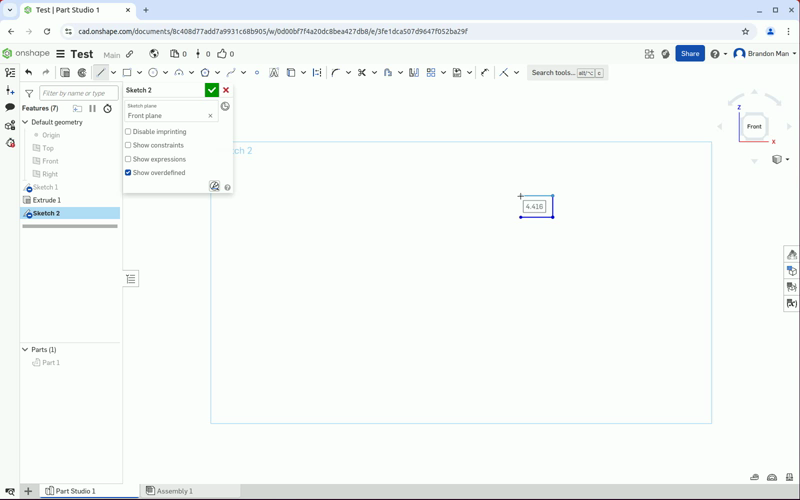
click(520, 195)
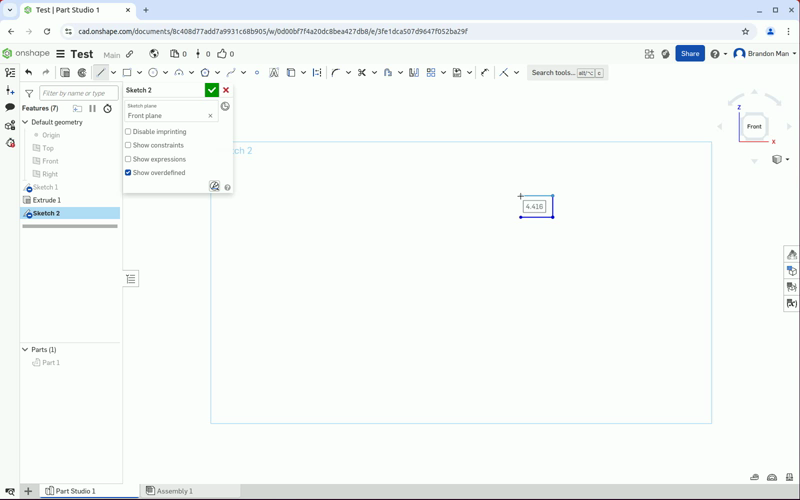
key_up(shift)
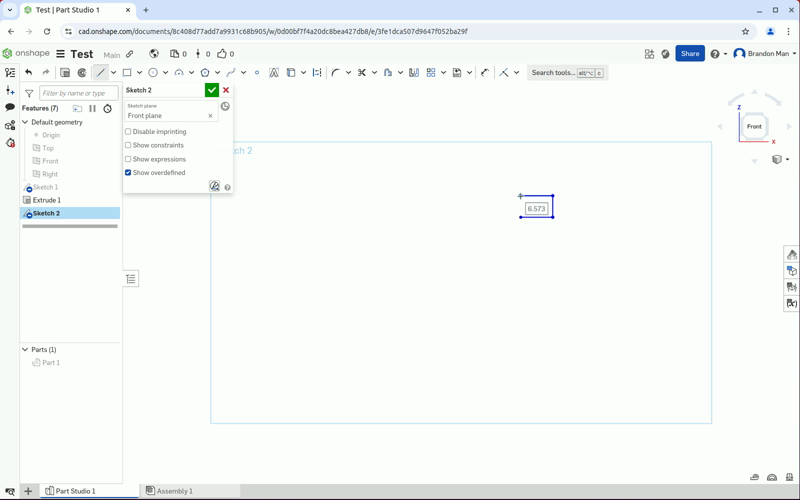
mouse_move(550, 195)
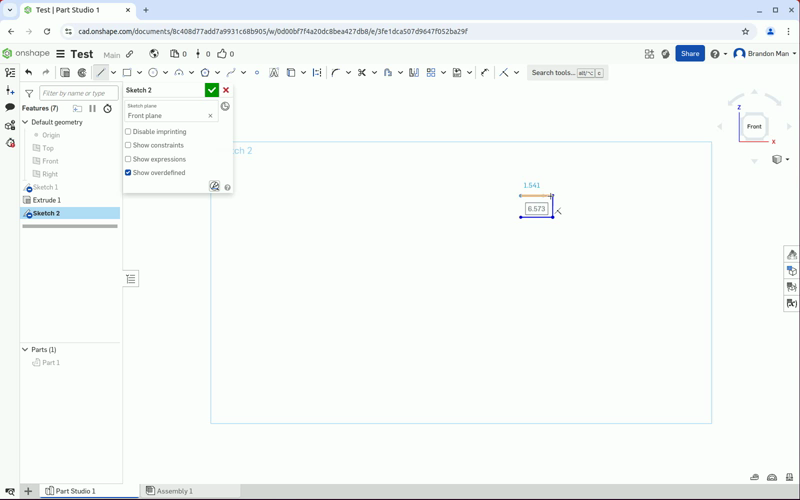
key_down(shift)
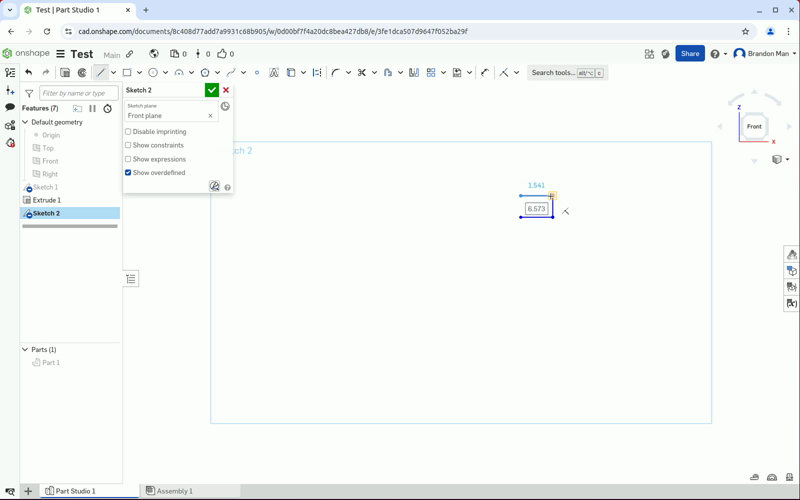
mouse_move(520, 217)
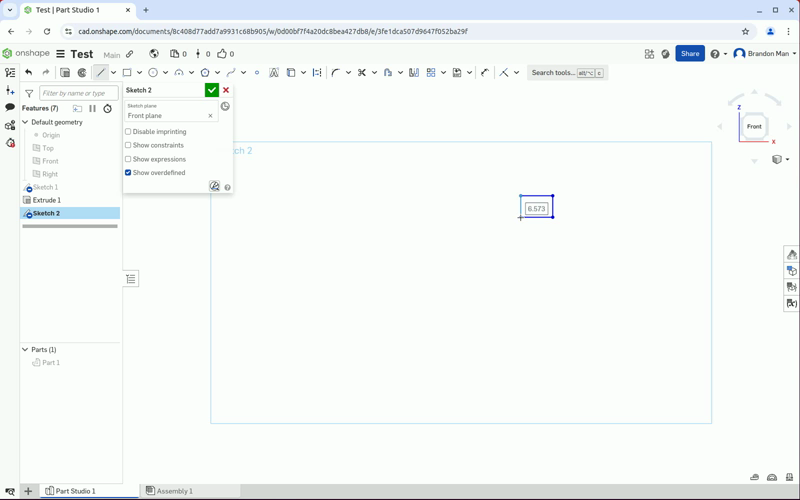
key_up(shift)
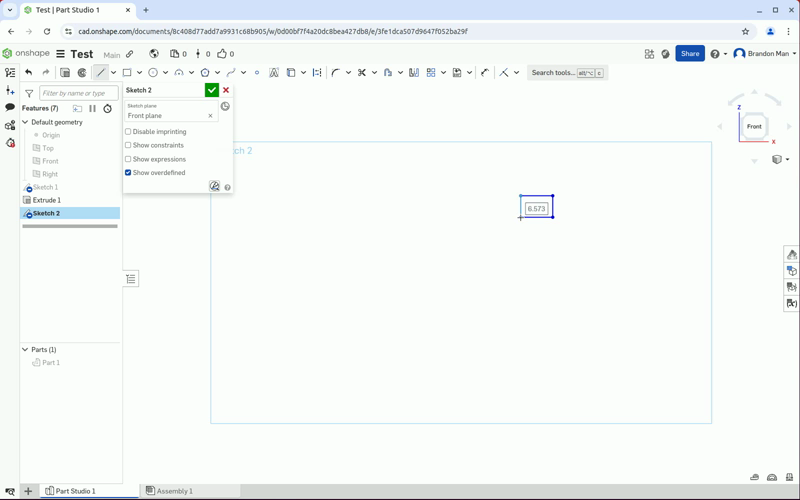
click(520, 217)
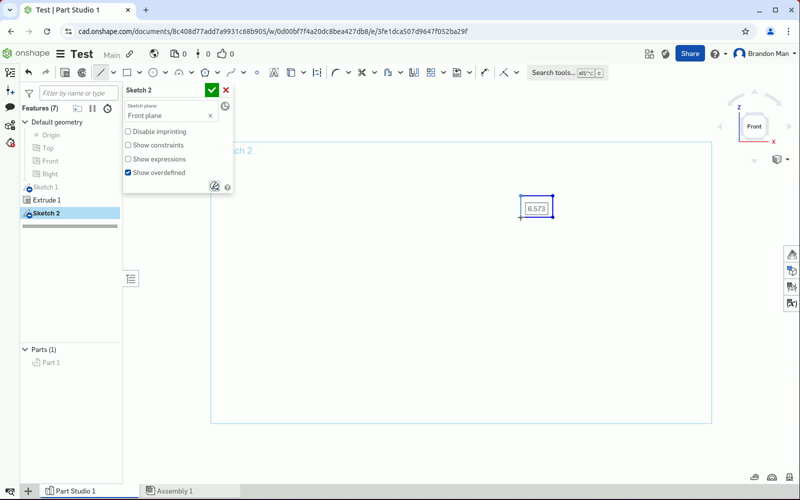
key(esc)
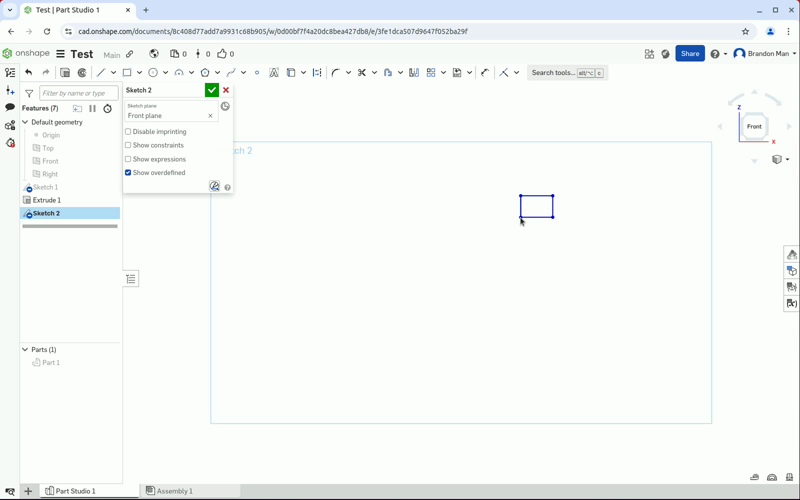
mouse_move(534, 196)
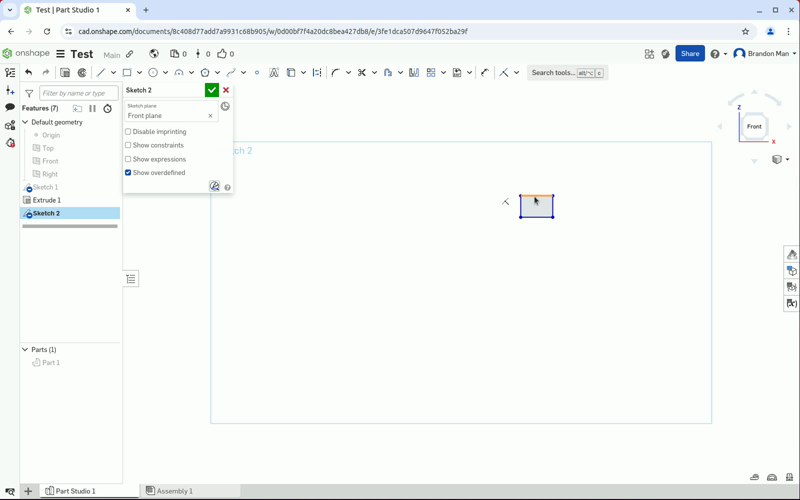
scroll(6)
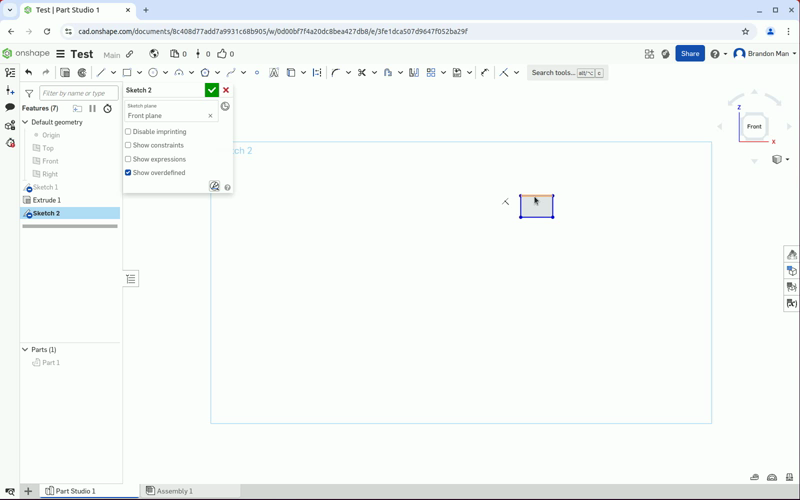
scroll(6)
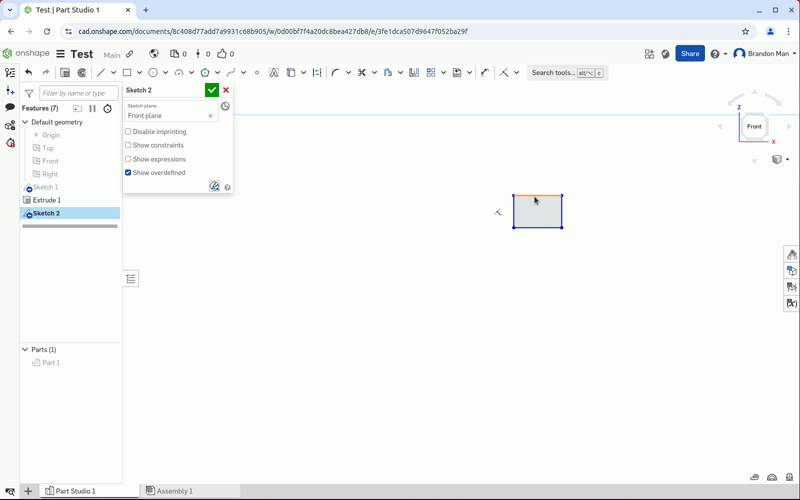
scroll(6)
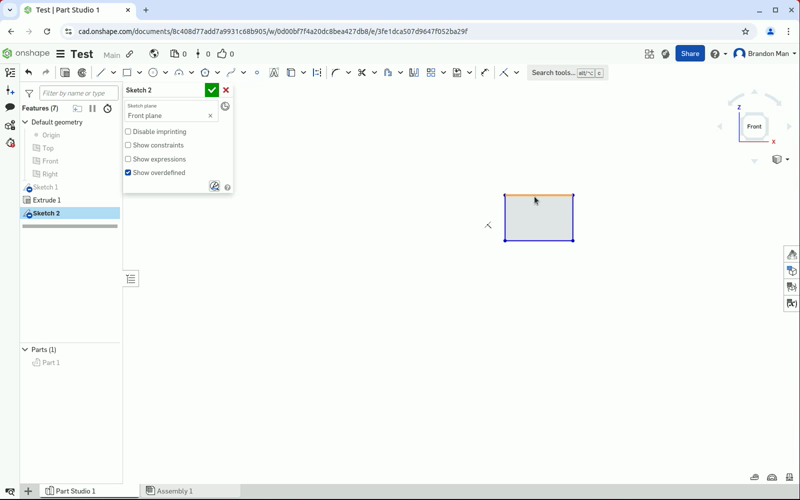
scroll(6)
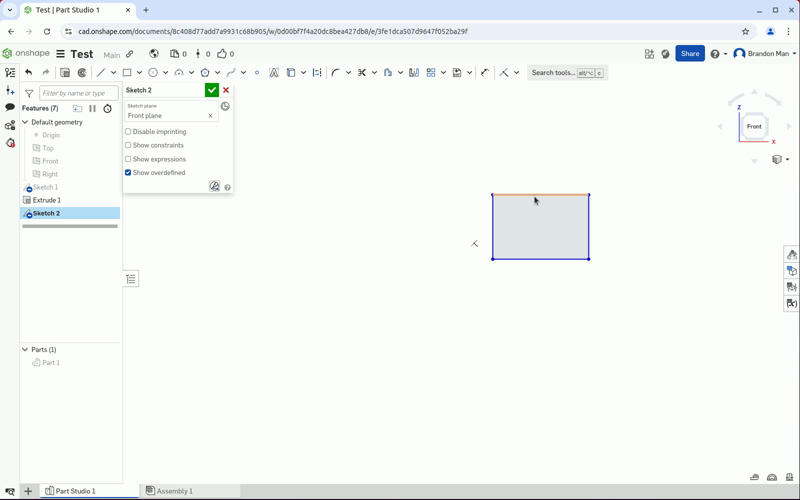
scroll(6)
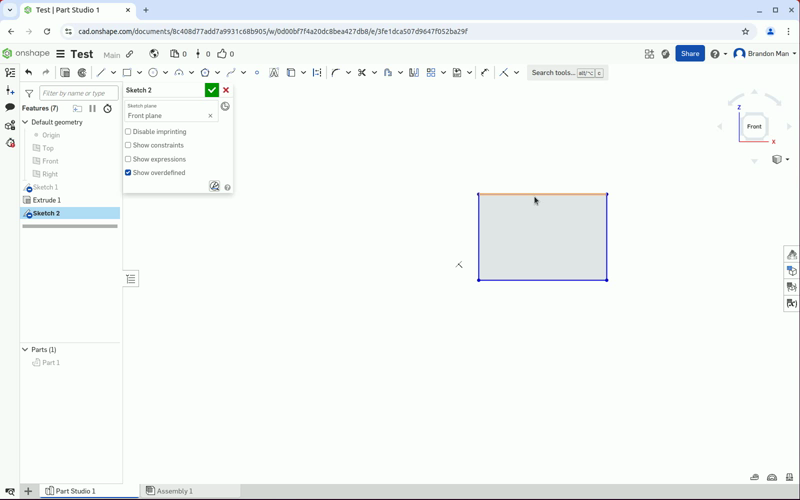
scroll(6)
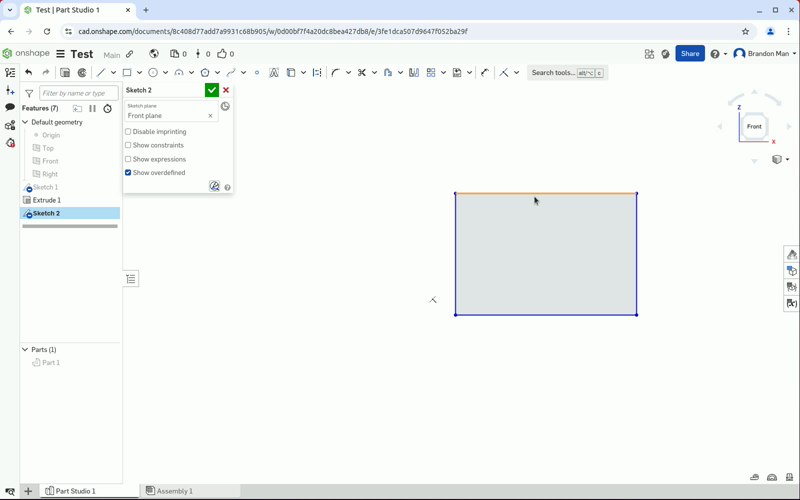
scroll(6)
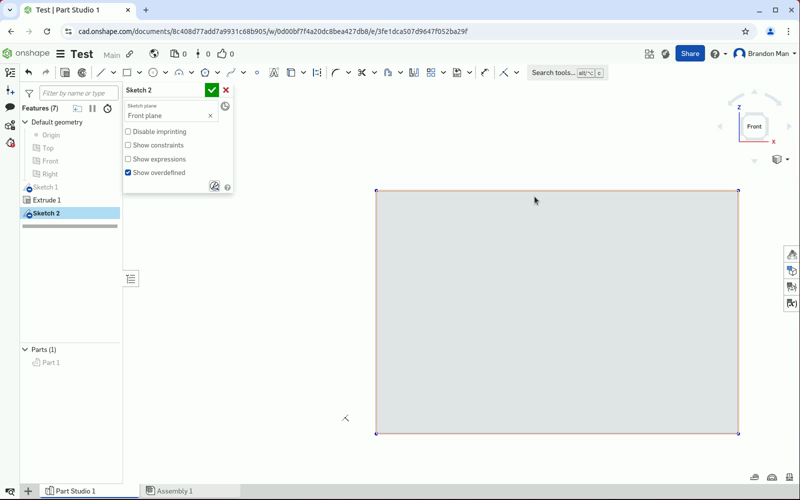
click(534, 196)
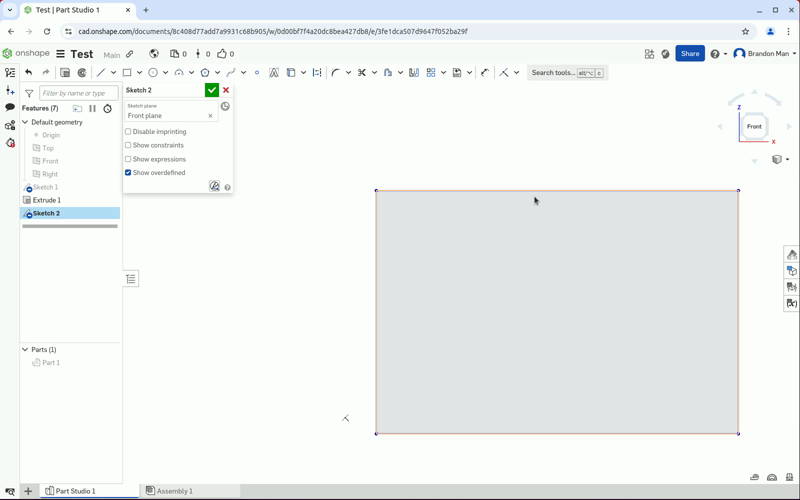
scroll(-6)
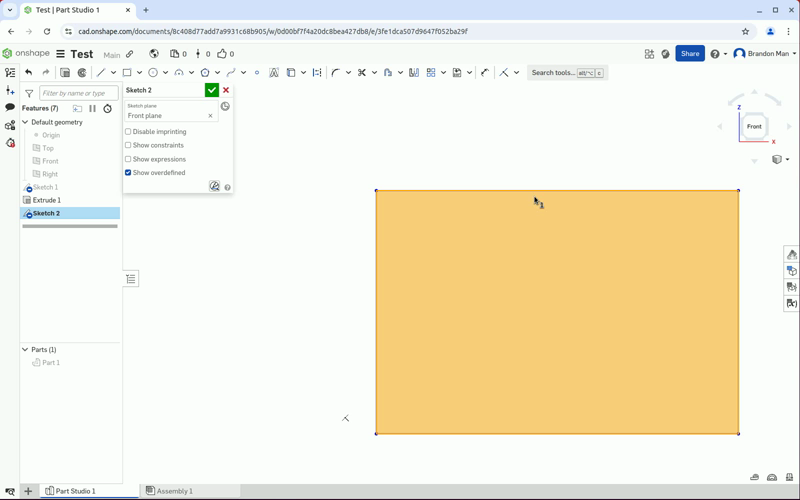
scroll(-6)
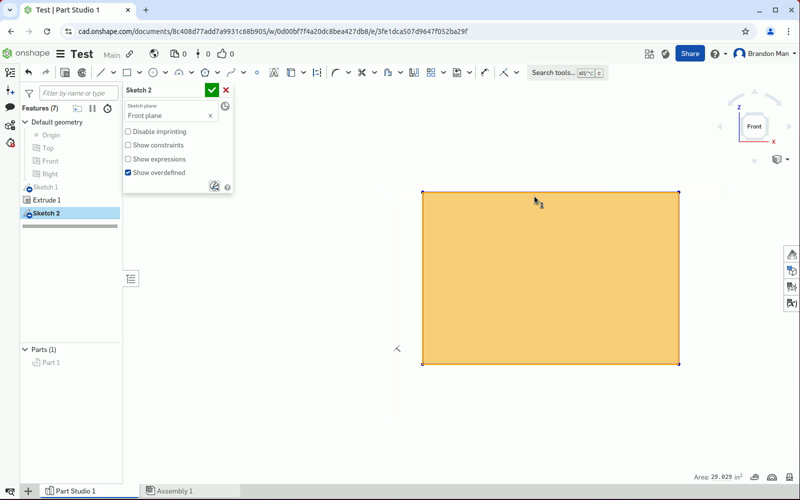
scroll(-6)
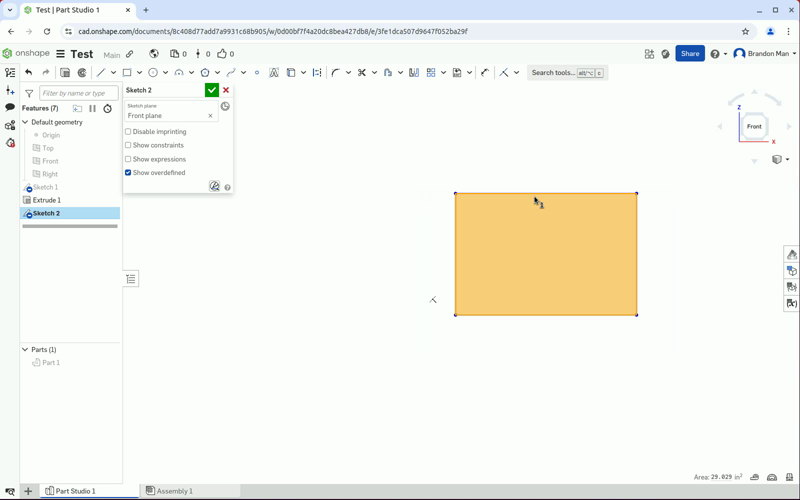
scroll(-6)
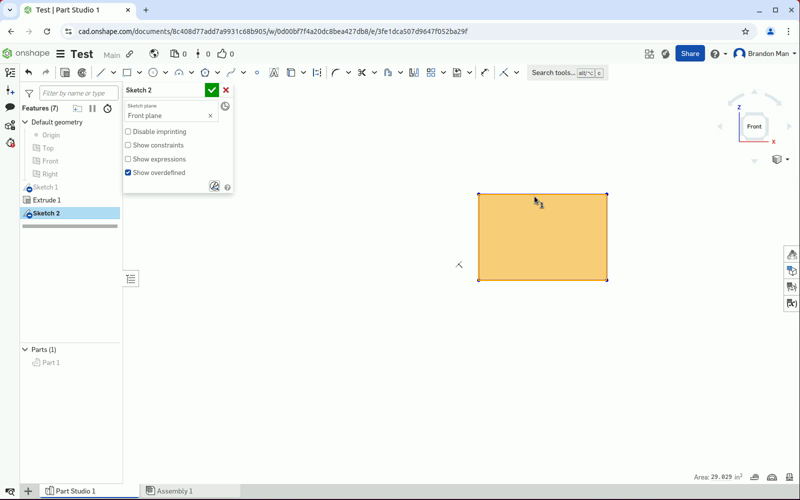
scroll(-6)
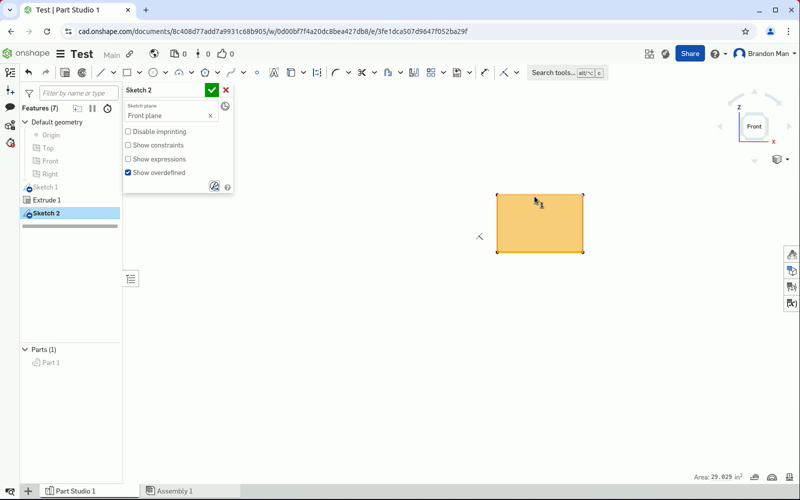
scroll(-6)
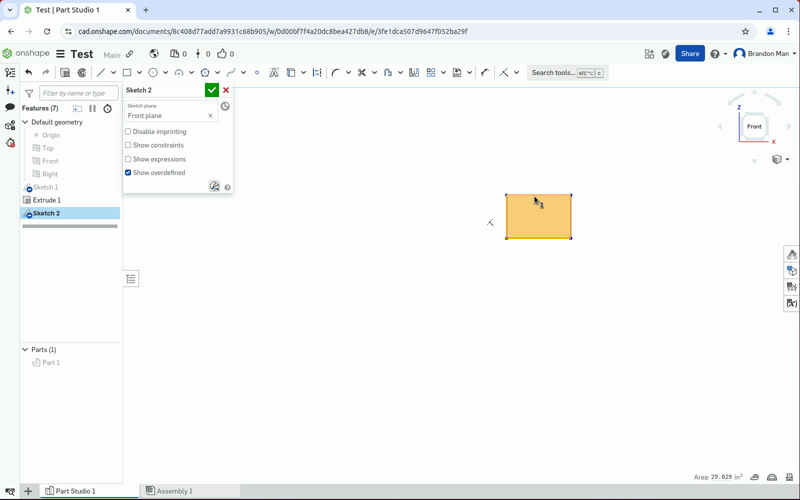
scroll(-6)
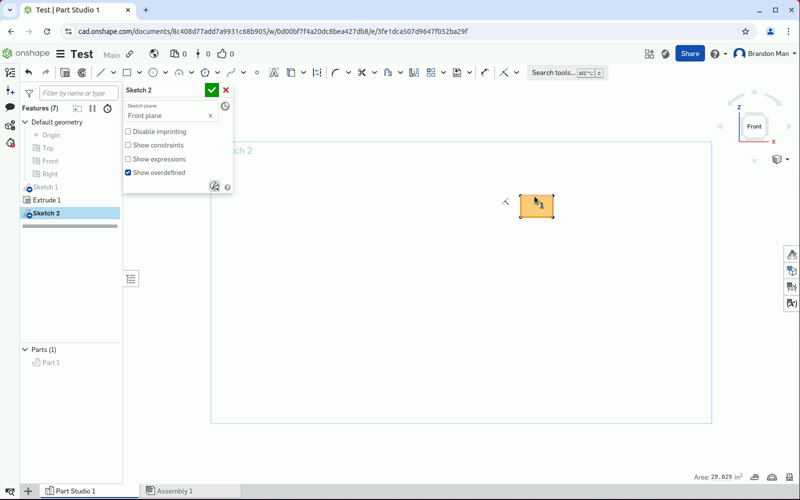
mouse_move(73, 352)
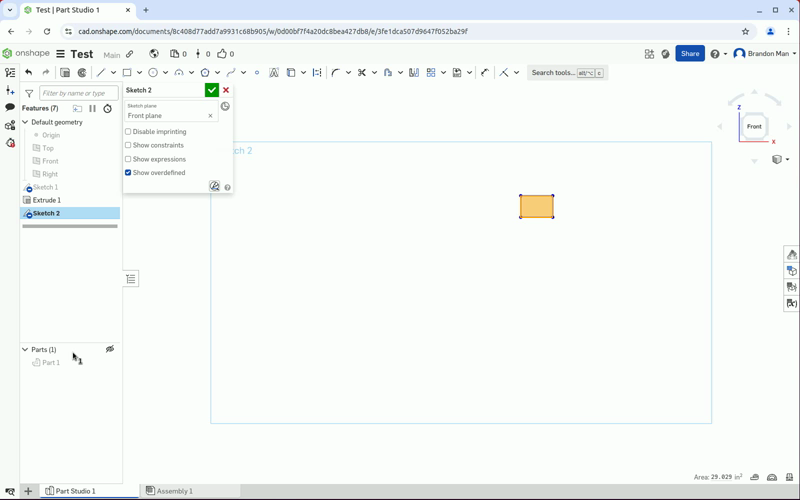
key(shift+y)
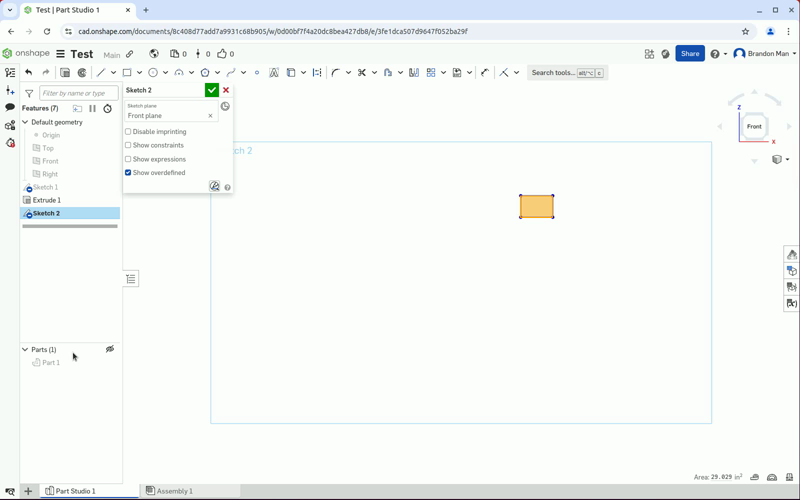
key(shift+e)
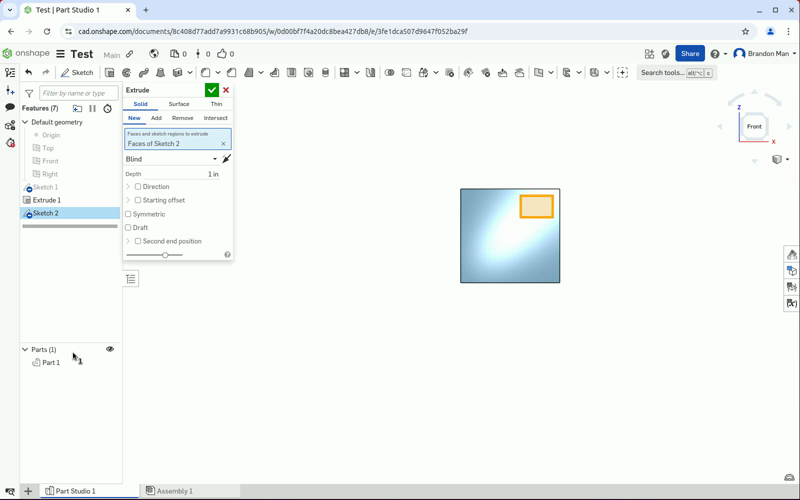
mouse_move(143, 106)
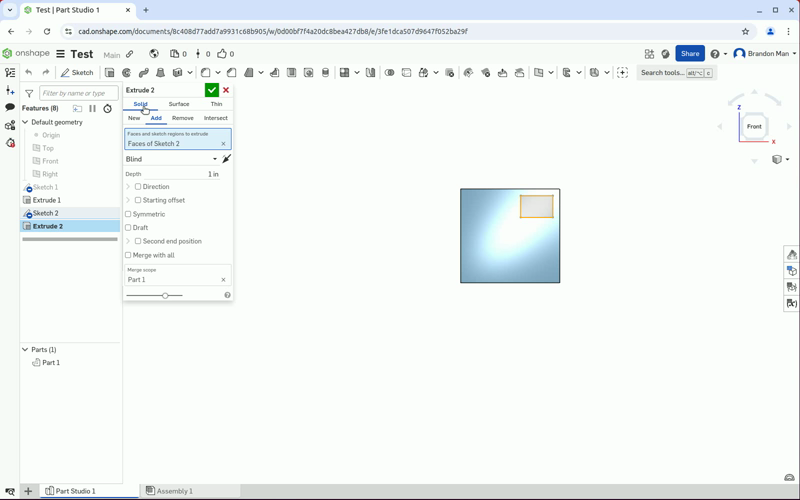
click(143, 106)
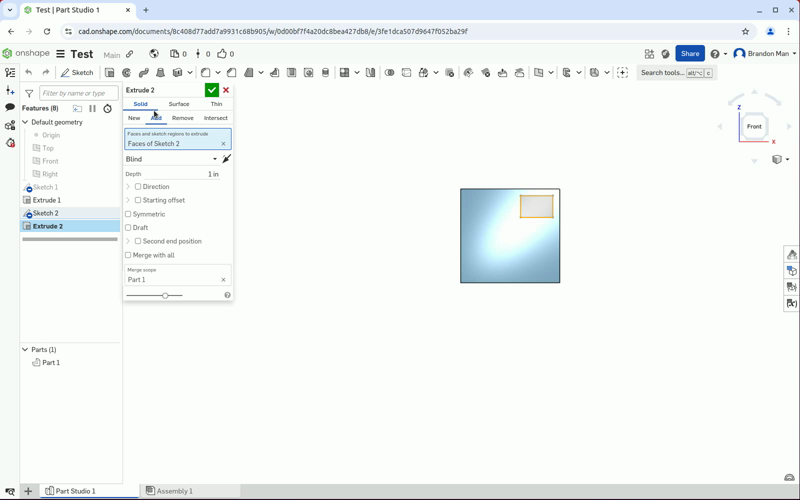
mouse_move(186, 120)
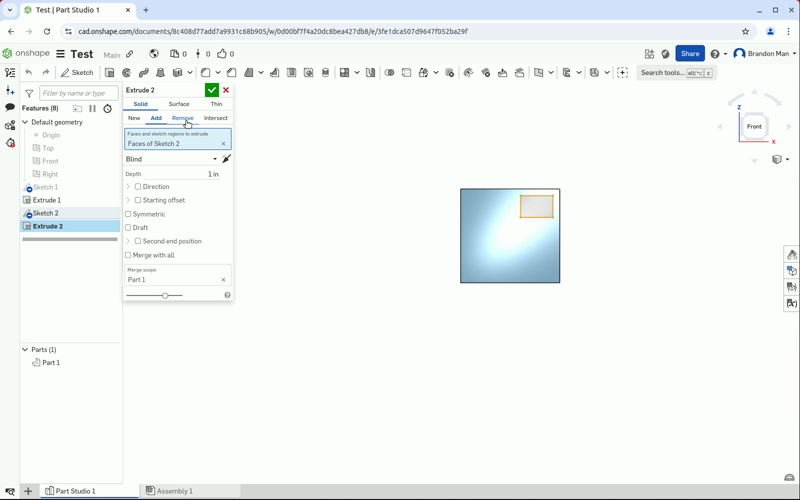
click(186, 120)
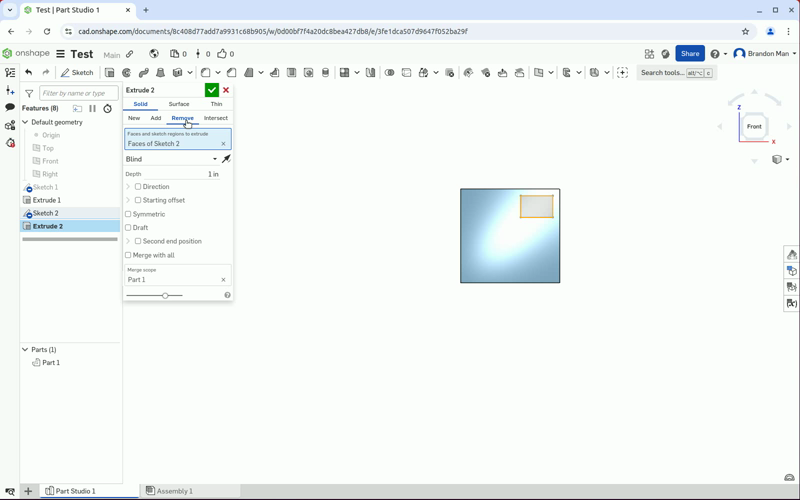
key(tab, 4)
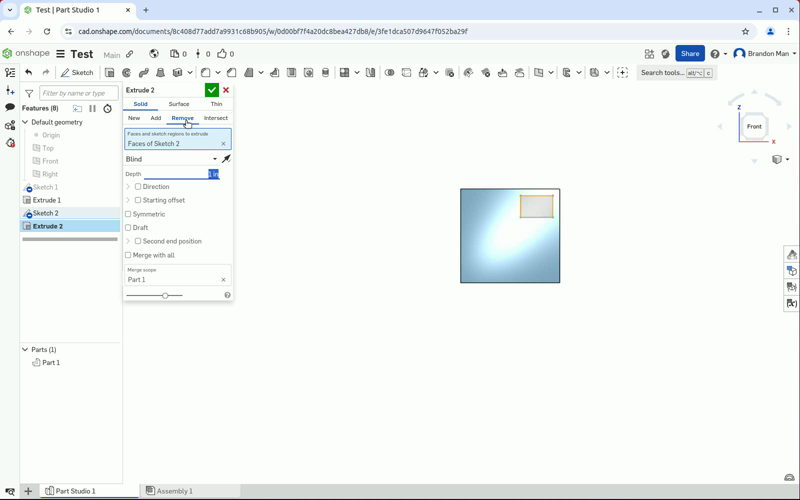
text(12.036)
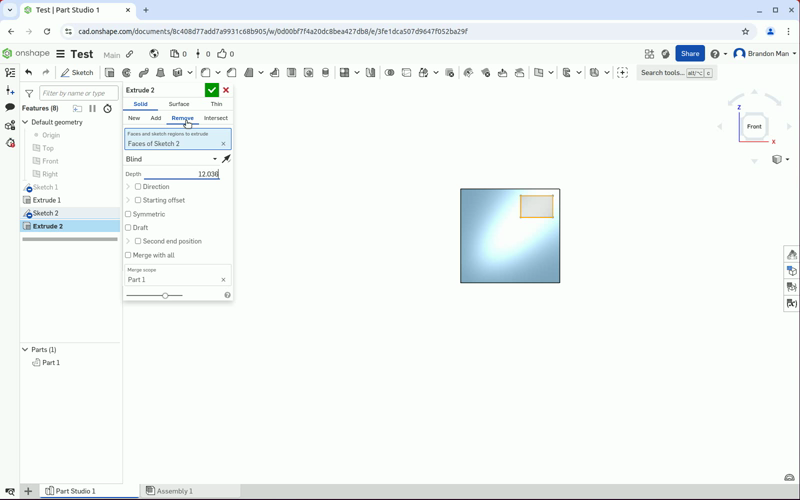
key(tab, 6)
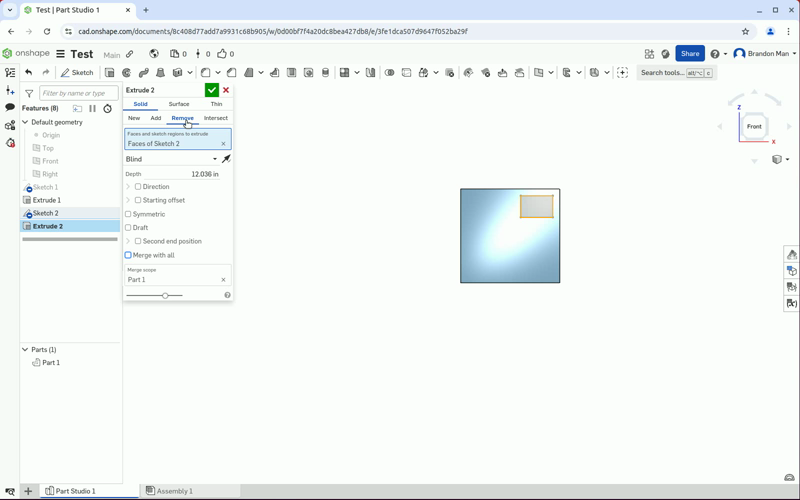
key(space)
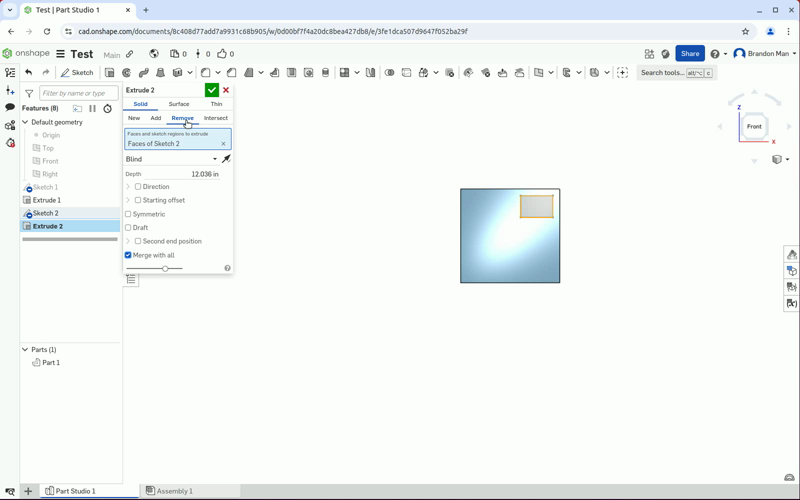
key(enter)
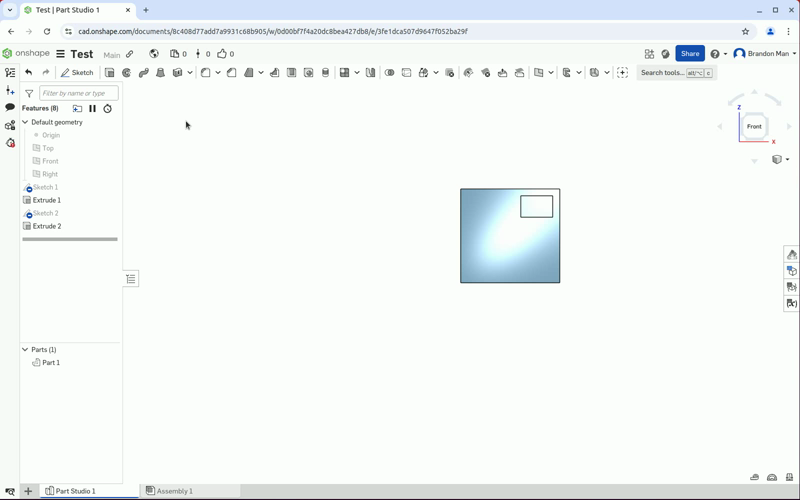
key(shift+h)
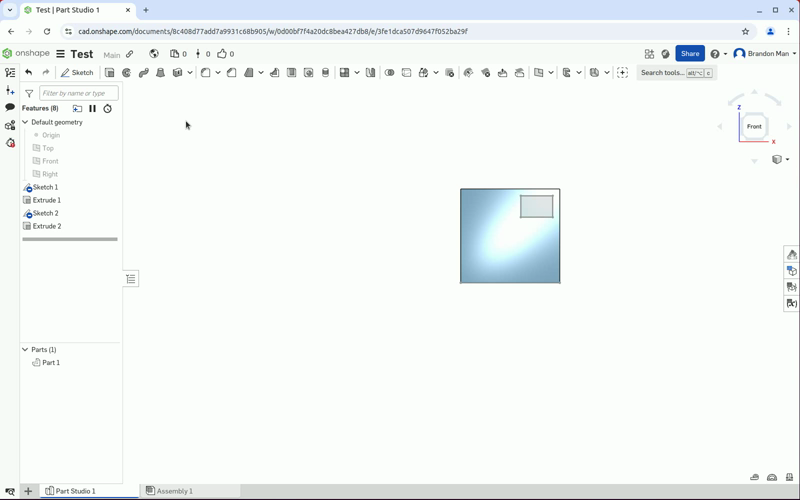
key(shift+h)
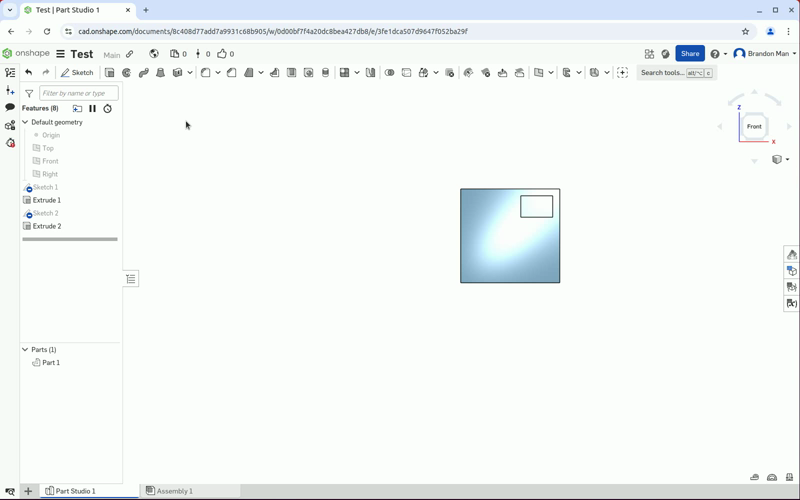
mouse_move(73, 189)
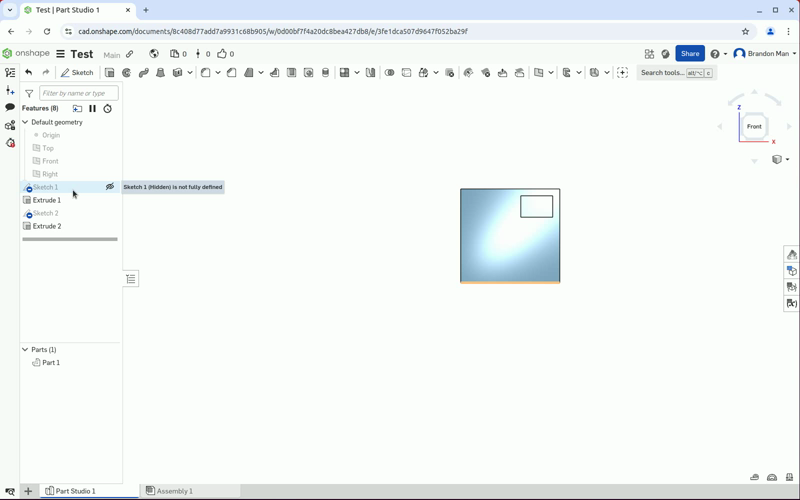
click(73, 189)
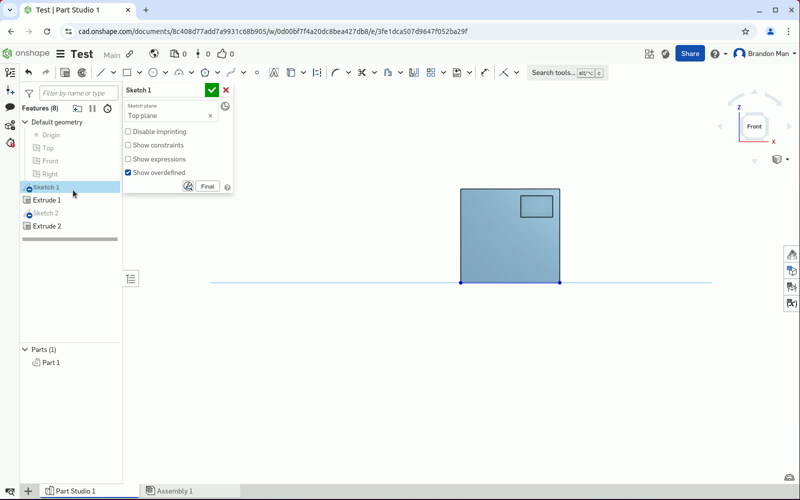
mouse_move(229, 92)
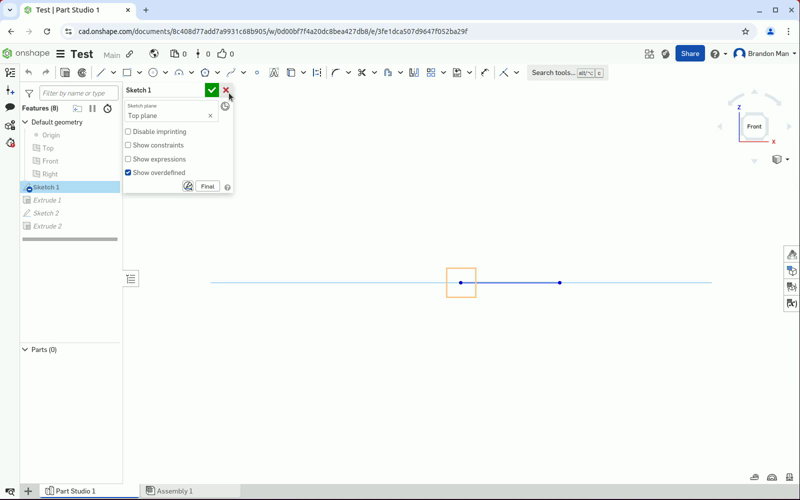
click(229, 92)
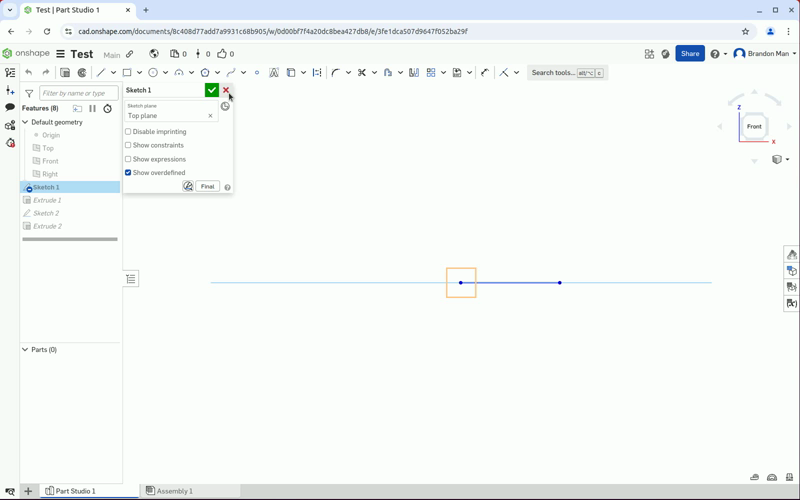
key(shift+s)
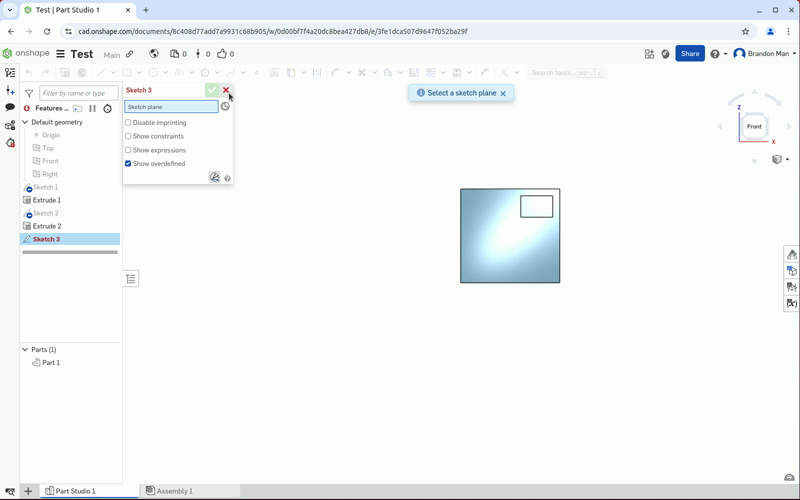
mouse_move(73, 163)
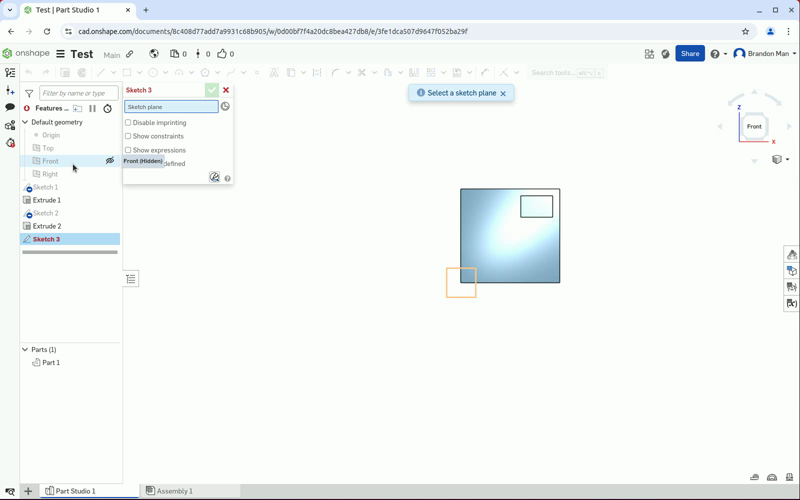
click(73, 163)
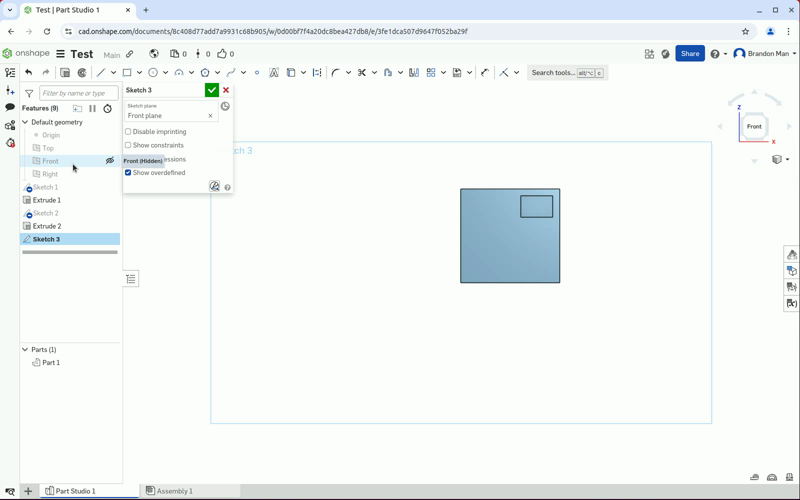
mouse_move(73, 352)
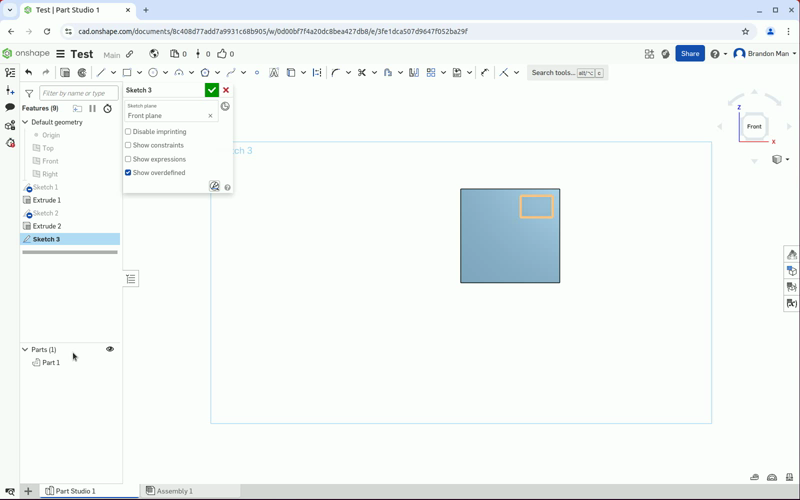
key(y)
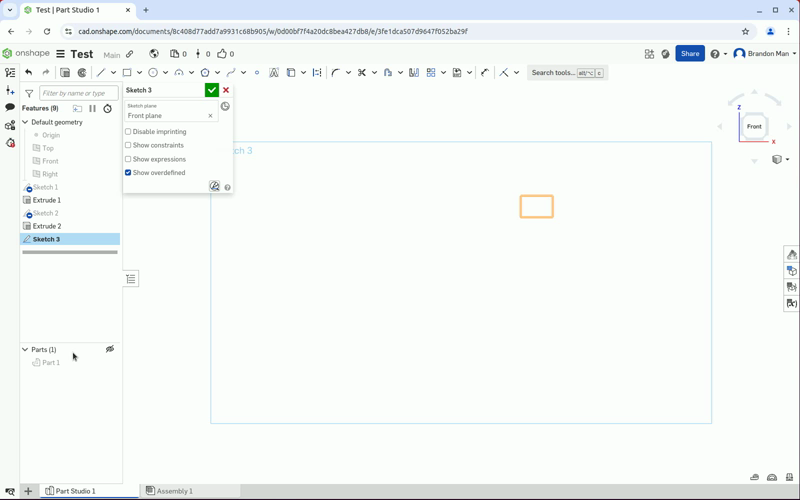
key(l)
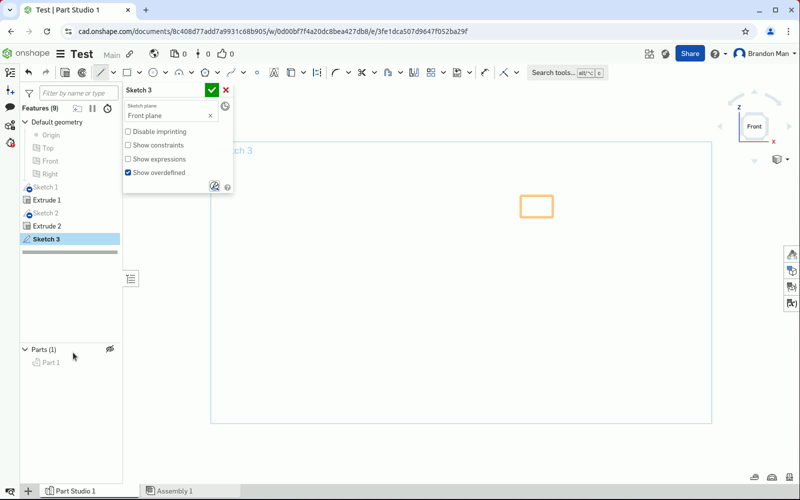
key_down(shift)
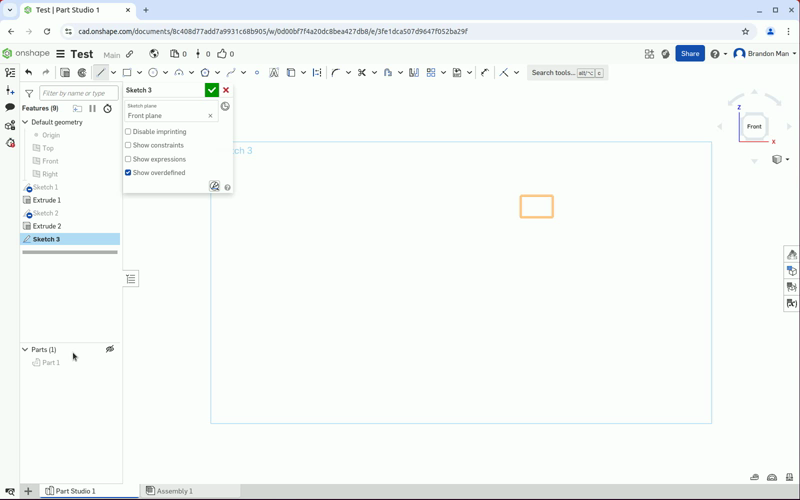
mouse_move(520, 241)
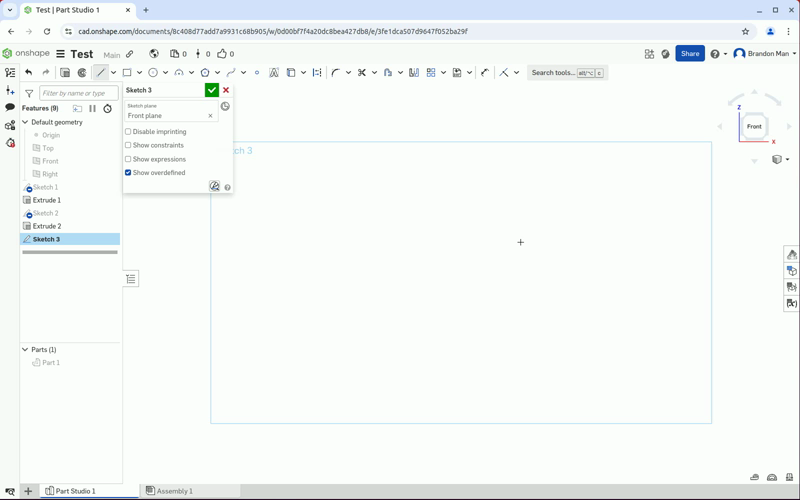
click(520, 241)
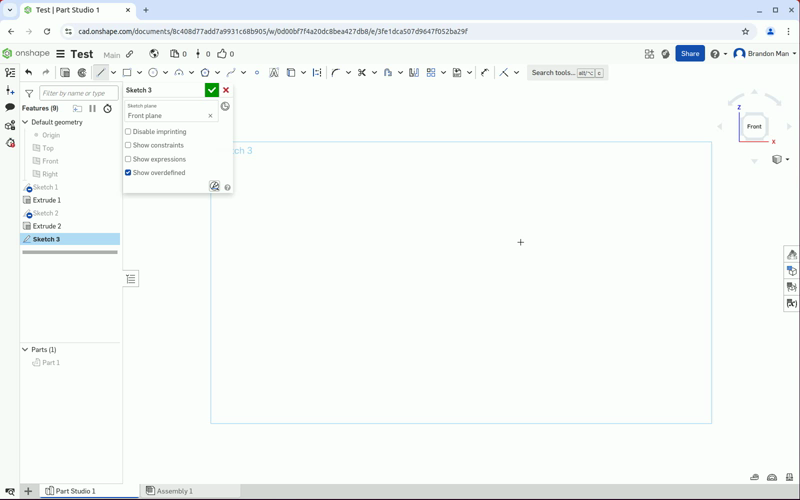
key_up(shift)
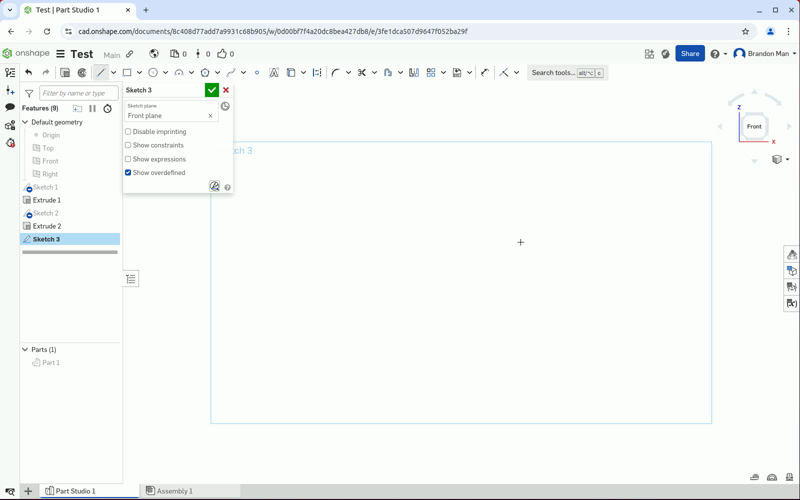
key_down(shift)
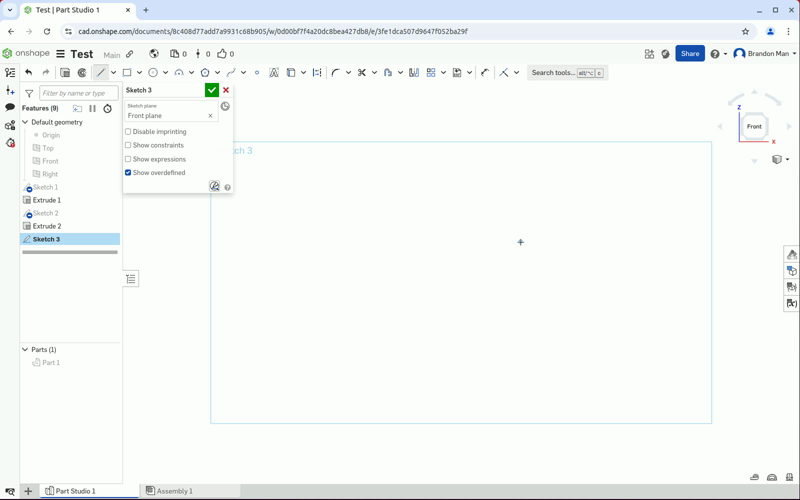
mouse_move(550, 241)
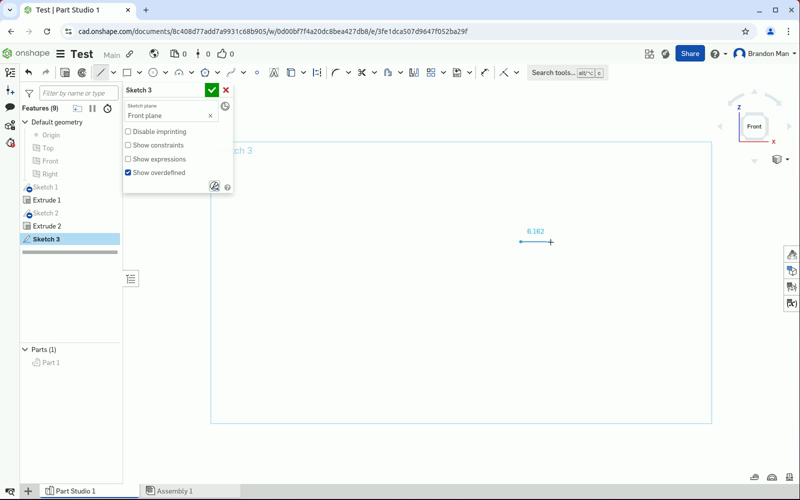
mouse_move(552, 241)
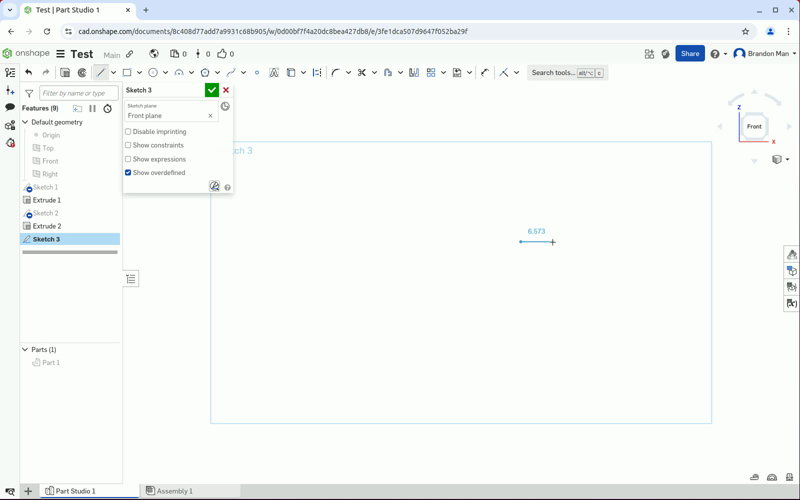
click(552, 241)
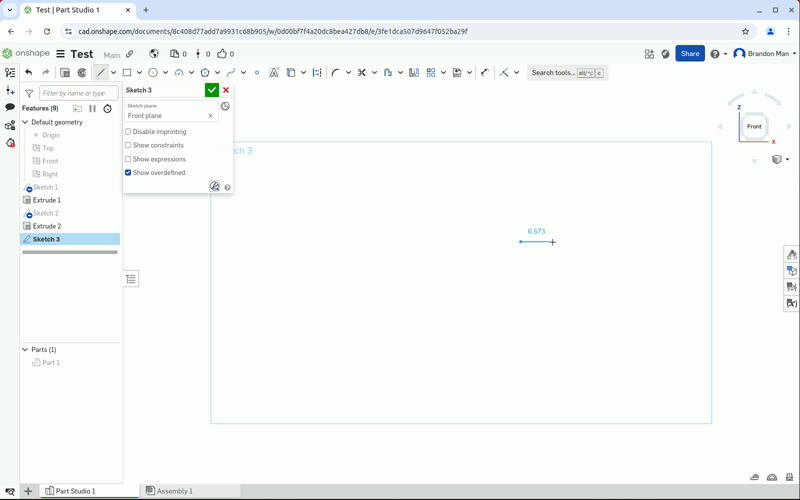
key_up(shift)
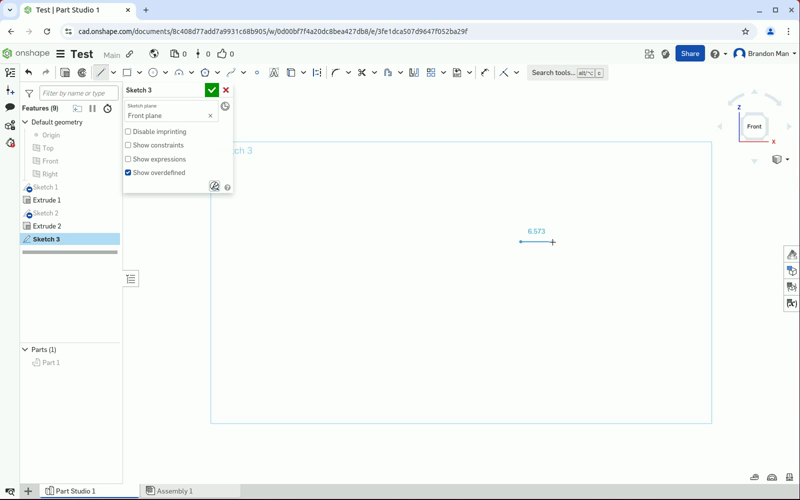
key_down(shift)
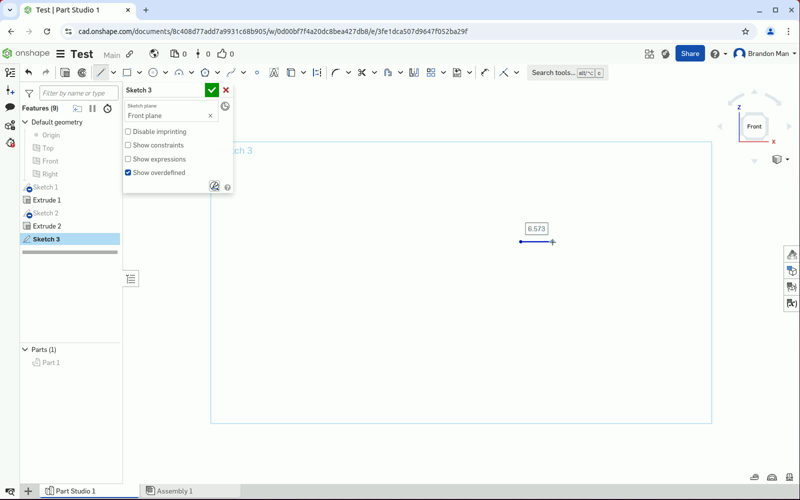
mouse_move(582, 241)
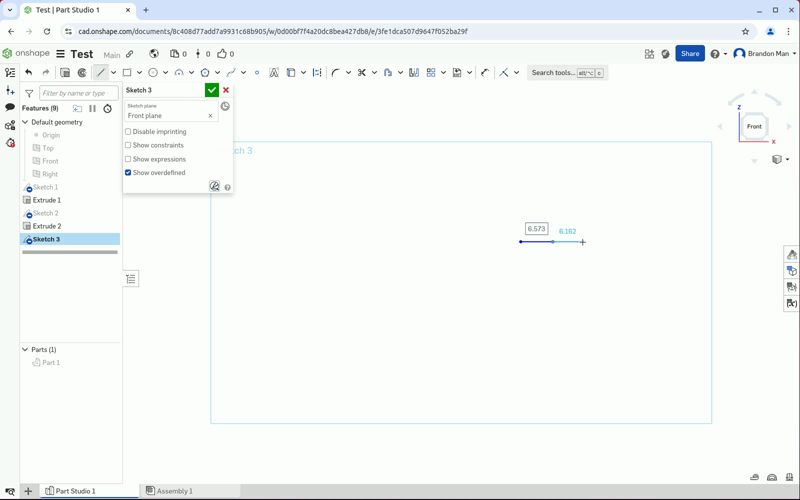
mouse_move(552, 220)
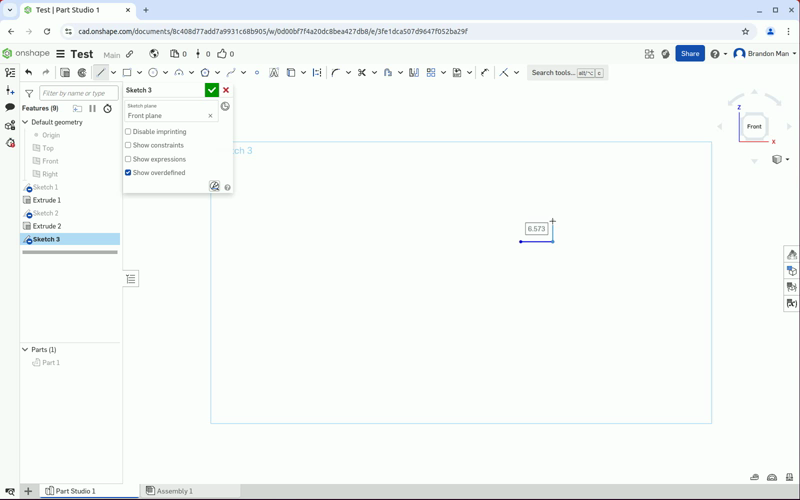
click(552, 220)
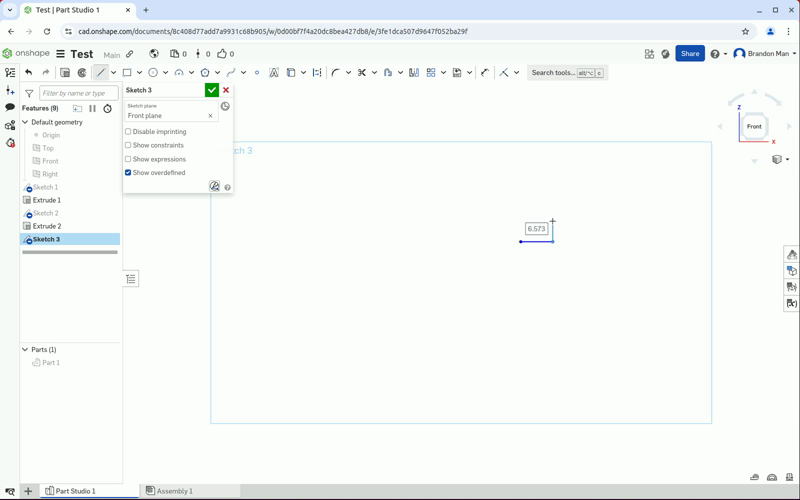
key_up(shift)
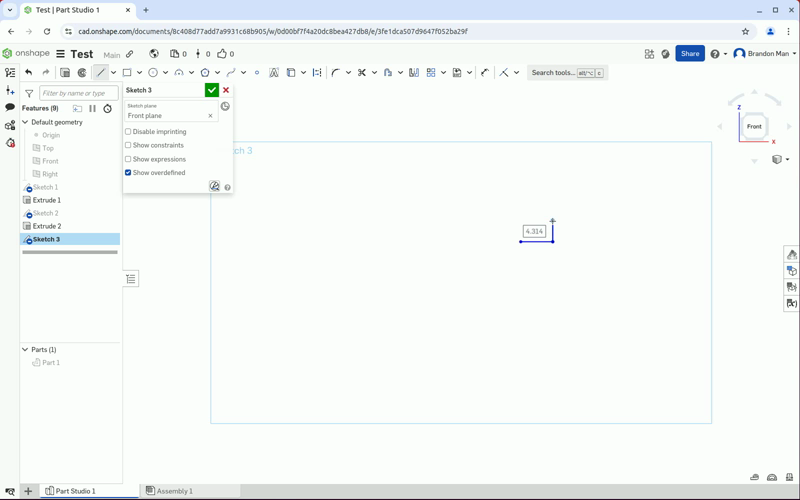
key_down(shift)
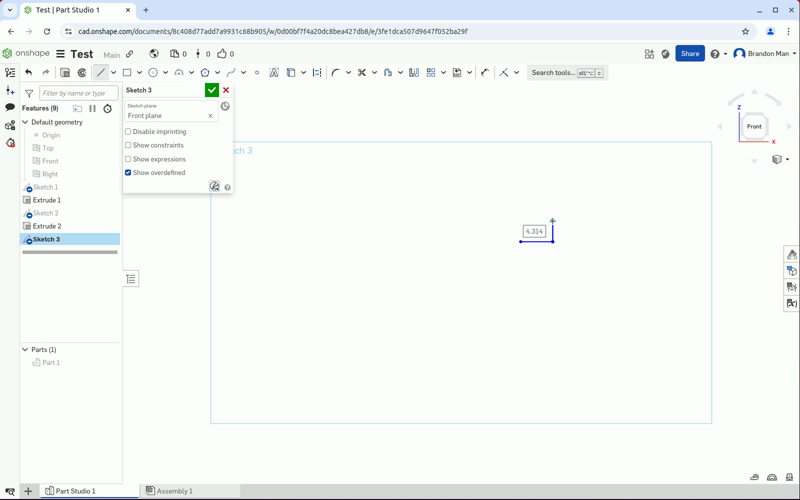
mouse_move(582, 220)
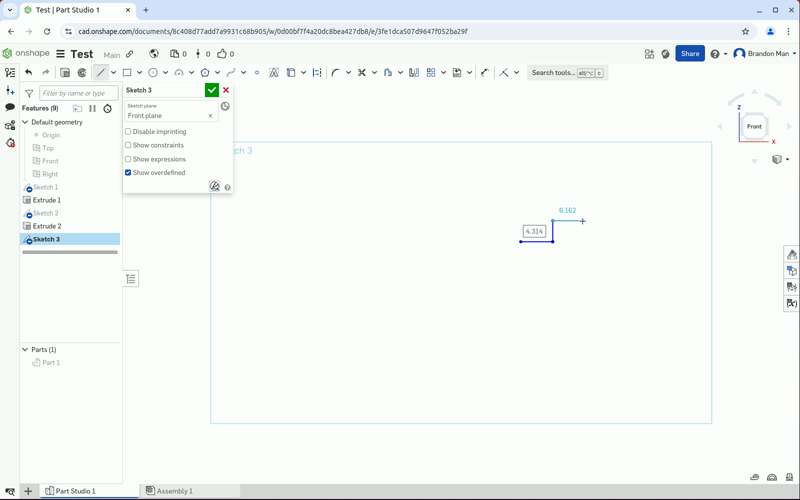
mouse_move(520, 220)
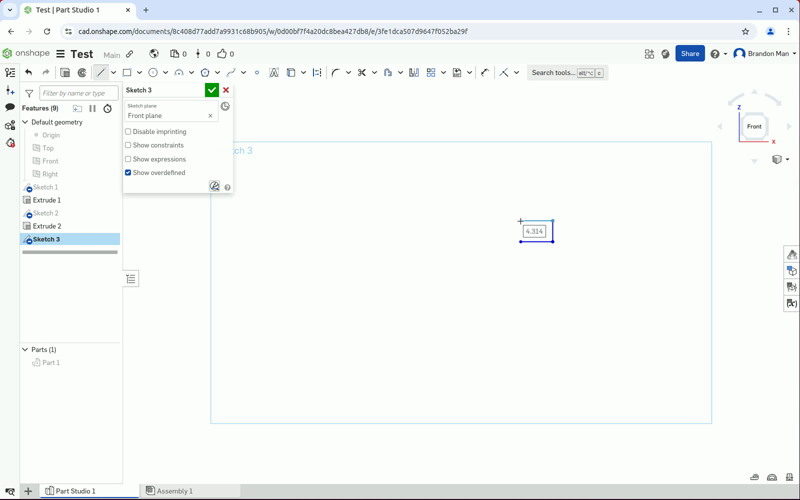
click(520, 220)
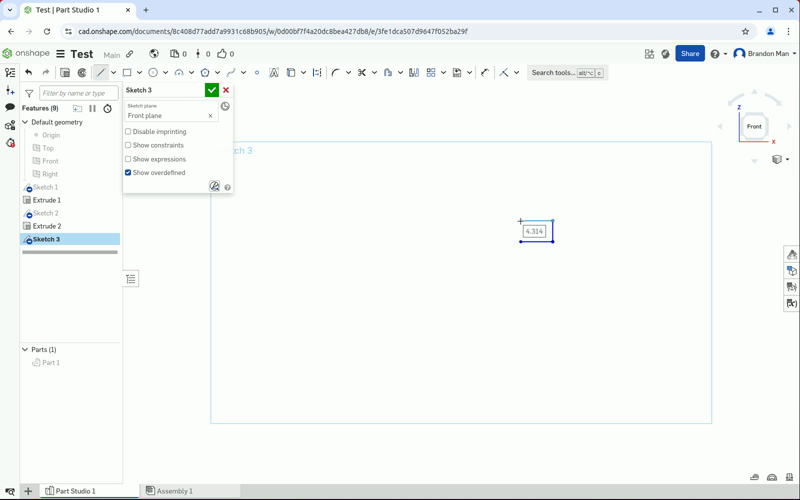
key_up(shift)
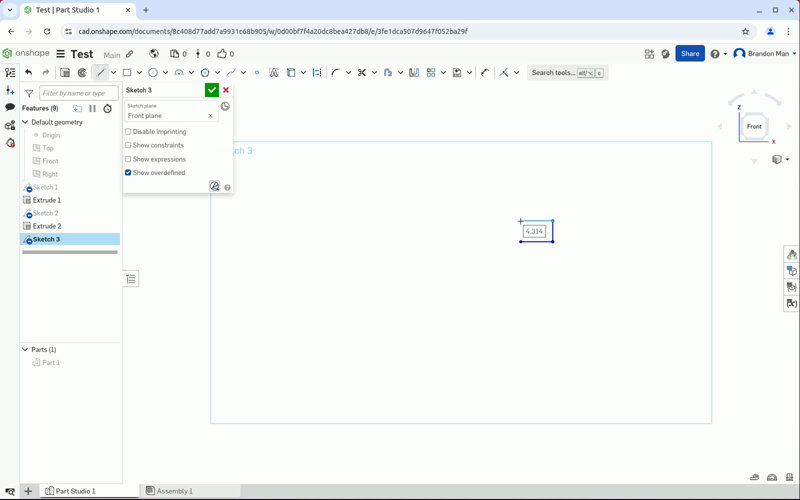
mouse_move(550, 220)
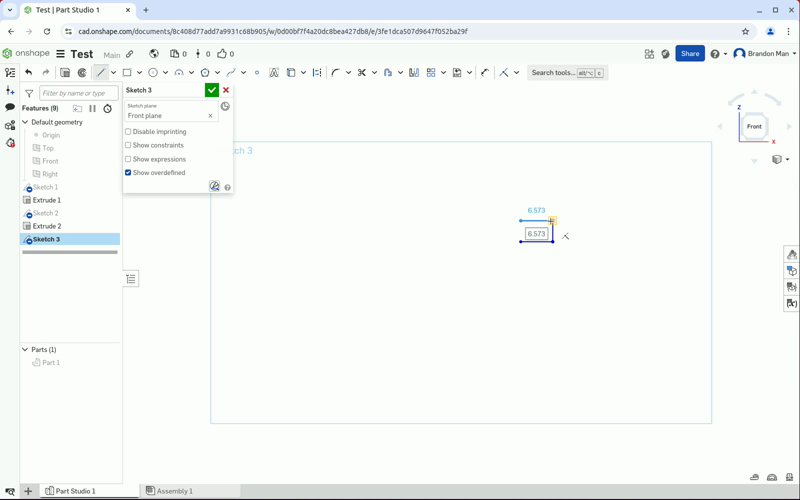
key_down(shift)
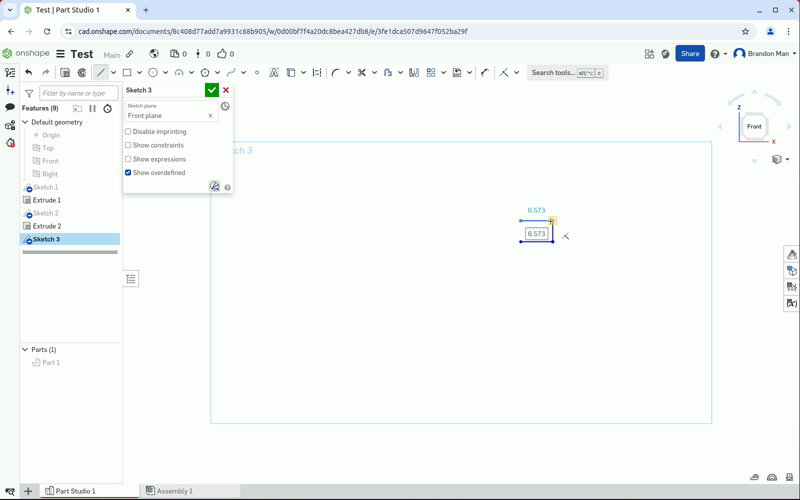
mouse_move(520, 241)
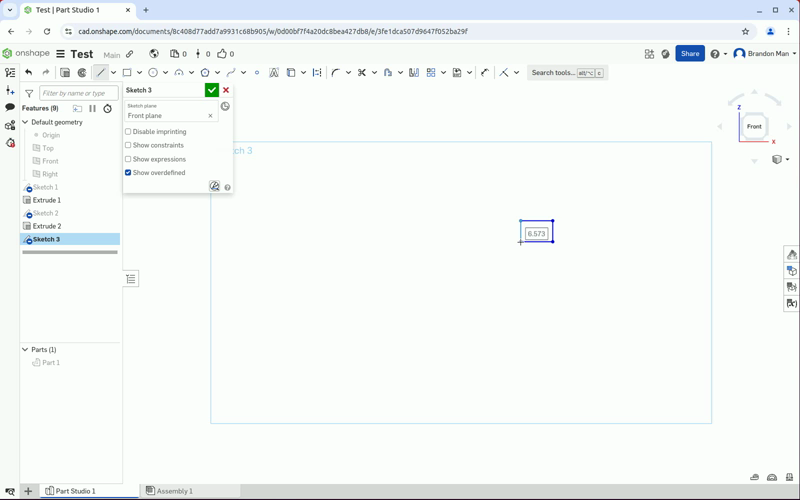
key_up(shift)
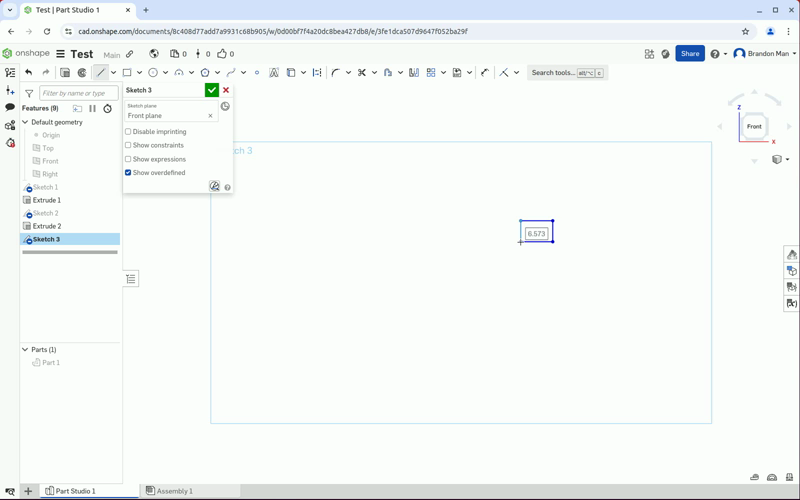
click(520, 241)
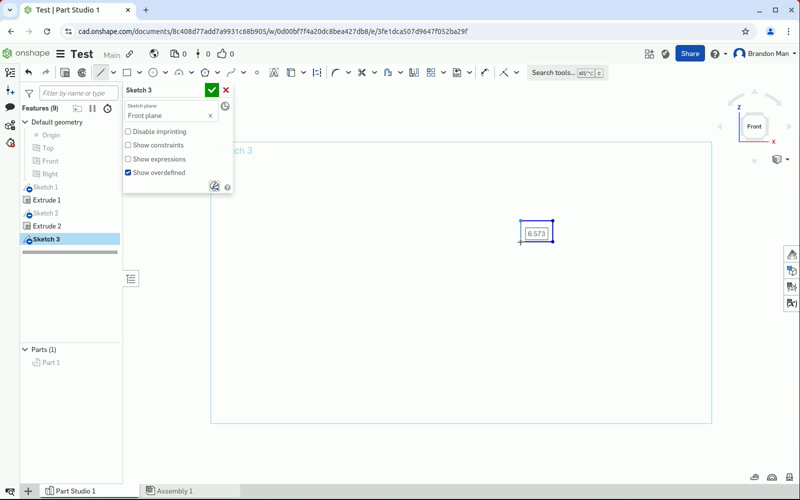
key(esc)
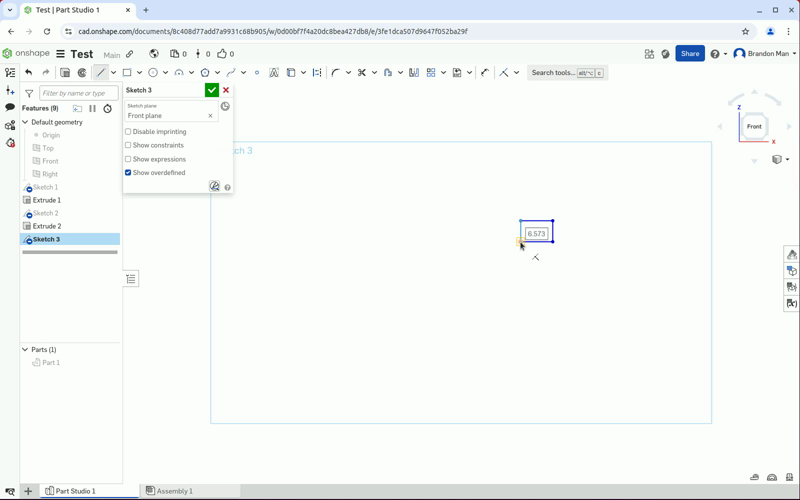
mouse_move(543, 231)
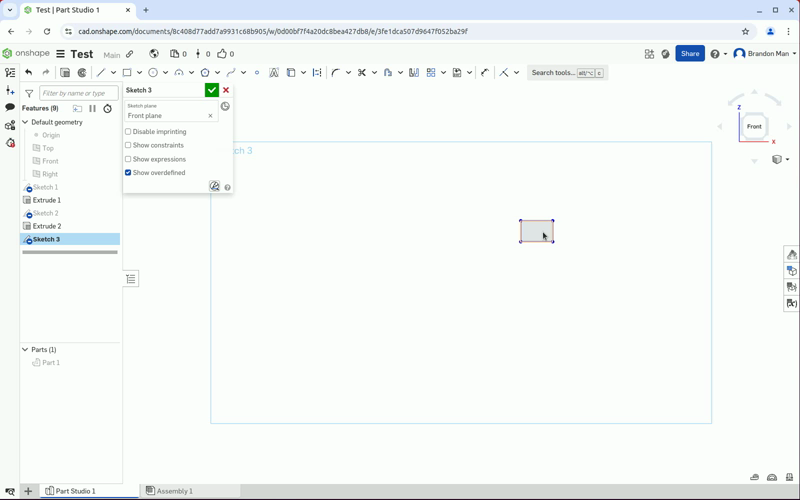
scroll(6)
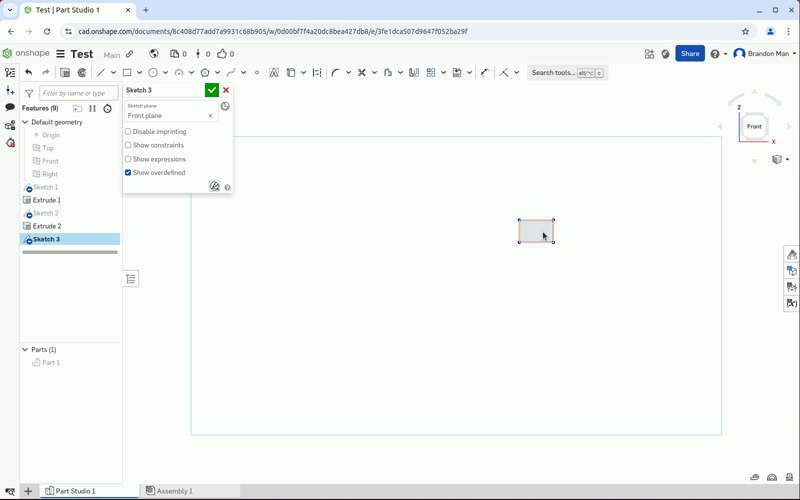
scroll(6)
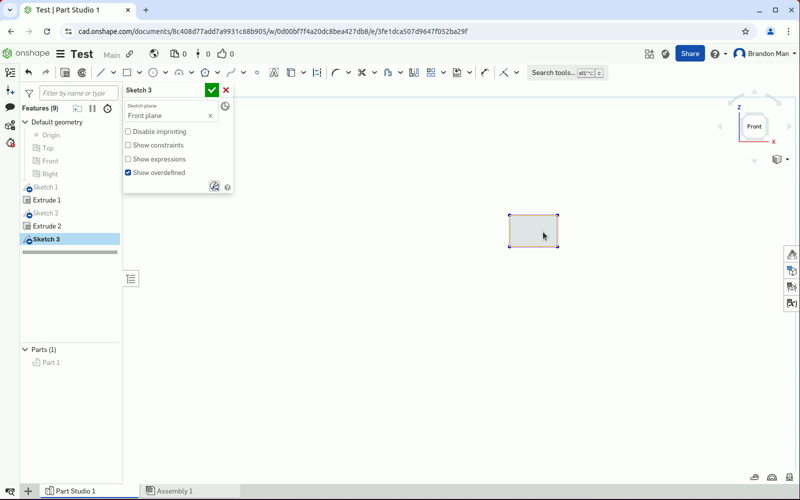
scroll(6)
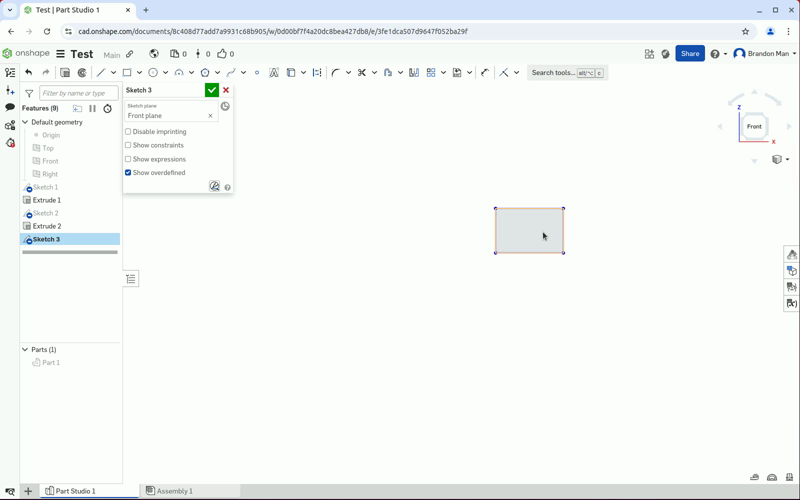
scroll(6)
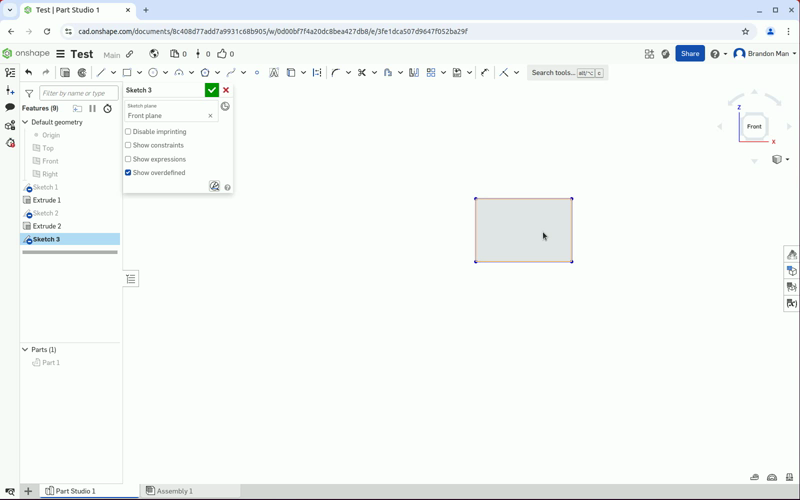
scroll(6)
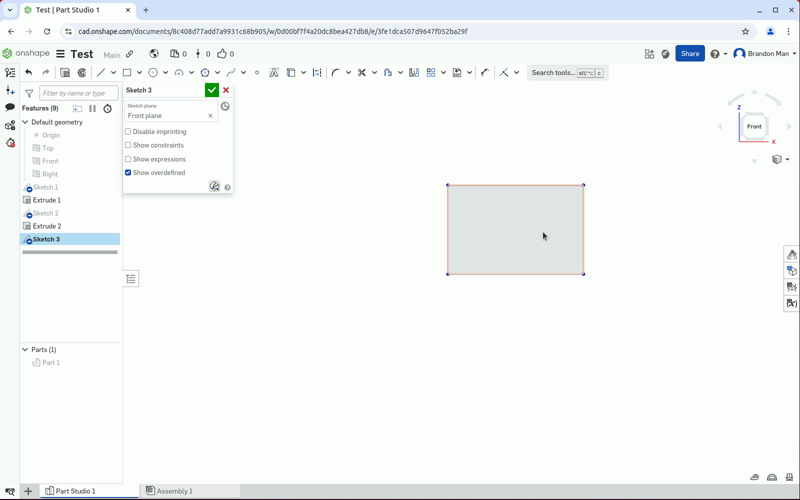
scroll(6)
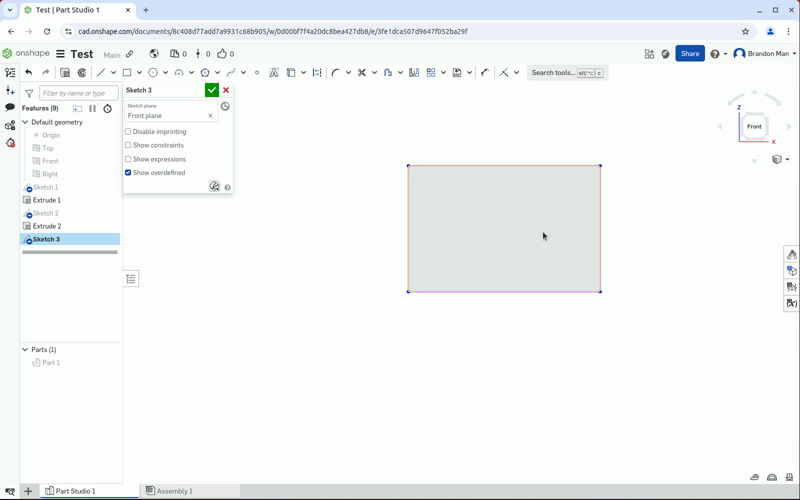
scroll(6)
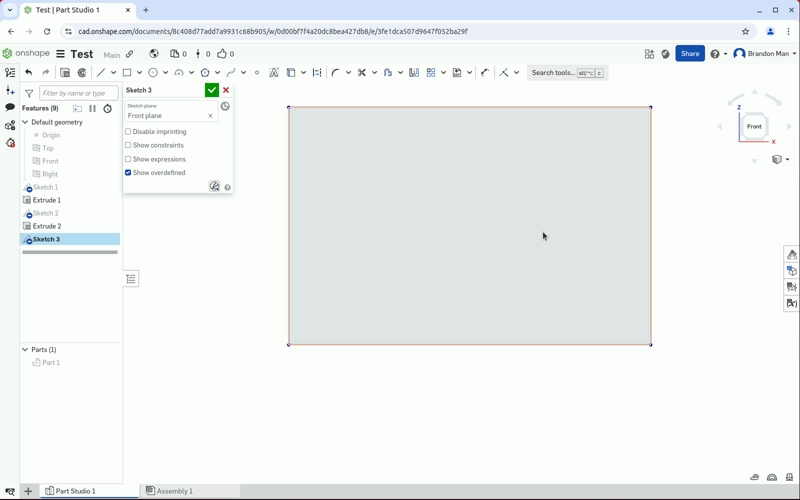
click(543, 231)
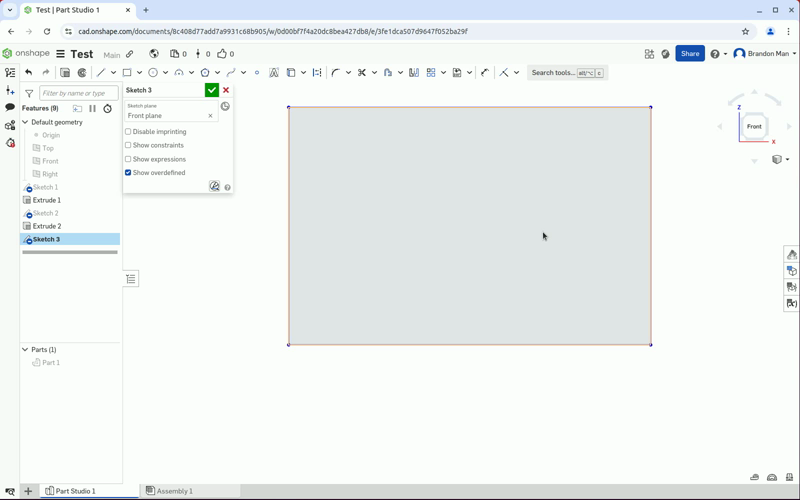
scroll(-6)
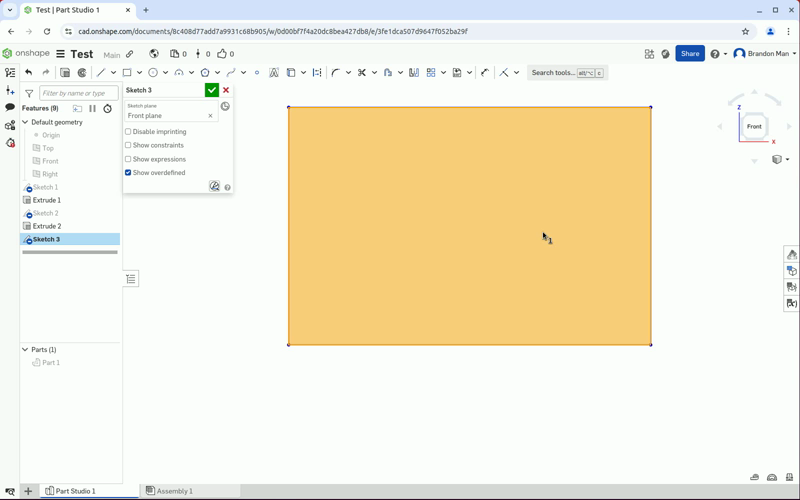
scroll(-6)
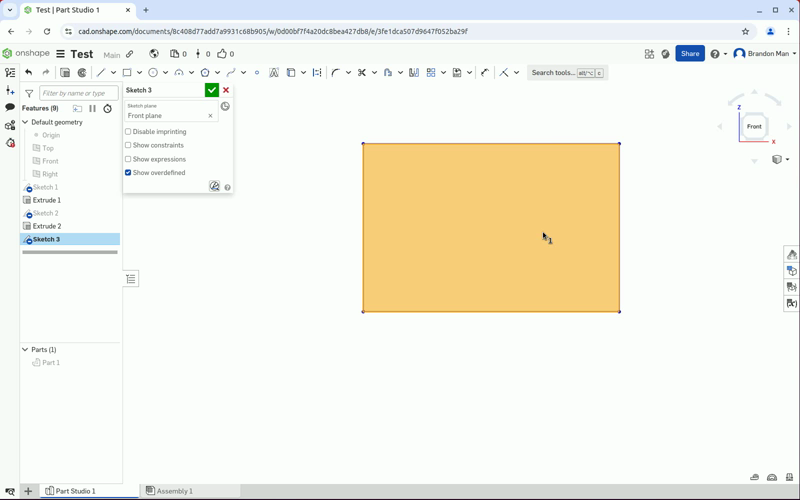
scroll(-6)
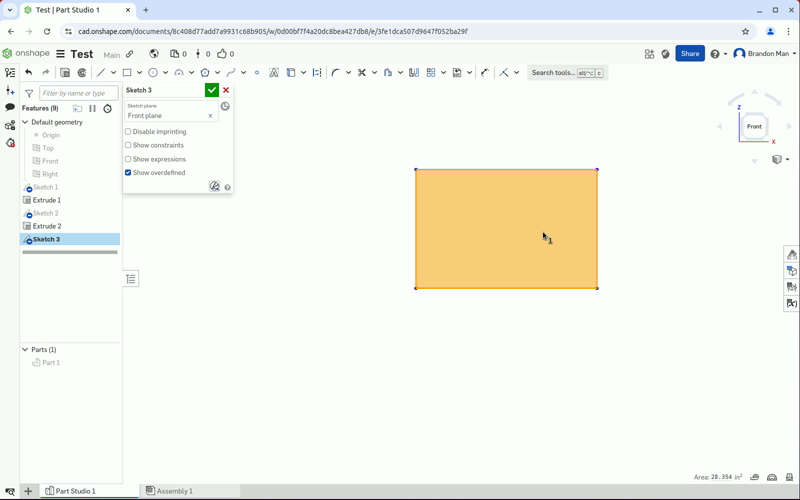
scroll(-6)
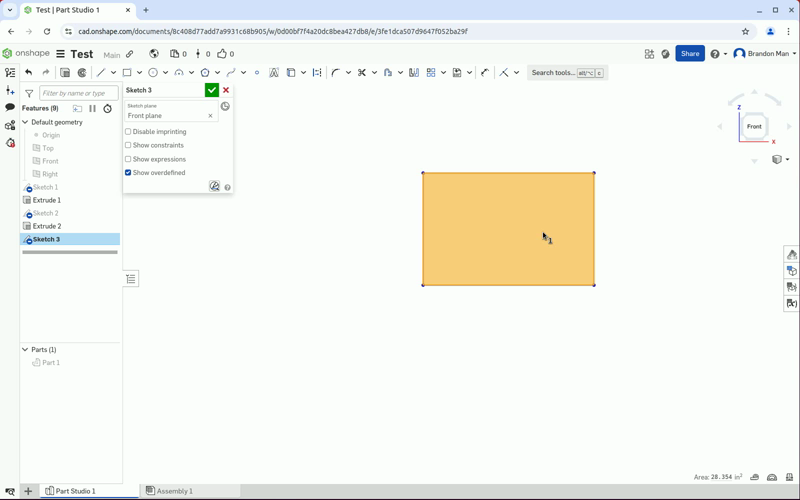
scroll(-6)
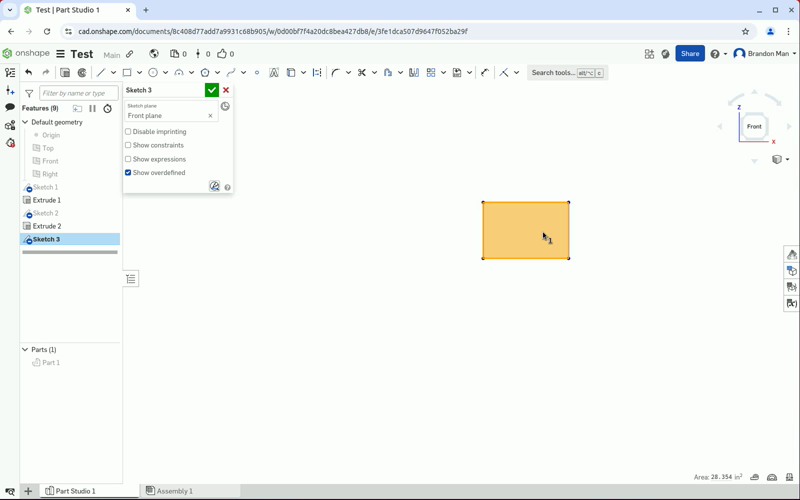
scroll(-6)
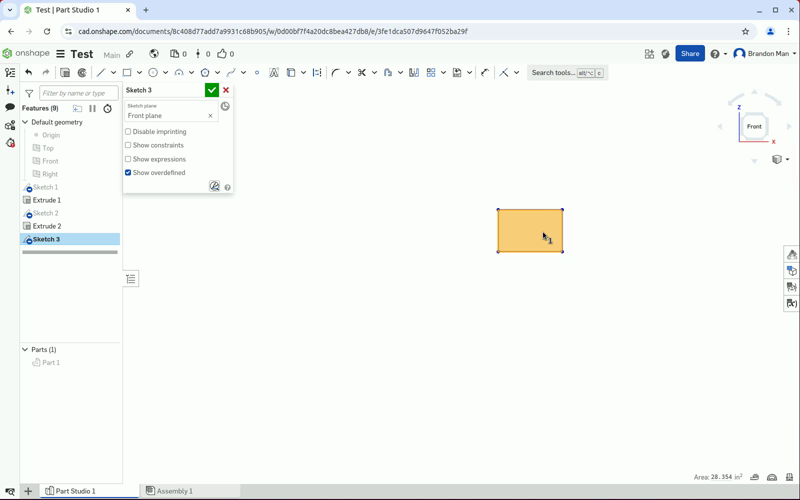
scroll(-6)
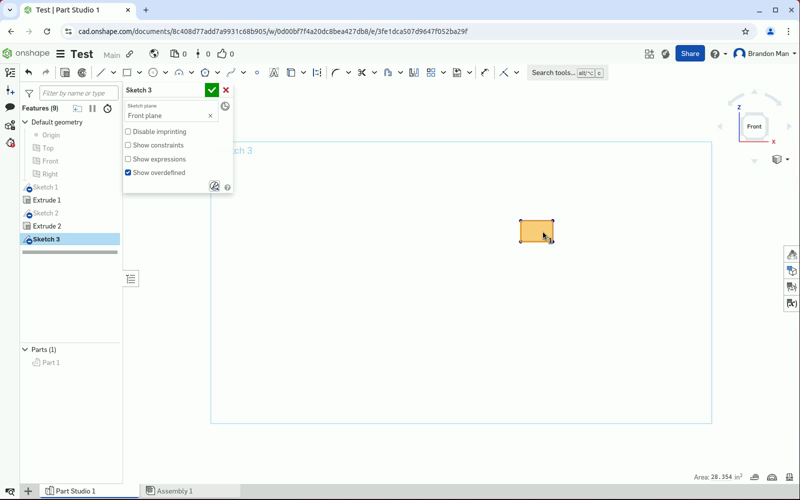
mouse_move(73, 352)
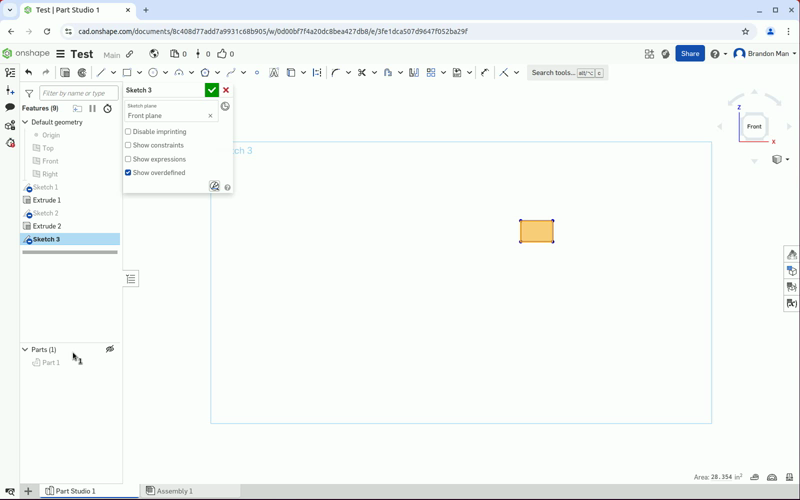
key(shift+y)
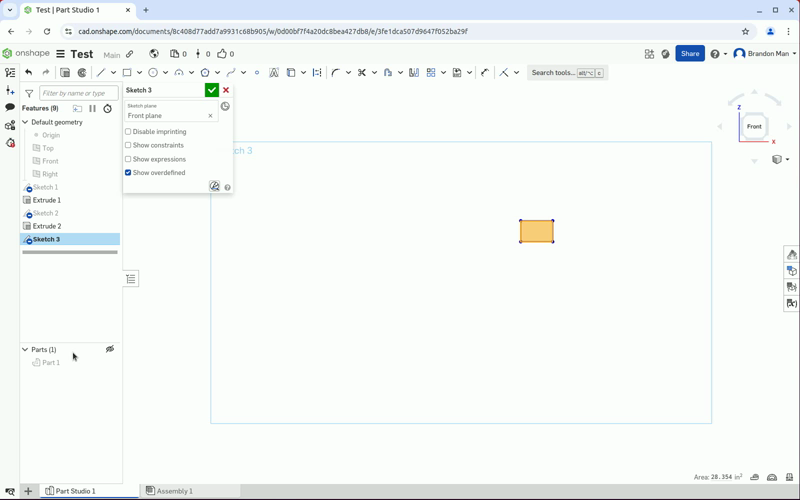
key(shift+e)
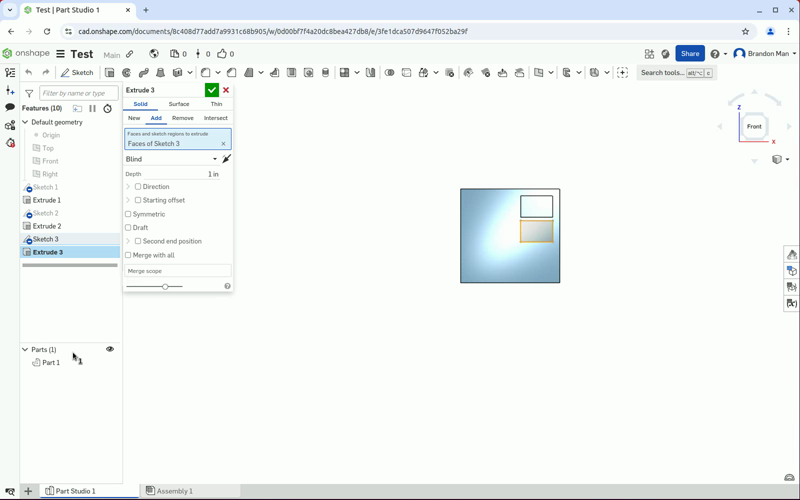
mouse_move(143, 106)
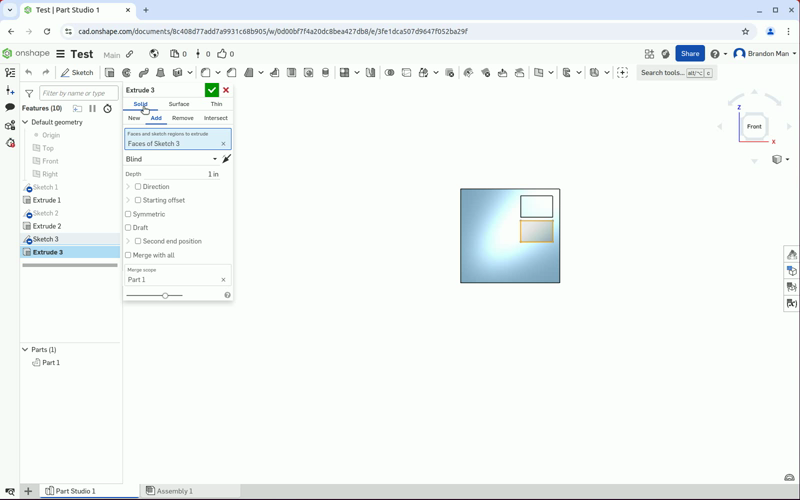
click(143, 106)
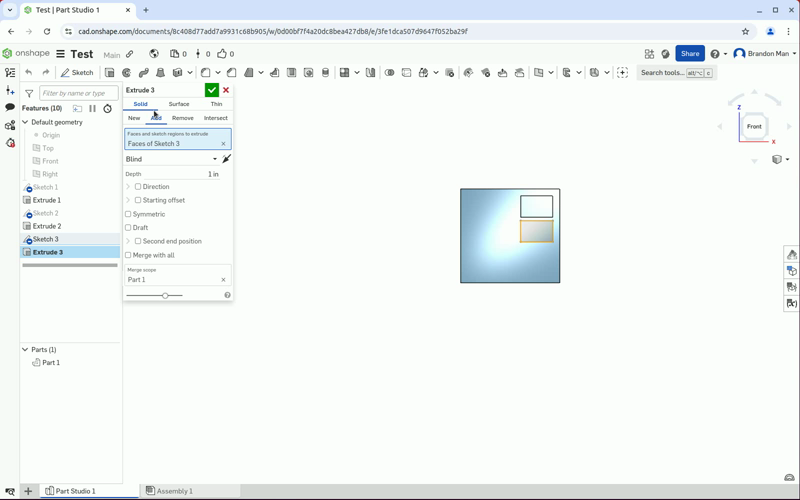
mouse_move(186, 120)
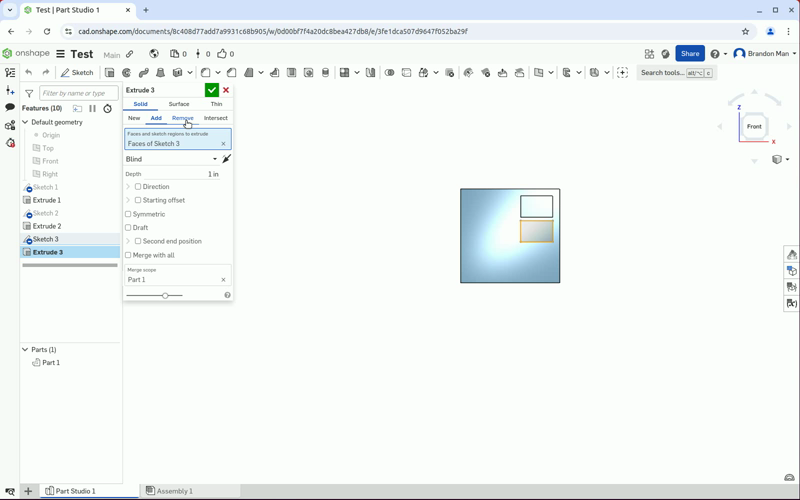
click(186, 120)
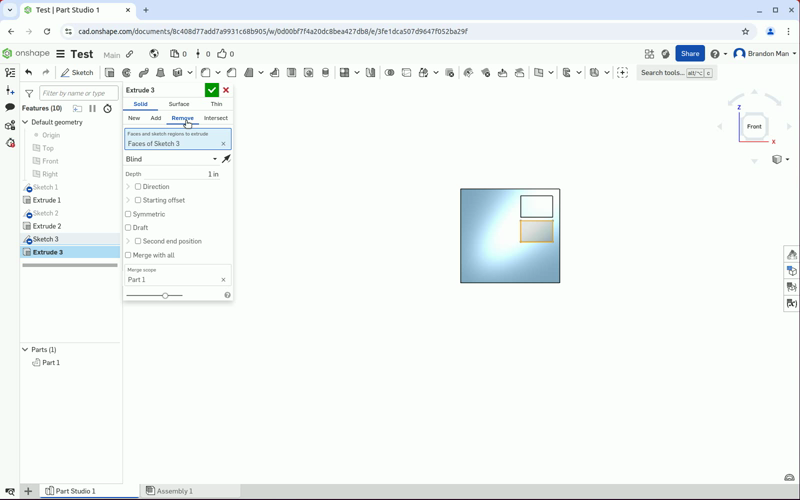
key(tab, 4)
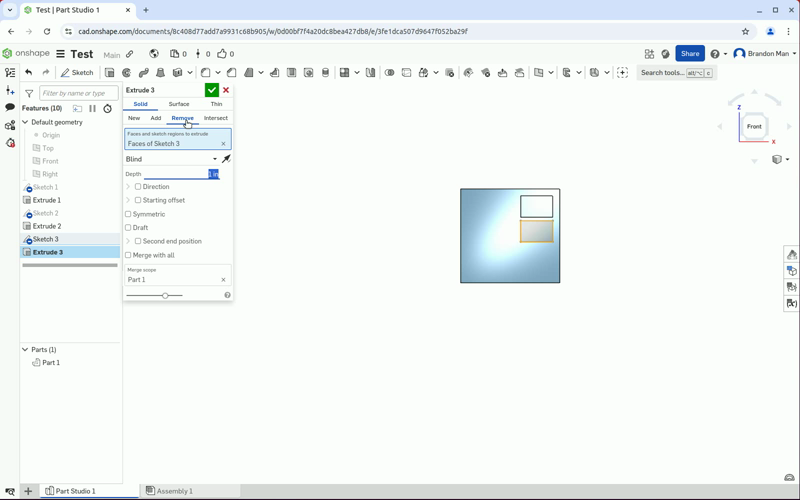
text(12.036)
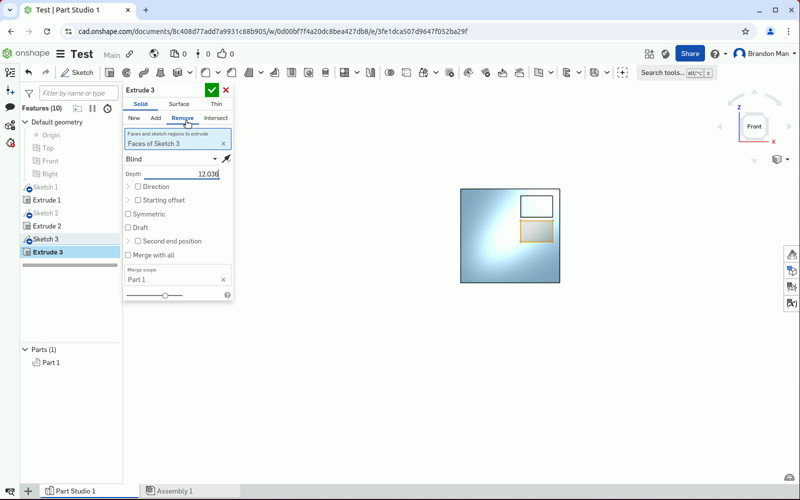
key(tab, 6)
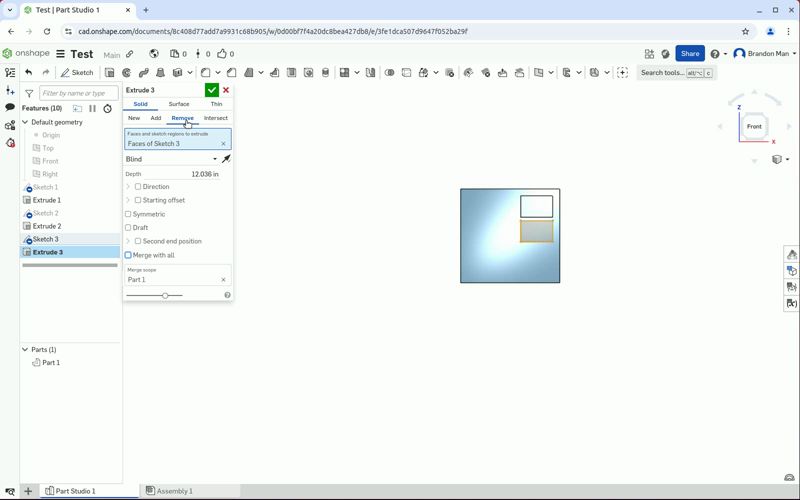
key(space)
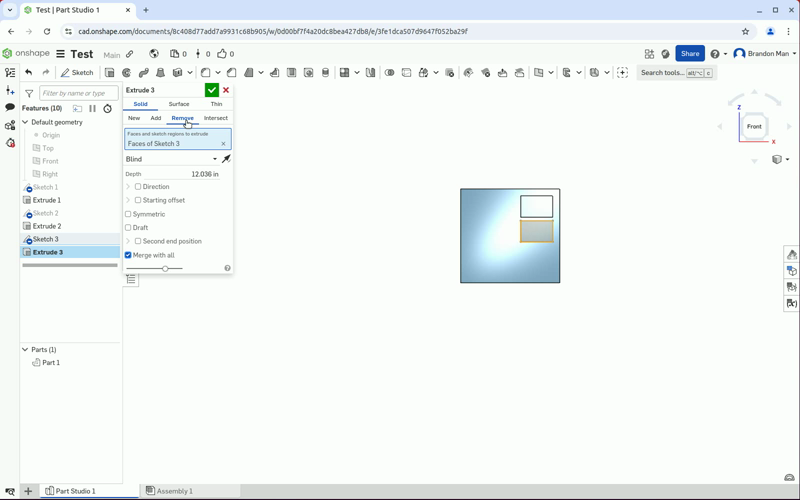
key(enter)
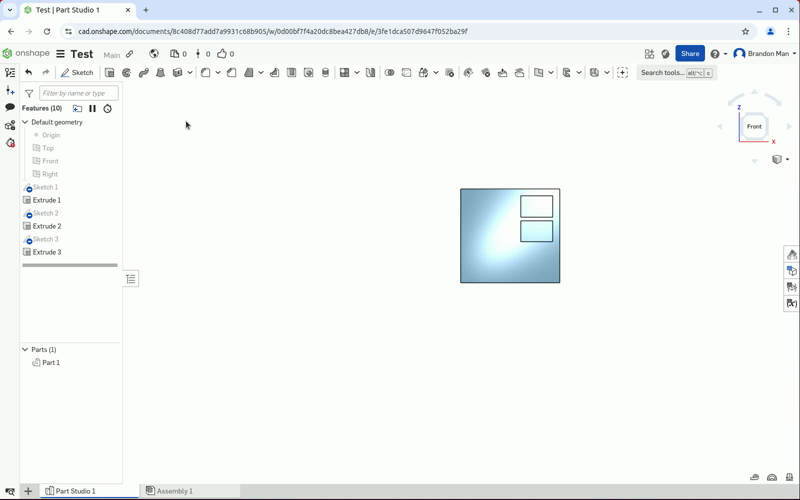
key(shift+h)
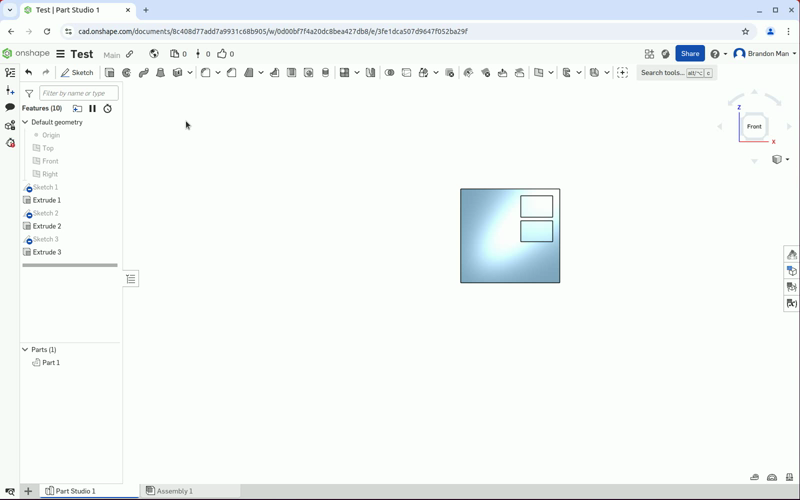
key(shift+h)
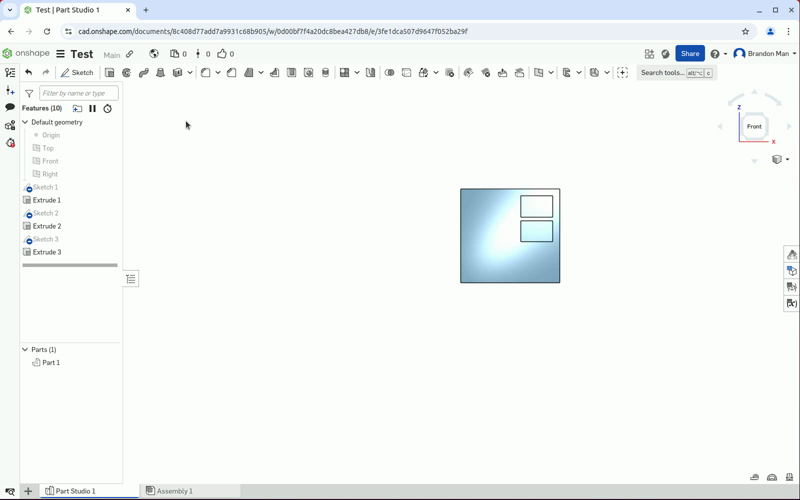
mouse_move(73, 189)
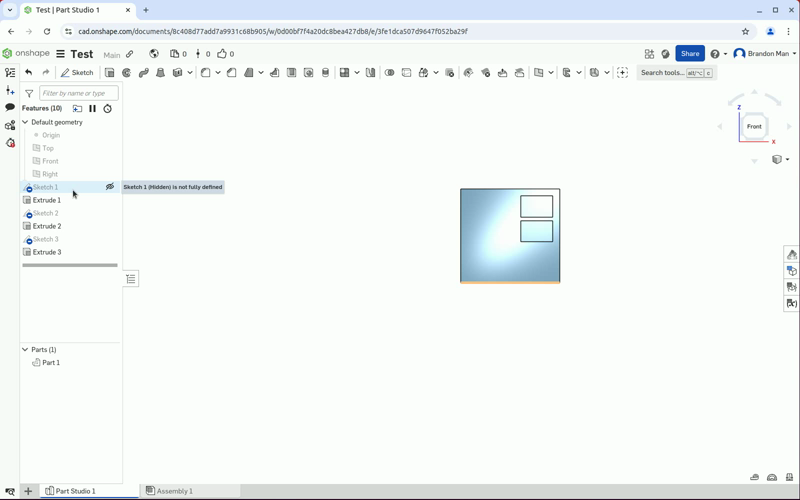
click(73, 189)
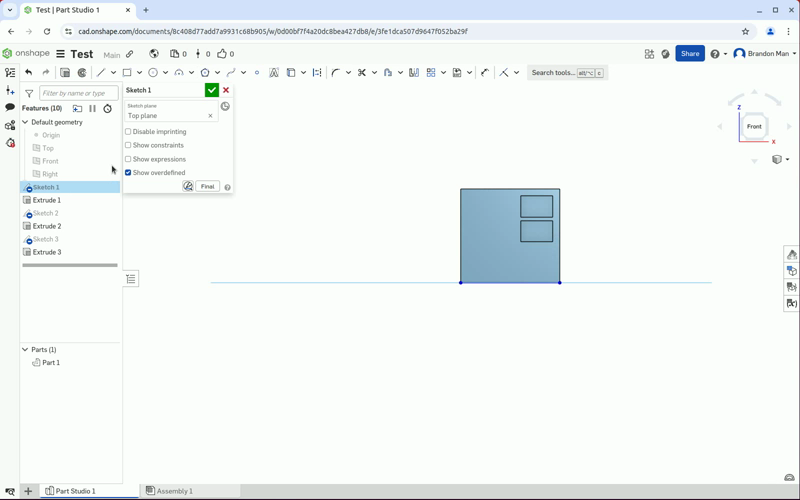
mouse_move(229, 92)
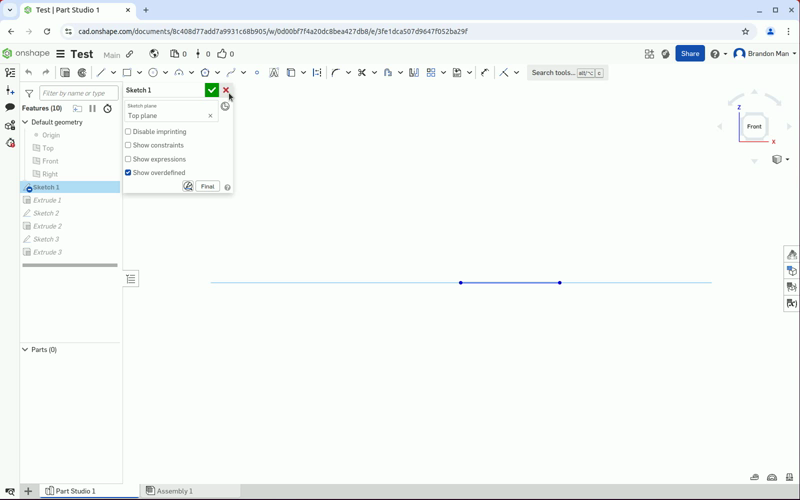
click(229, 92)
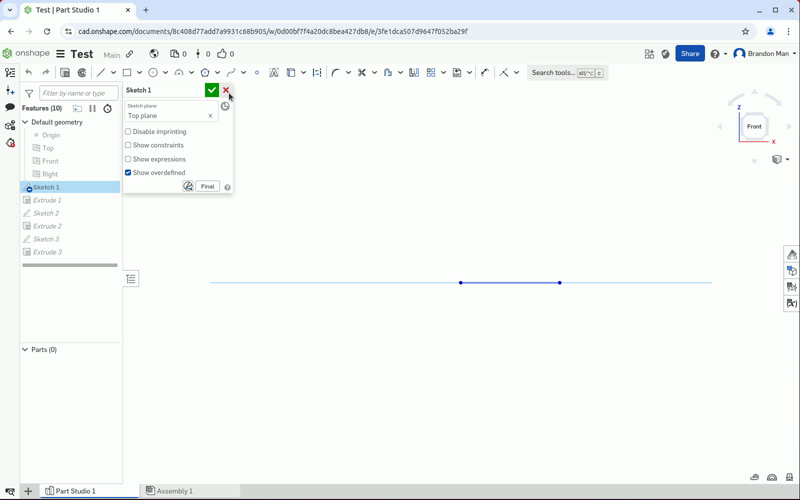
key(shift+s)
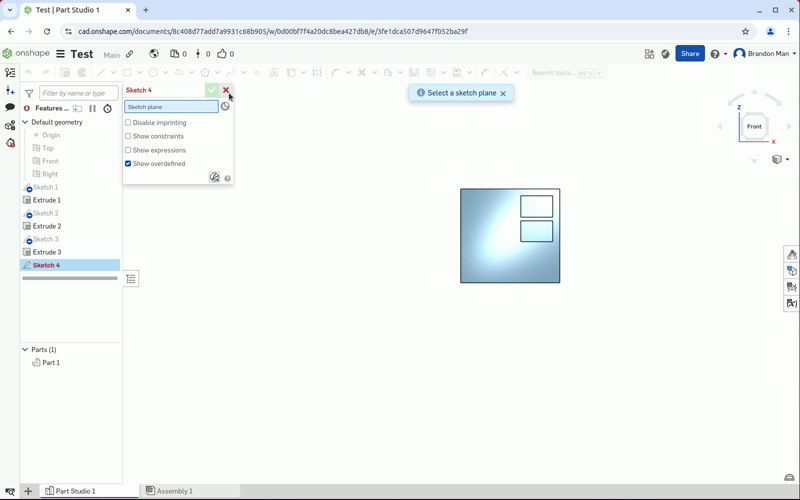
mouse_move(73, 163)
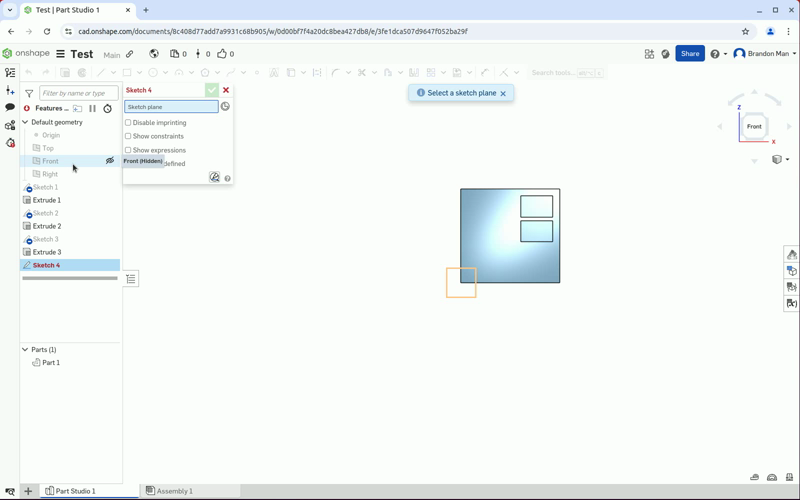
click(73, 163)
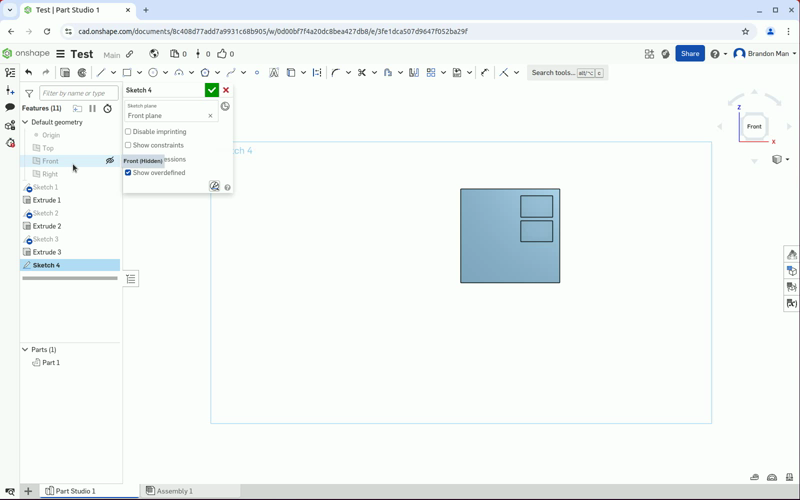
mouse_move(73, 352)
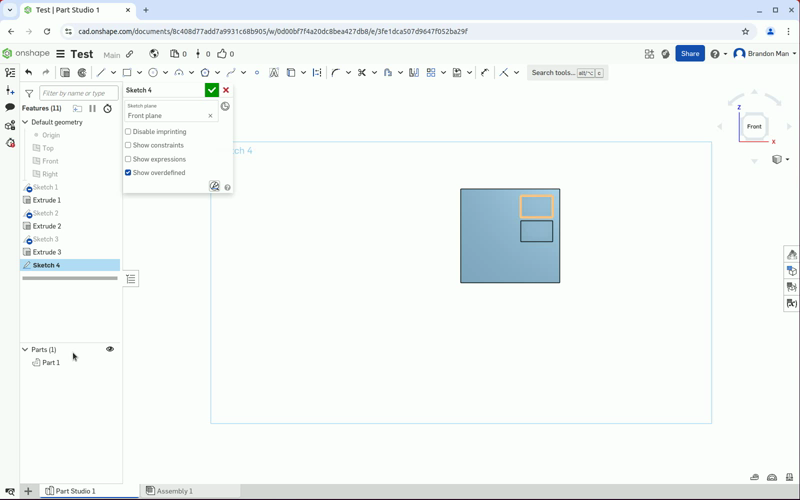
key(y)
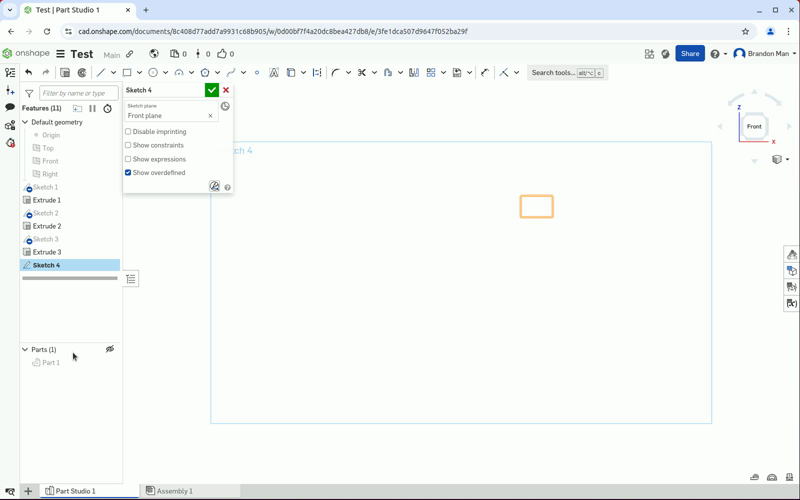
key(l)
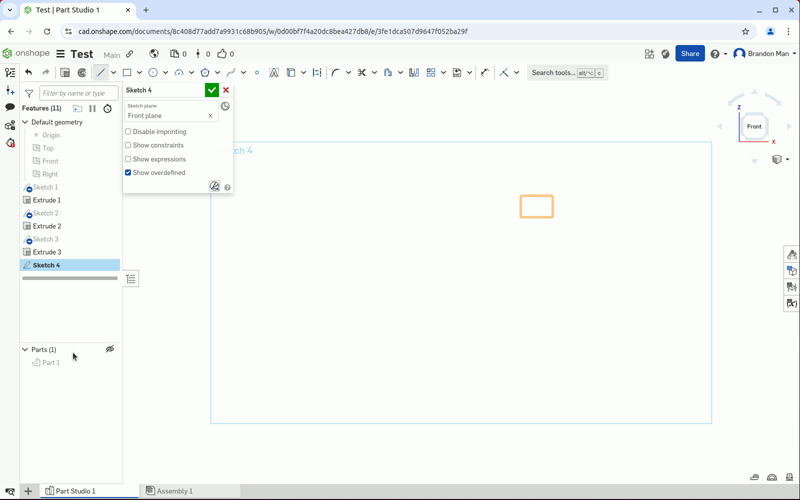
key_down(shift)
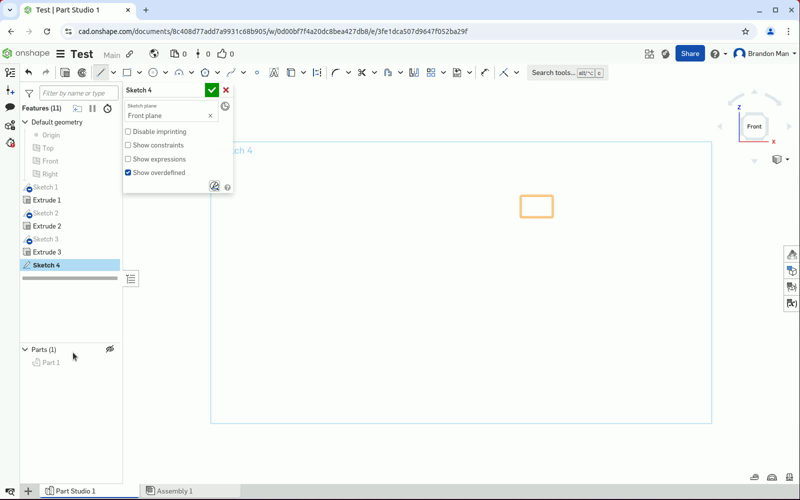
mouse_move(520, 266)
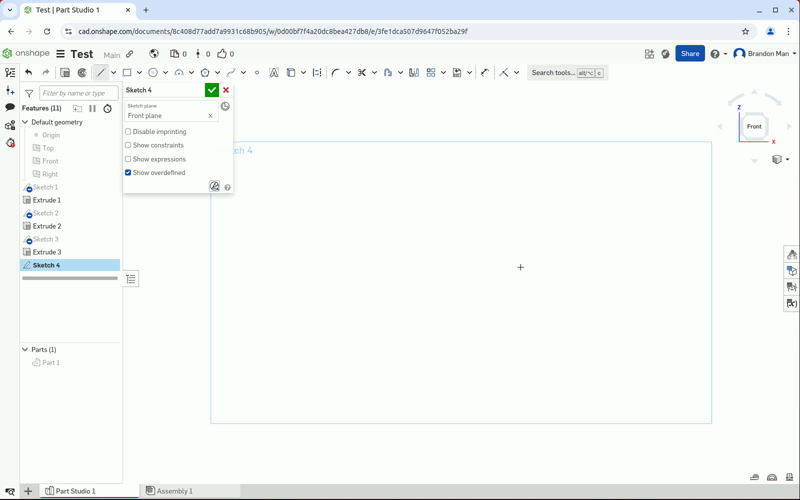
click(520, 266)
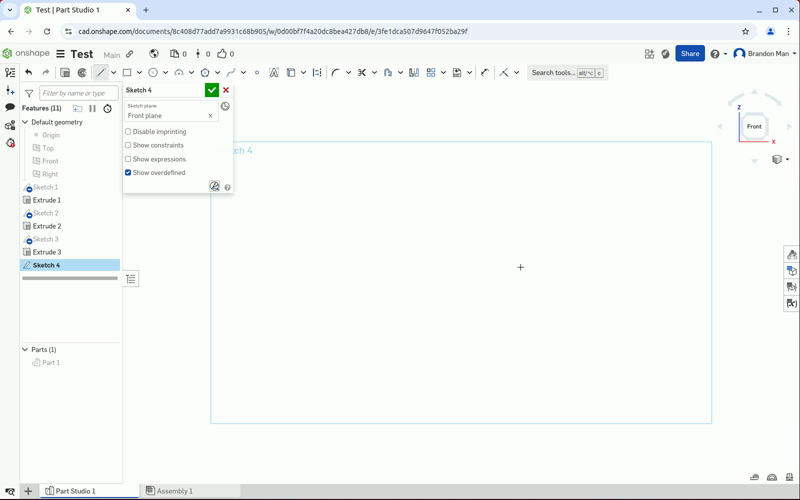
key_up(shift)
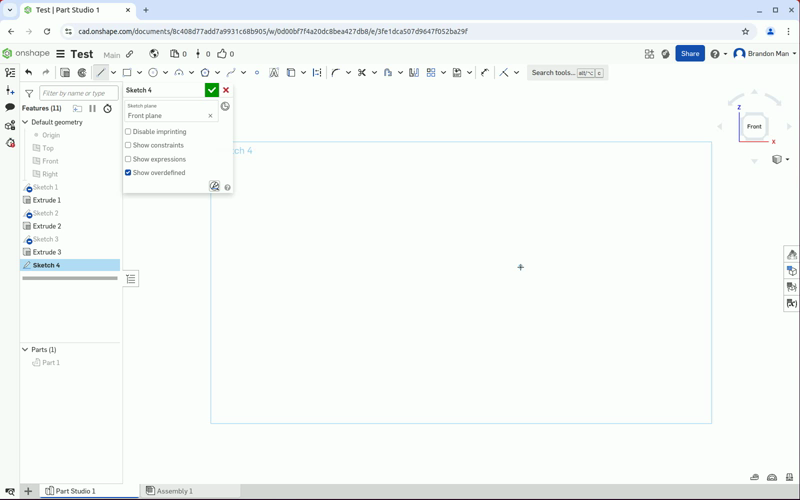
key_down(shift)
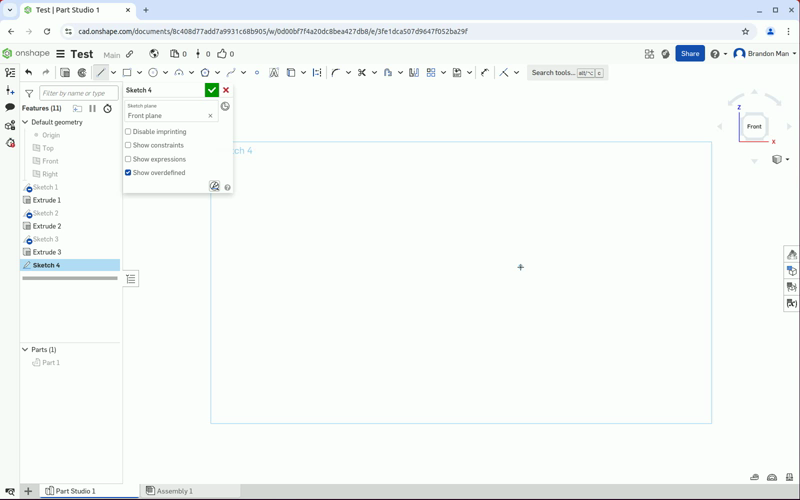
mouse_move(550, 266)
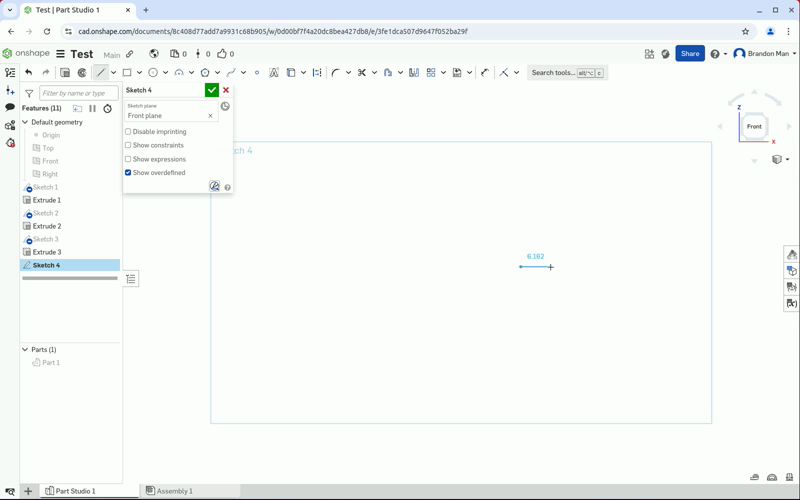
mouse_move(552, 266)
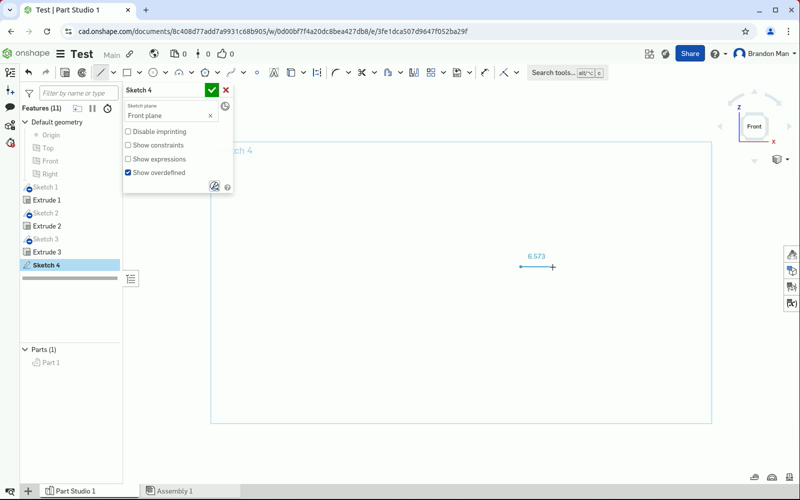
click(552, 266)
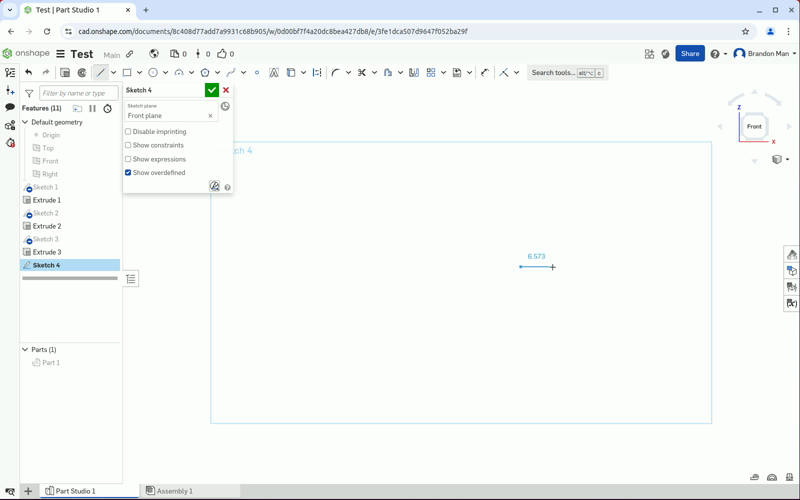
key_up(shift)
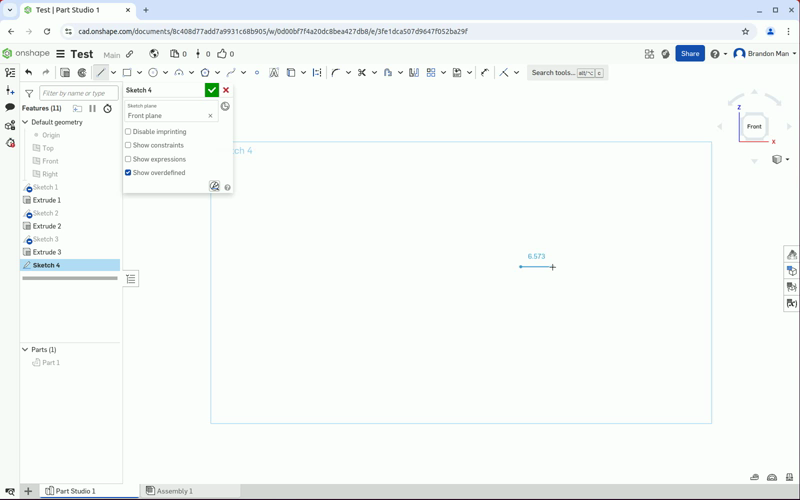
key_down(shift)
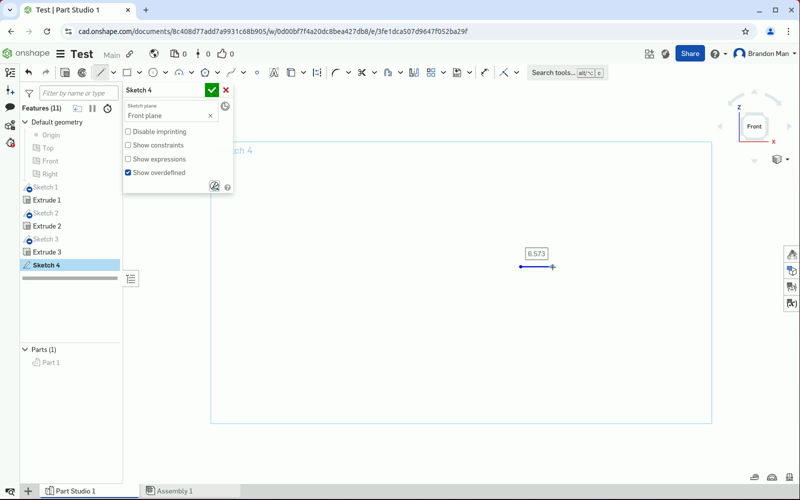
mouse_move(582, 266)
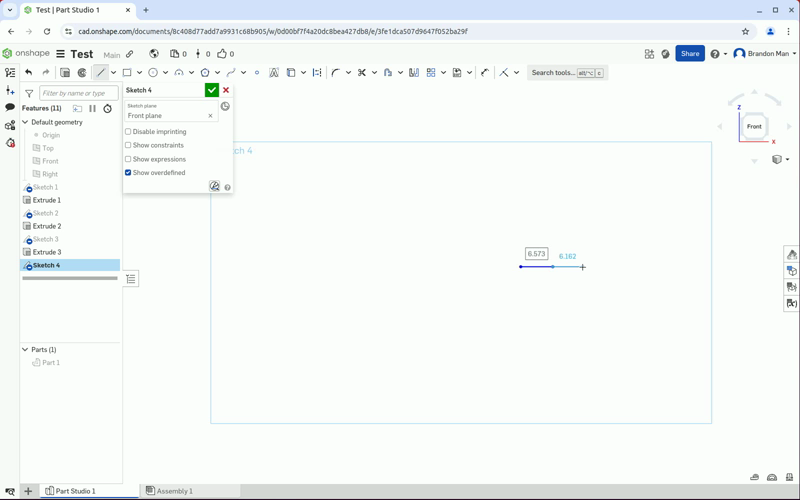
mouse_move(552, 245)
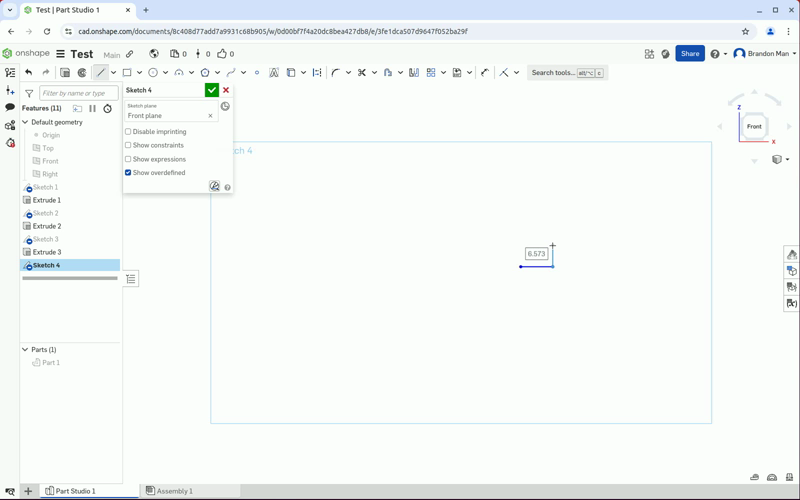
click(552, 245)
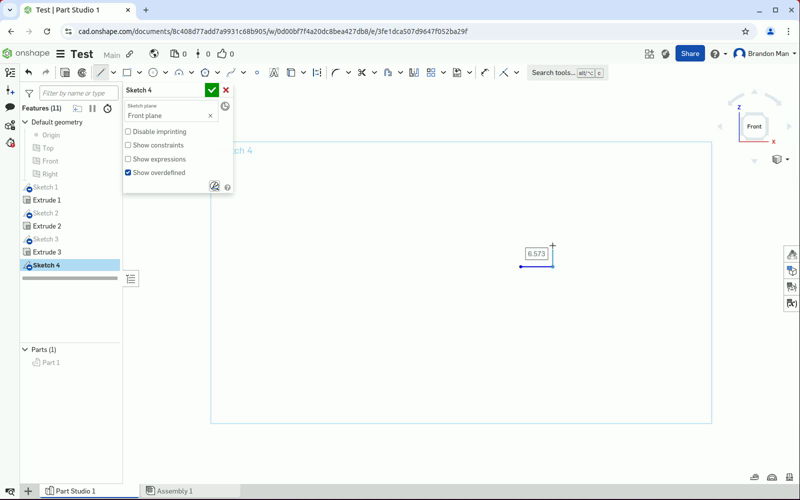
key_up(shift)
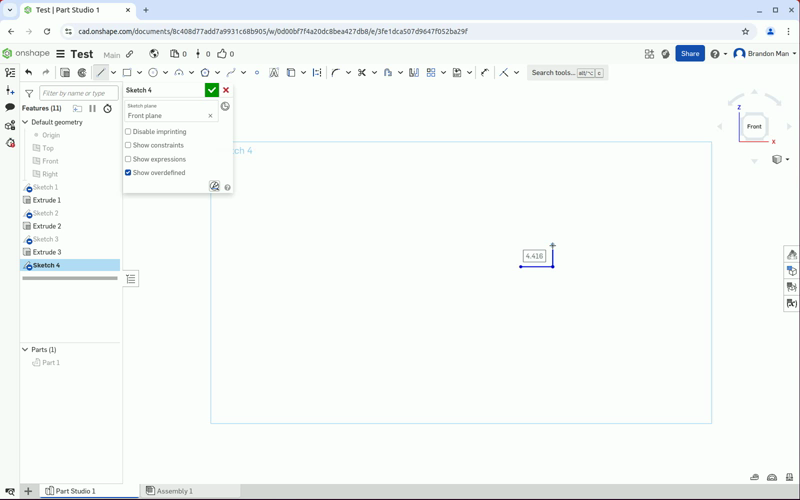
key_down(shift)
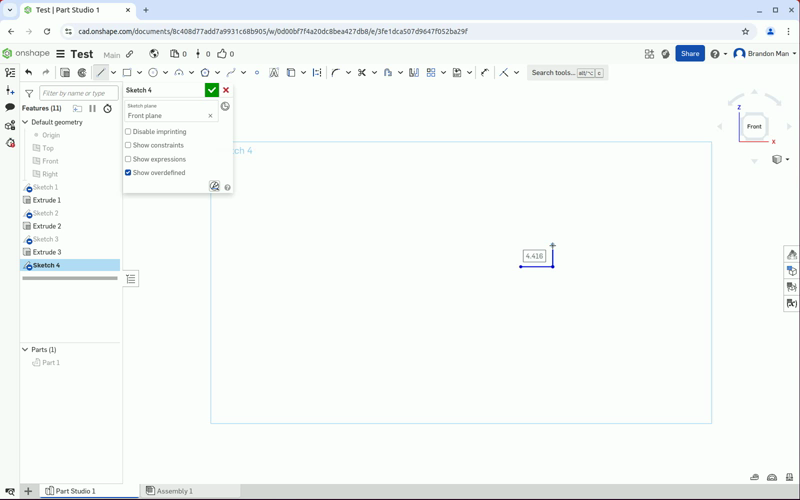
mouse_move(582, 245)
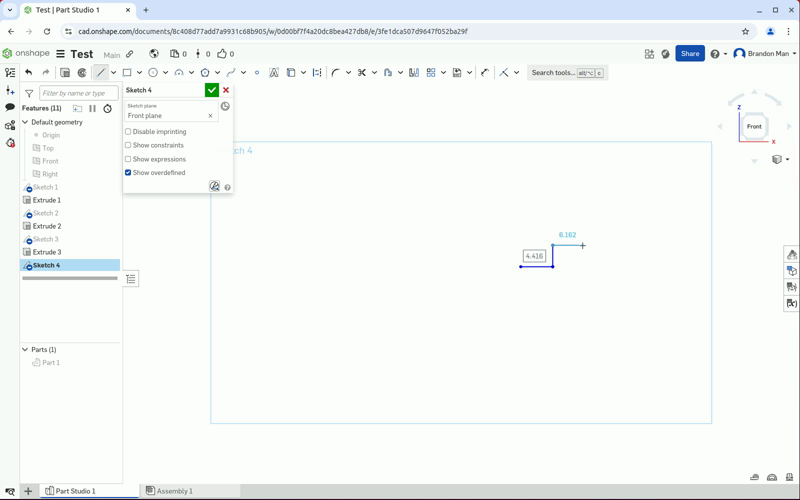
mouse_move(520, 245)
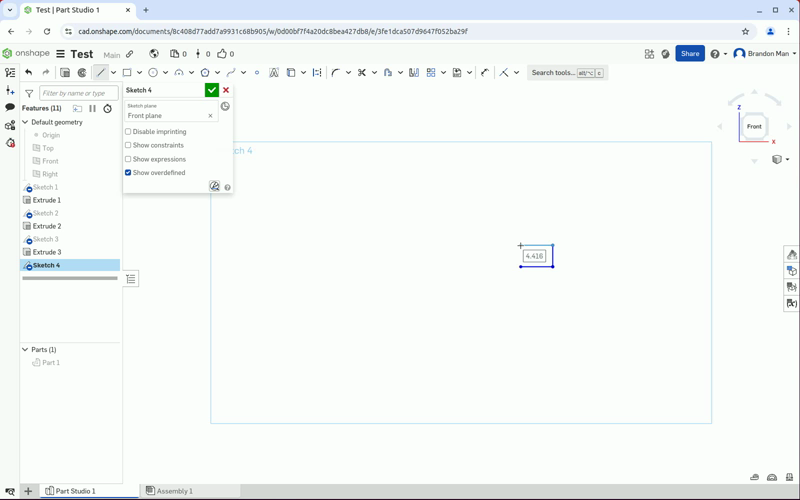
click(520, 245)
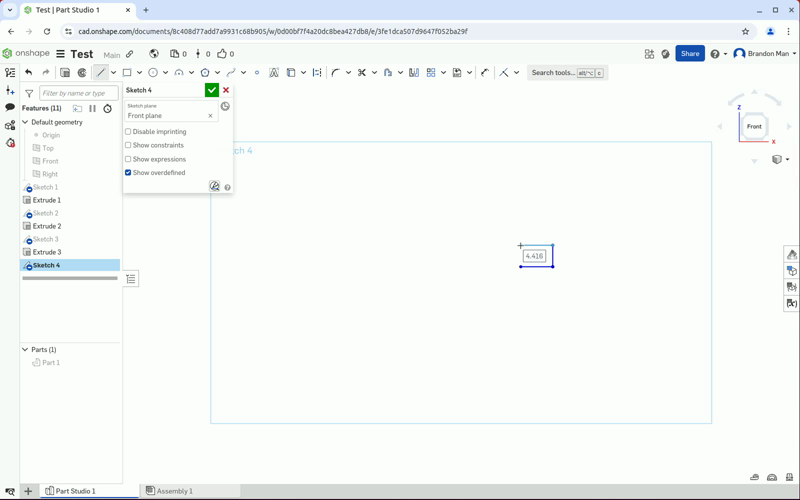
key_up(shift)
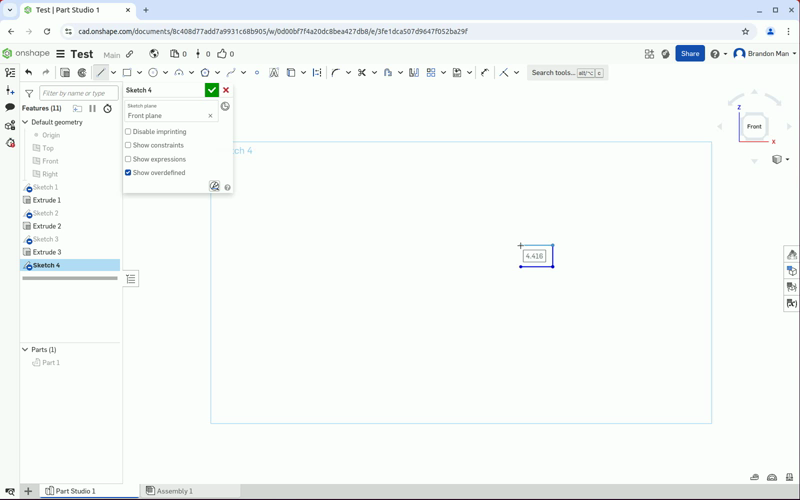
mouse_move(550, 245)
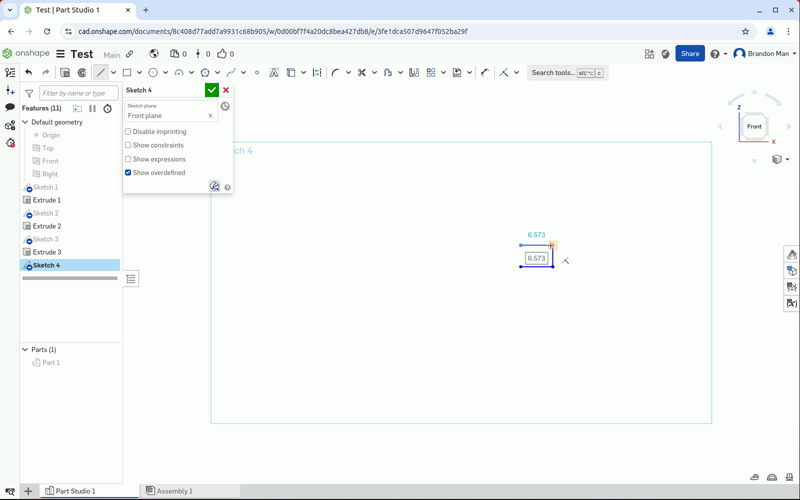
key_down(shift)
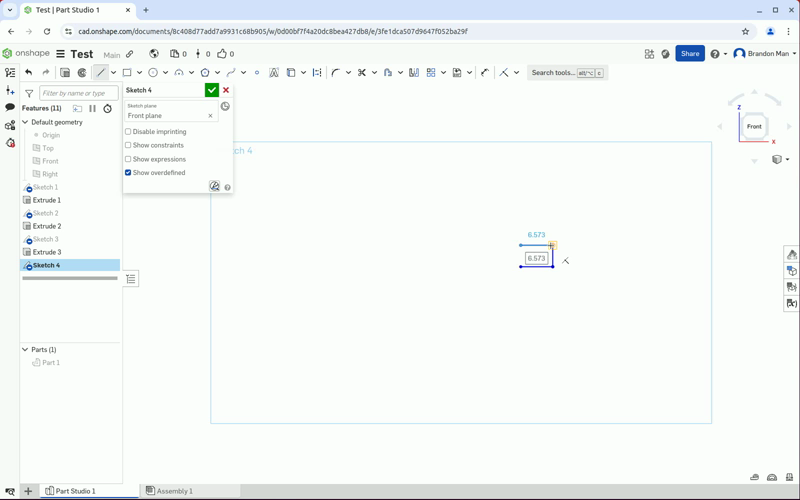
mouse_move(520, 266)
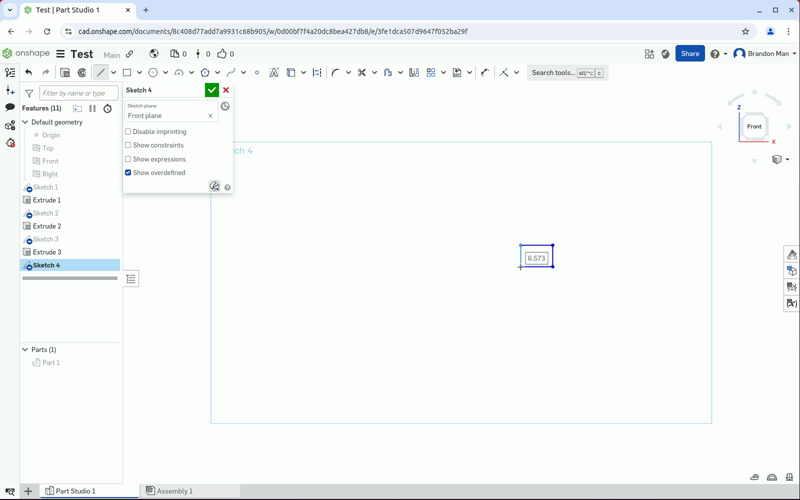
key_up(shift)
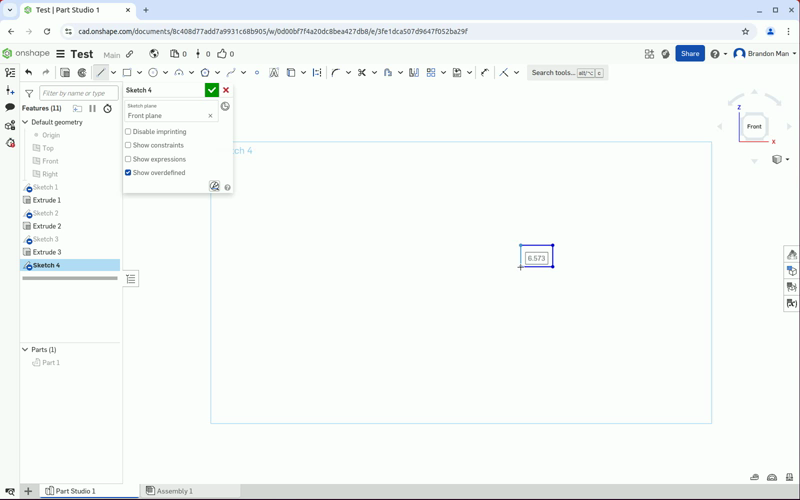
click(520, 266)
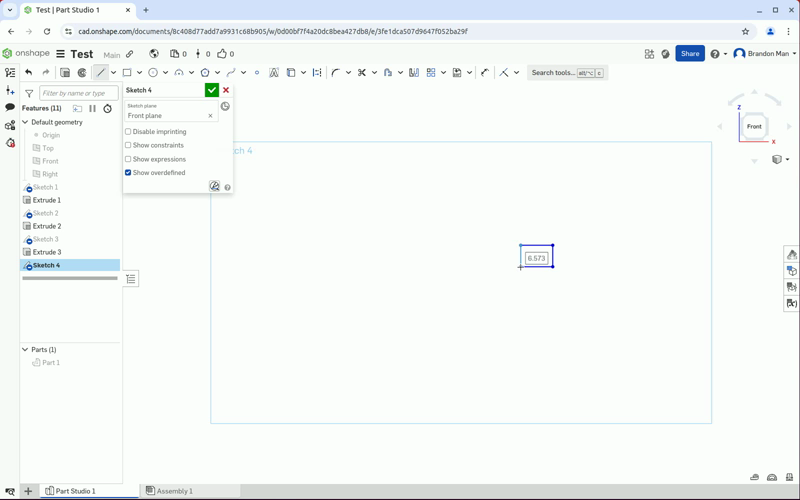
key(esc)
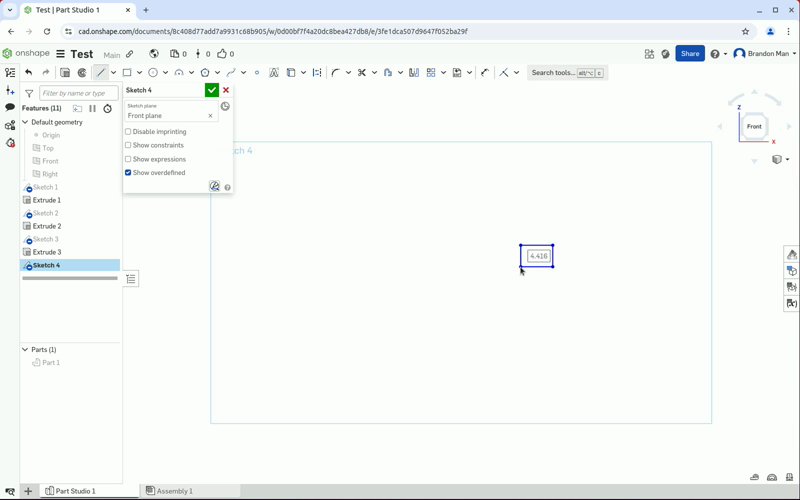
mouse_move(530, 252)
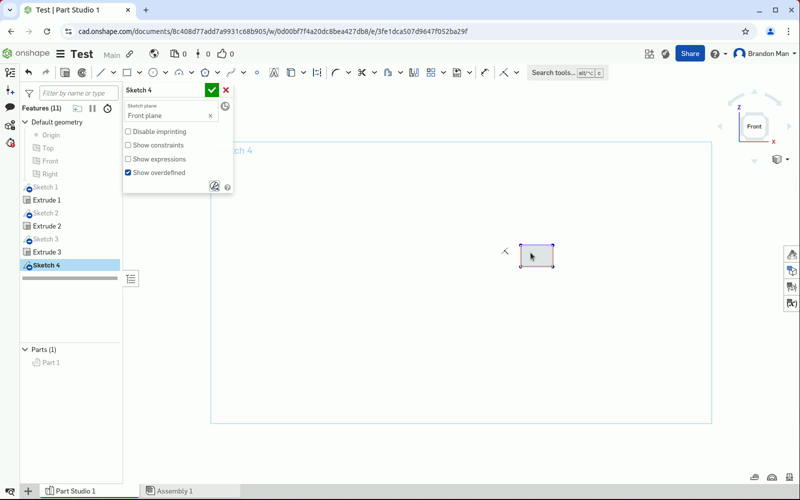
scroll(6)
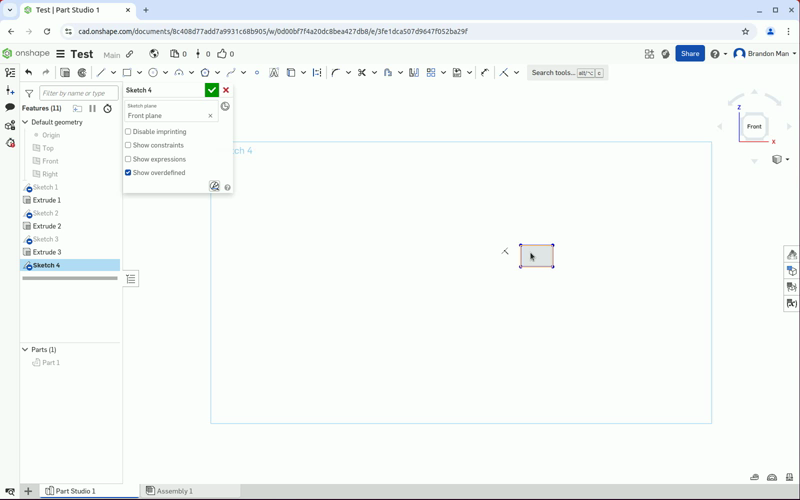
scroll(6)
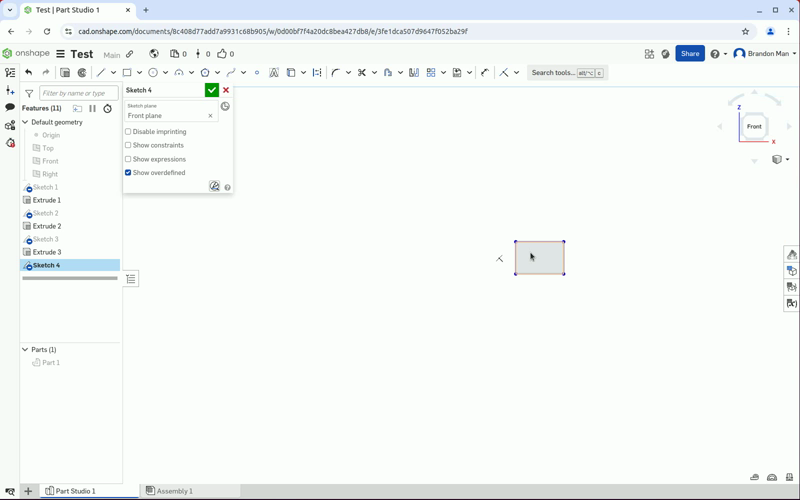
scroll(6)
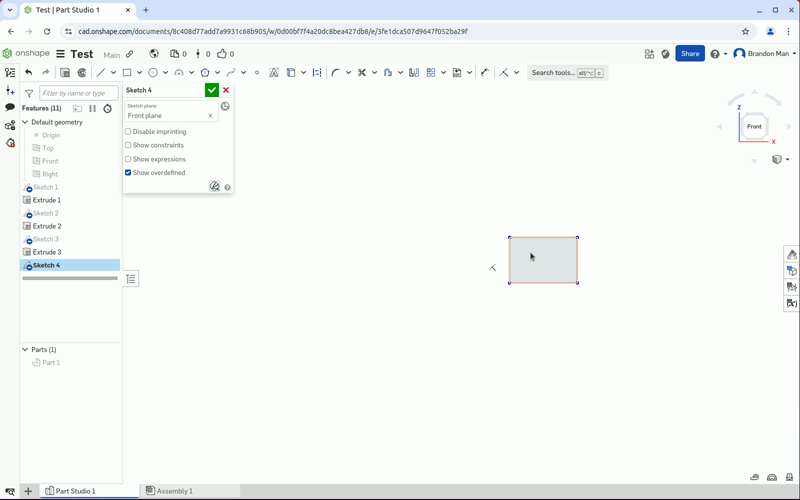
scroll(6)
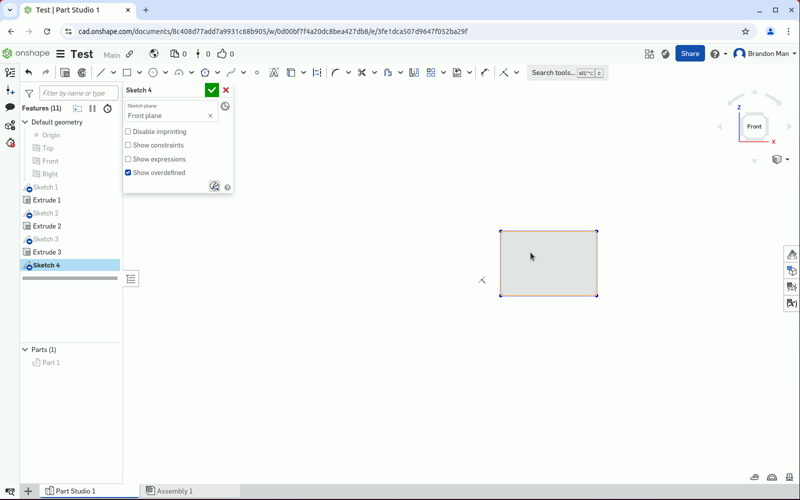
scroll(6)
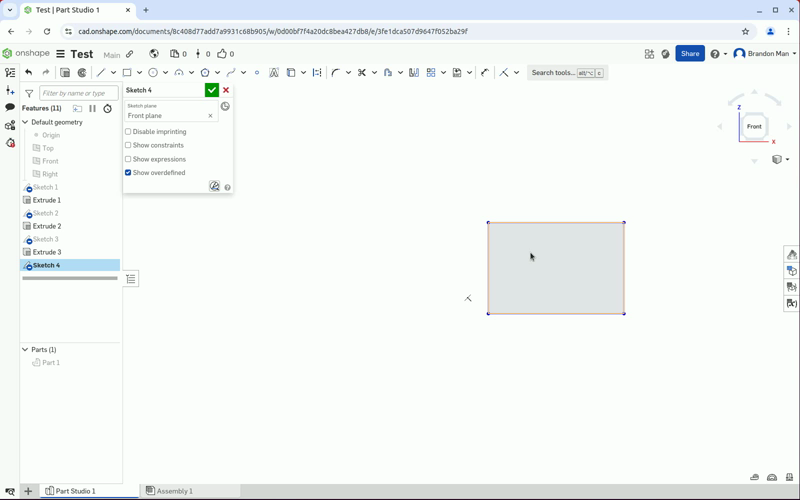
scroll(6)
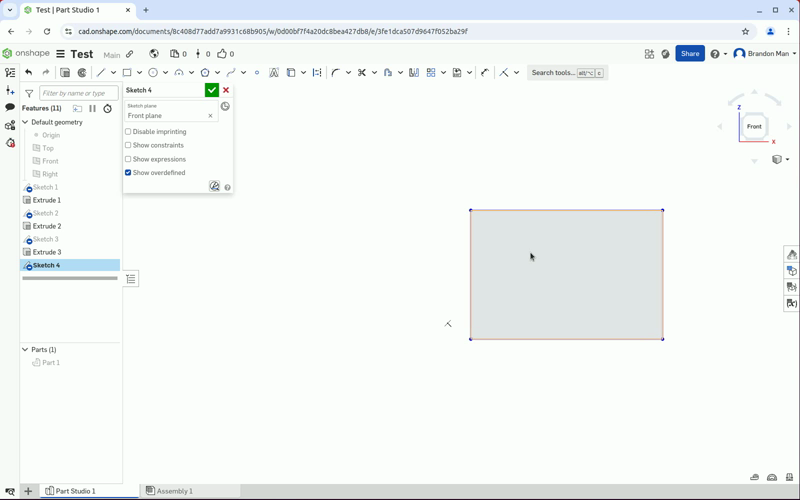
scroll(6)
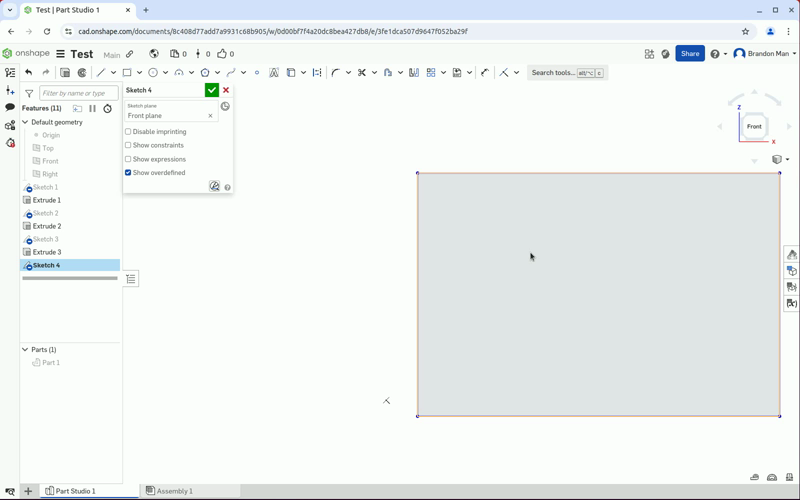
click(530, 252)
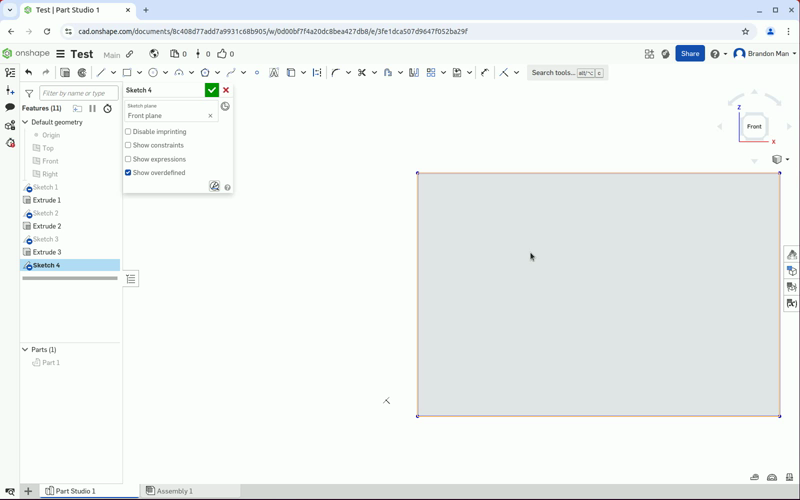
scroll(-6)
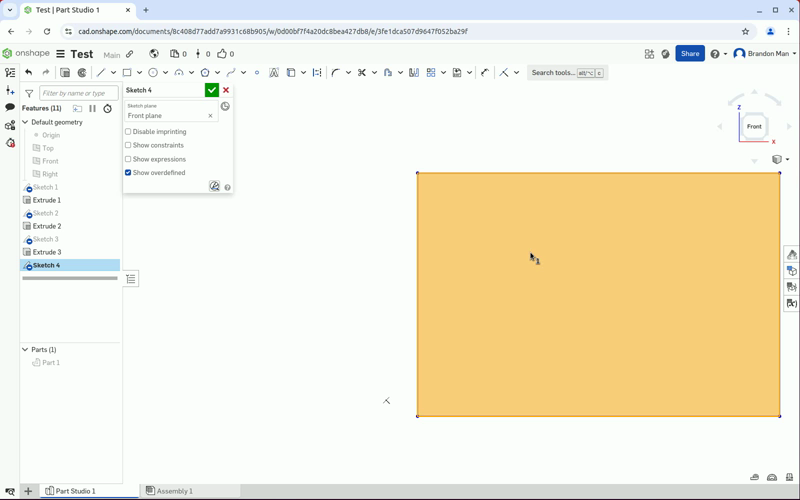
scroll(-6)
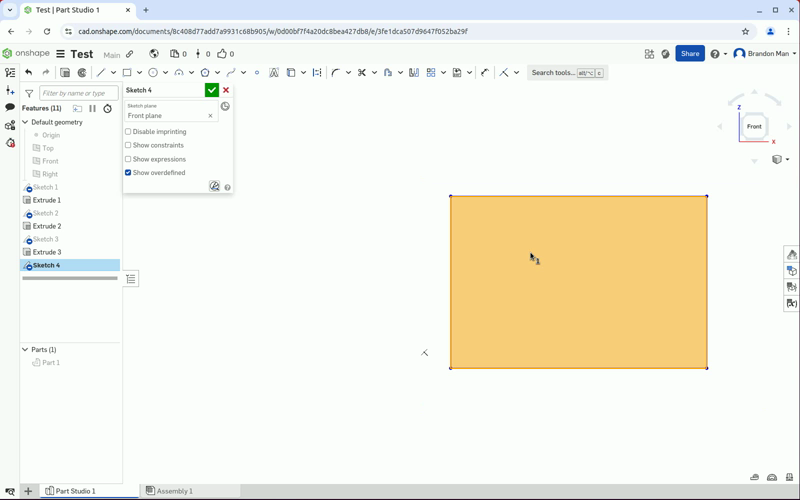
scroll(-6)
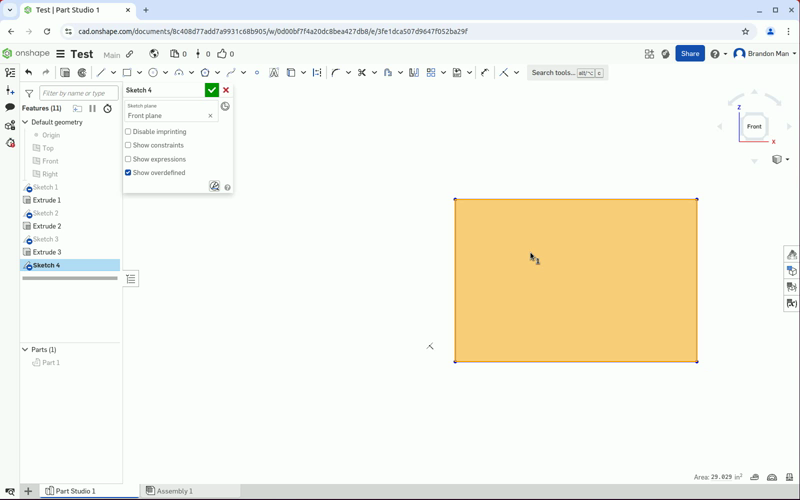
scroll(-6)
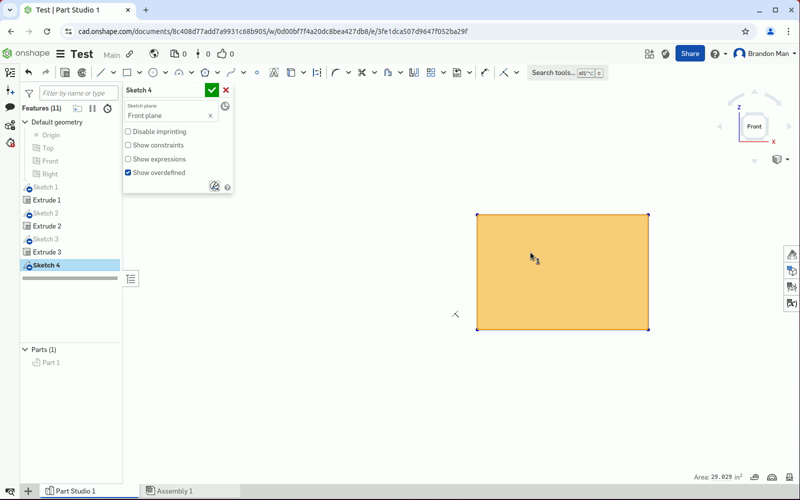
scroll(-6)
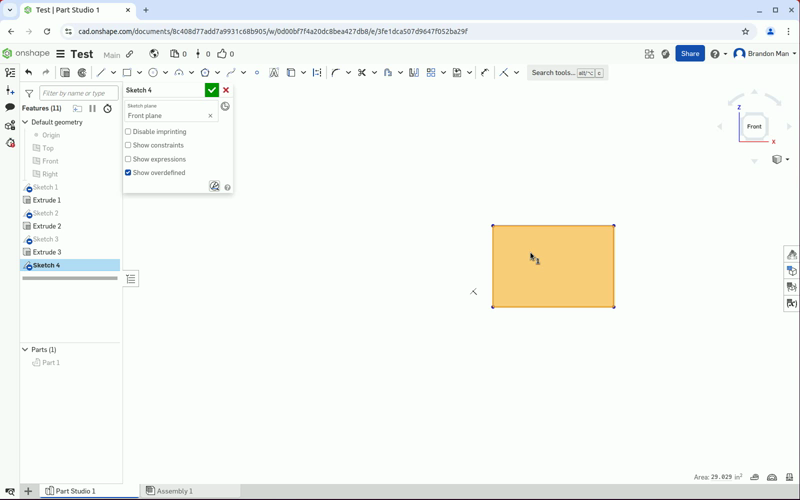
scroll(-6)
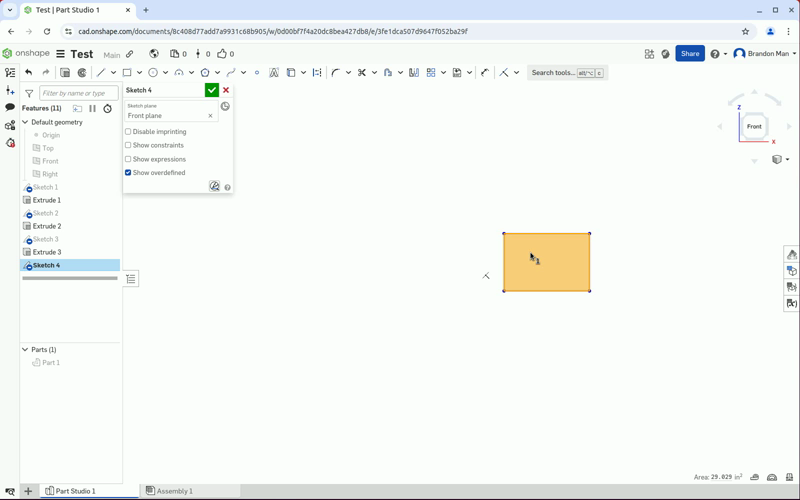
scroll(-6)
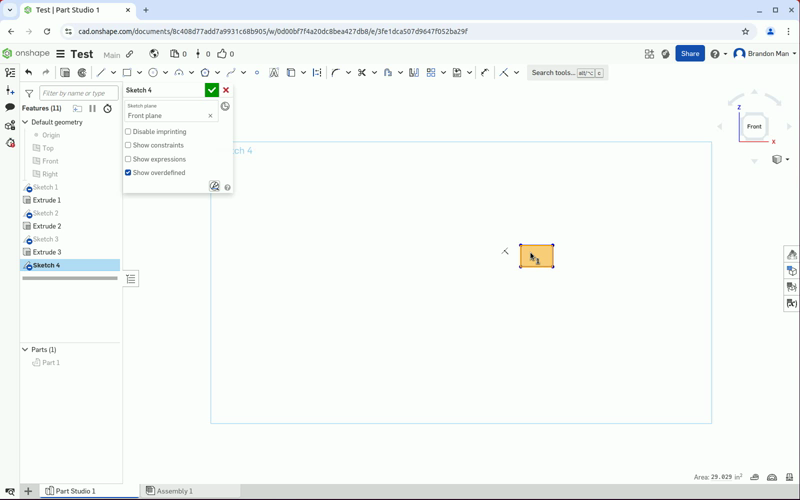
mouse_move(73, 352)
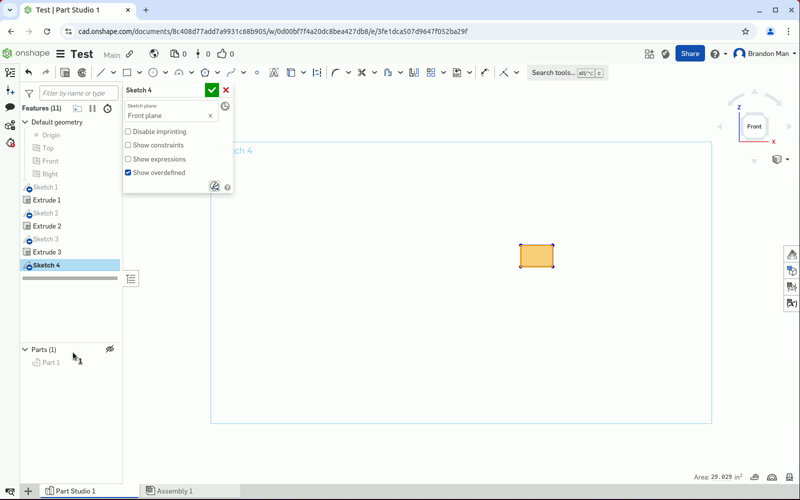
key(shift+y)
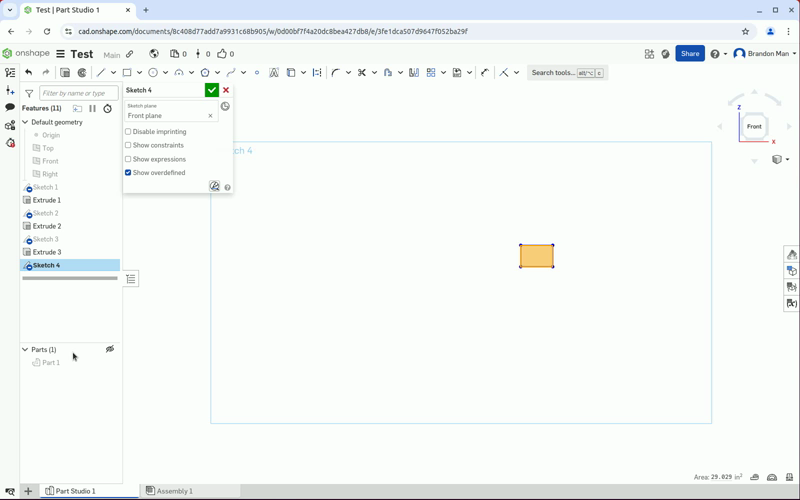
key(shift+e)
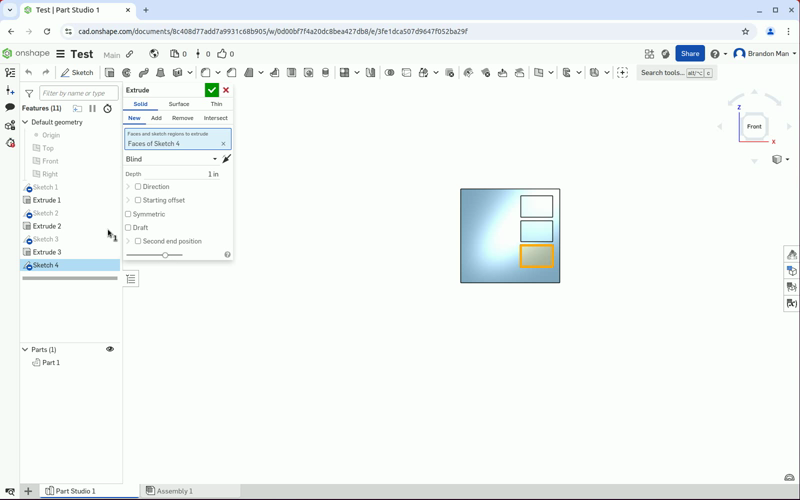
mouse_move(143, 106)
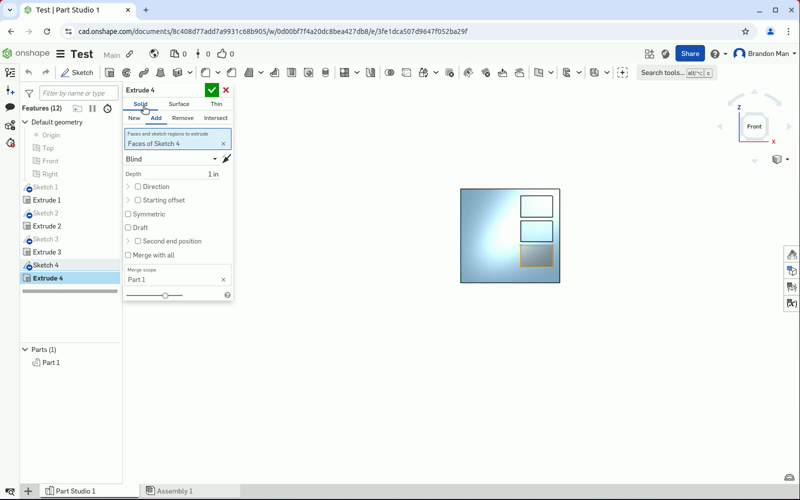
click(143, 106)
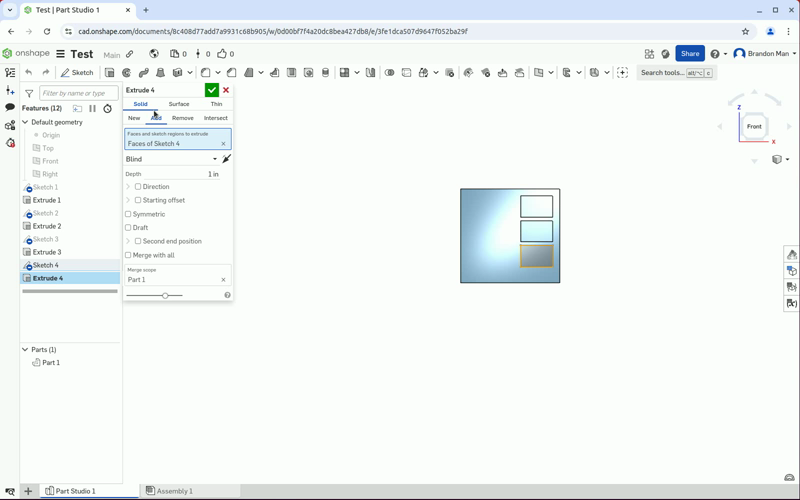
mouse_move(186, 120)
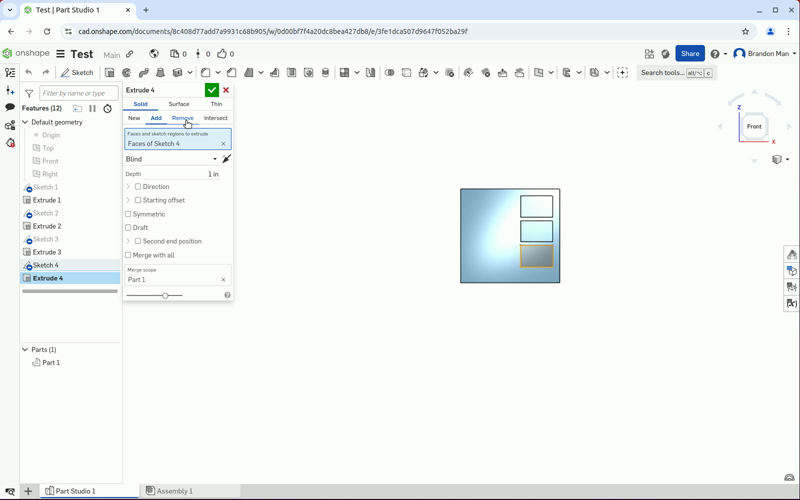
click(186, 120)
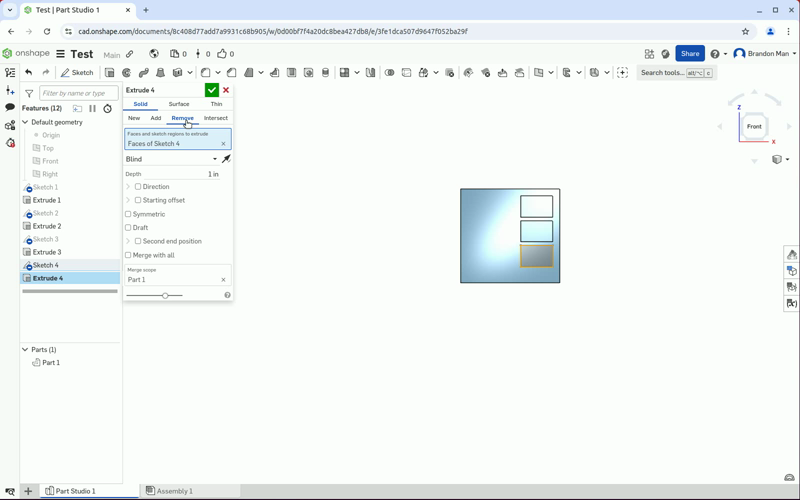
key(tab, 4)
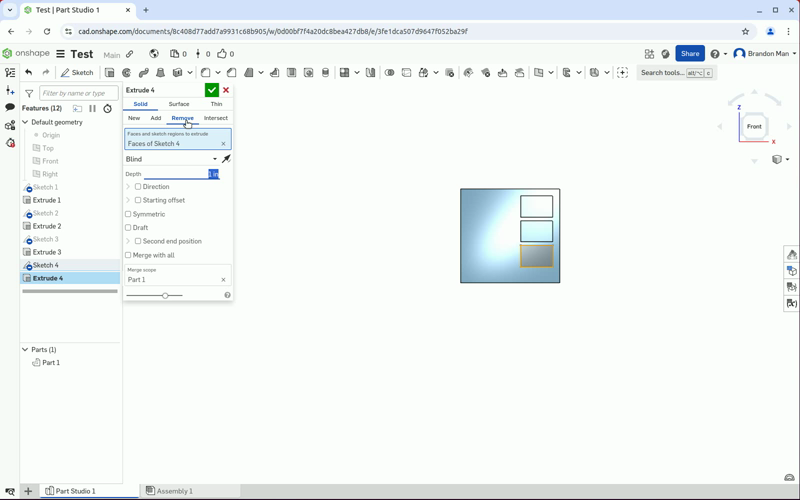
text(12.036)
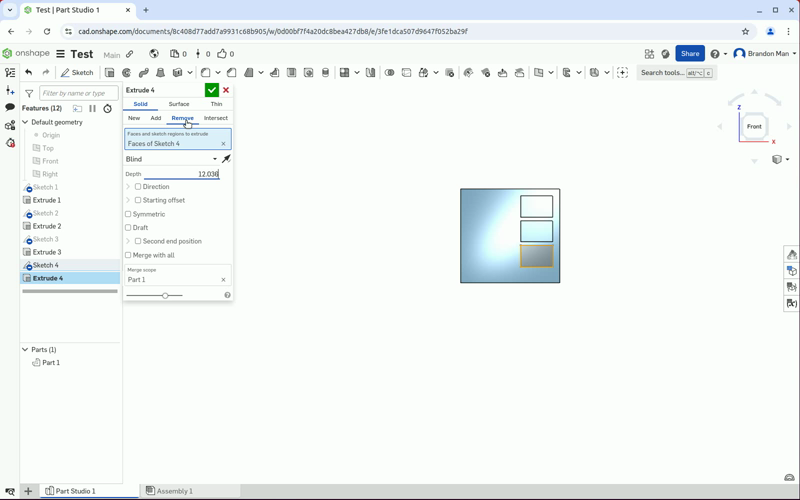
key(tab, 6)
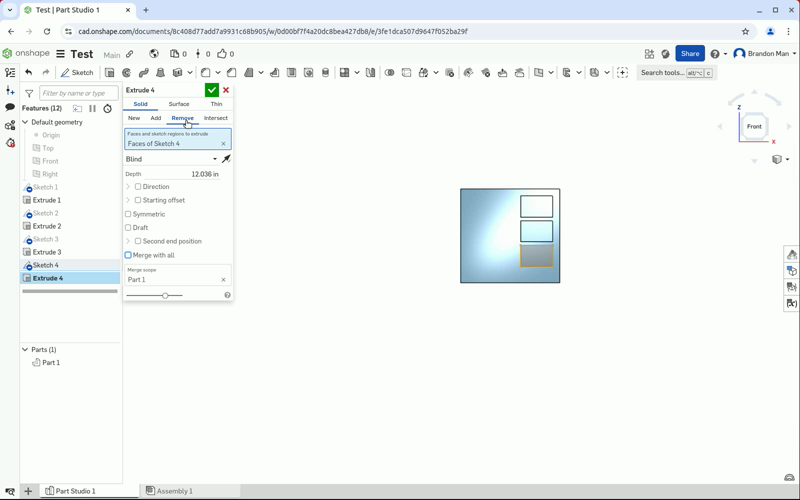
key(space)
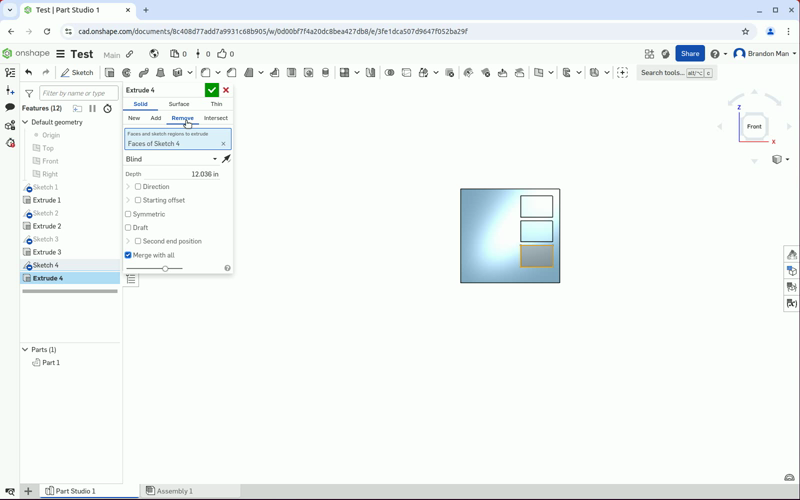
key(enter)
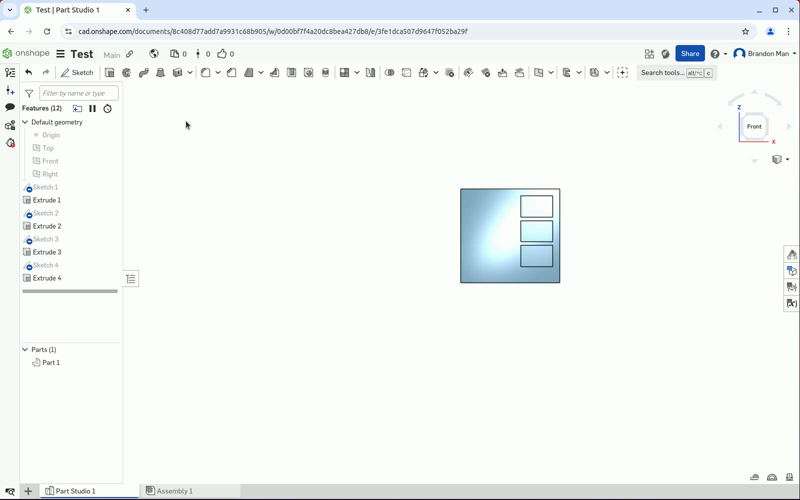
key(shift+h)
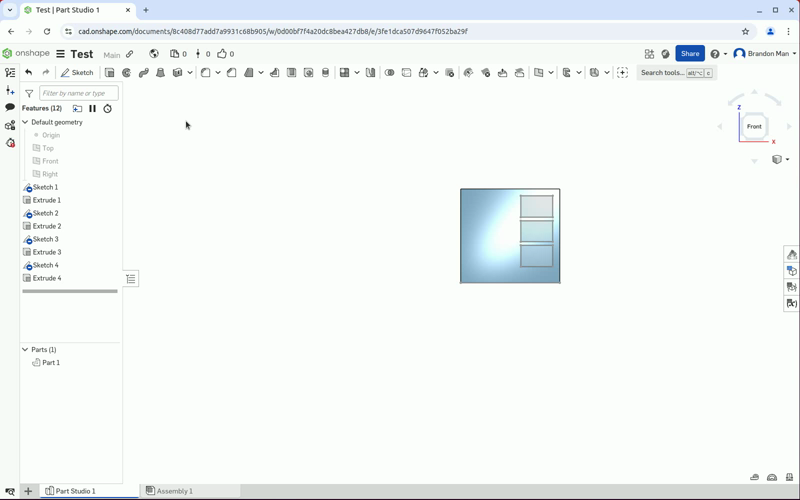
key(shift+h)
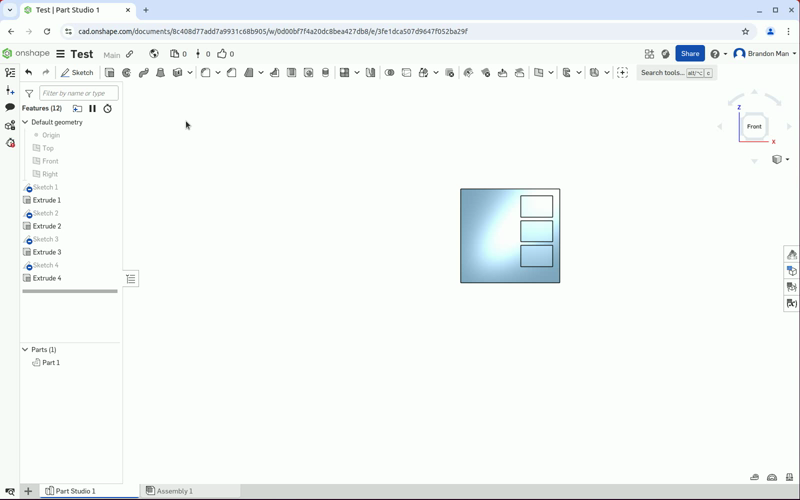
mouse_move(73, 189)
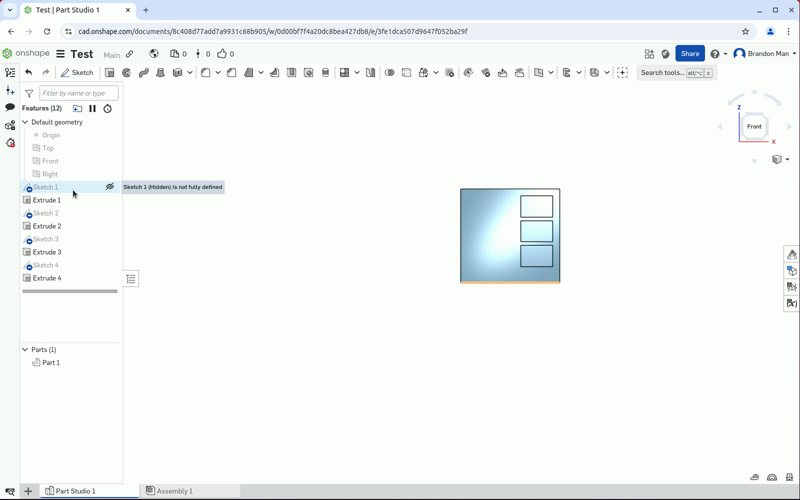
click(73, 189)
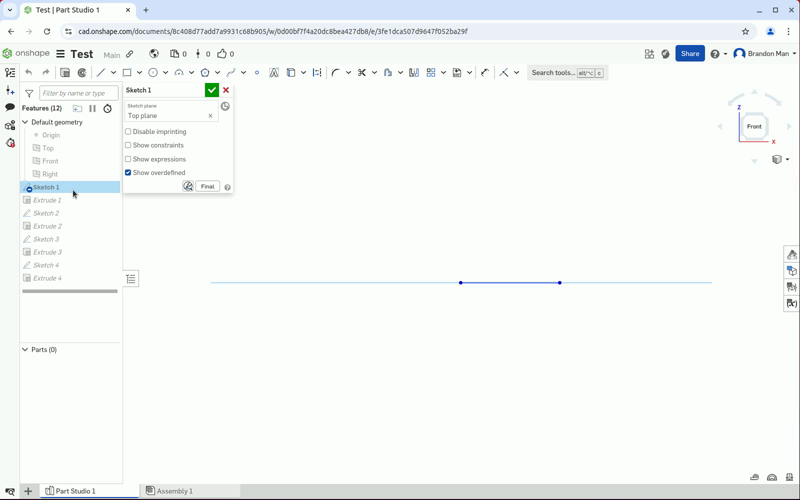
mouse_move(229, 92)
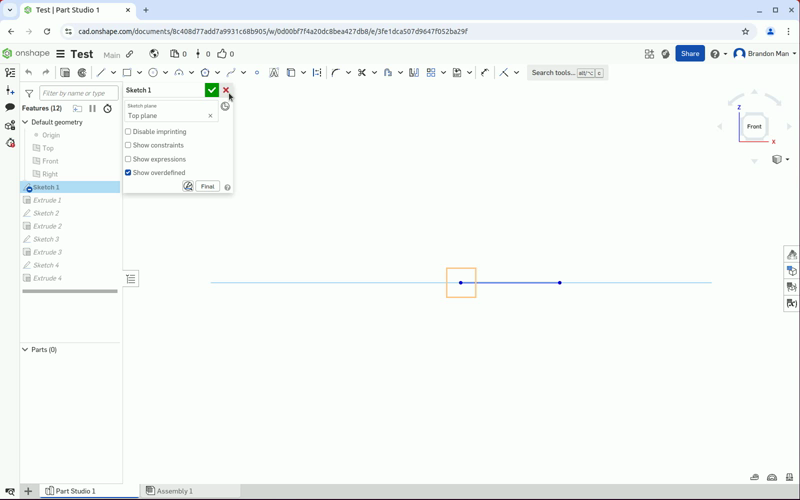
click(229, 92)
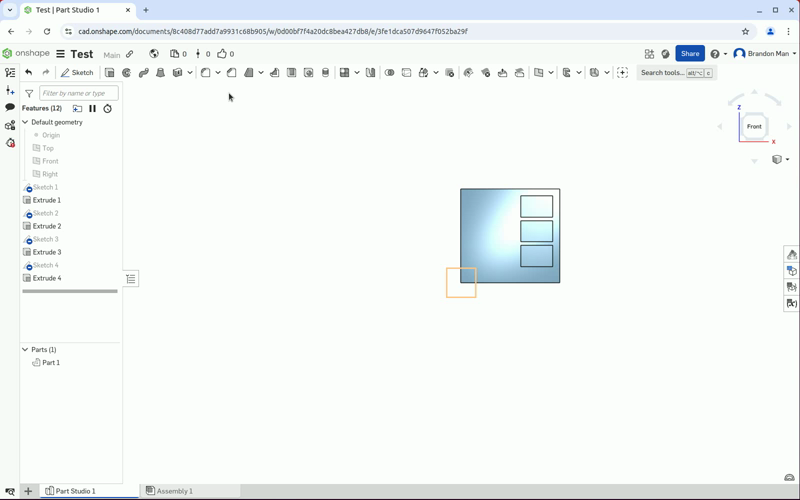
mouse_move(73, 352)
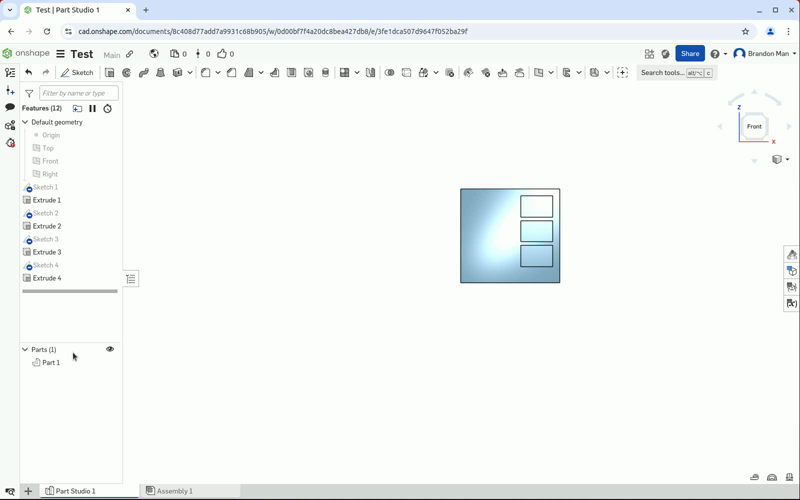
key(y)
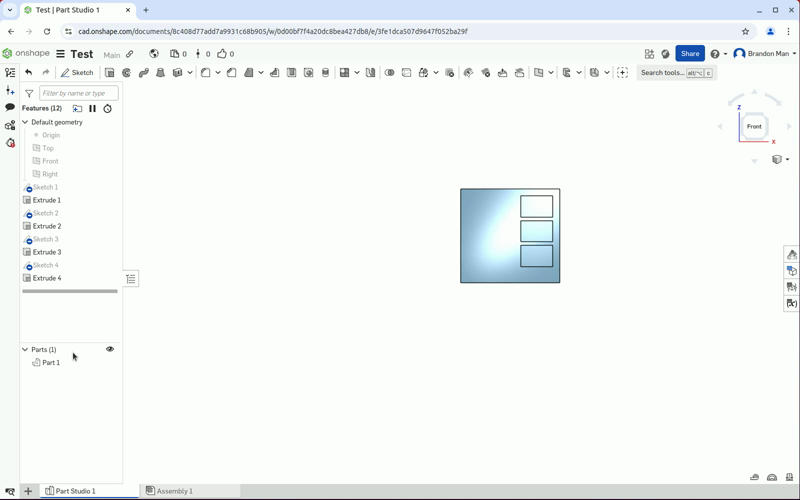
key(shift+p)
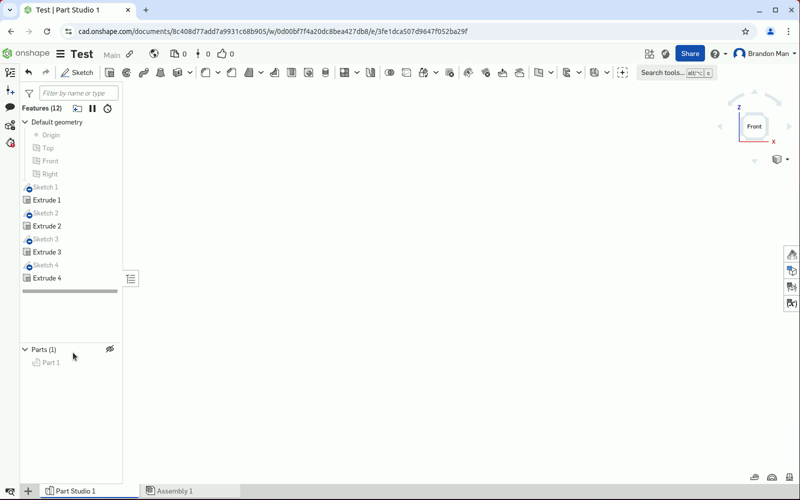
key(space)
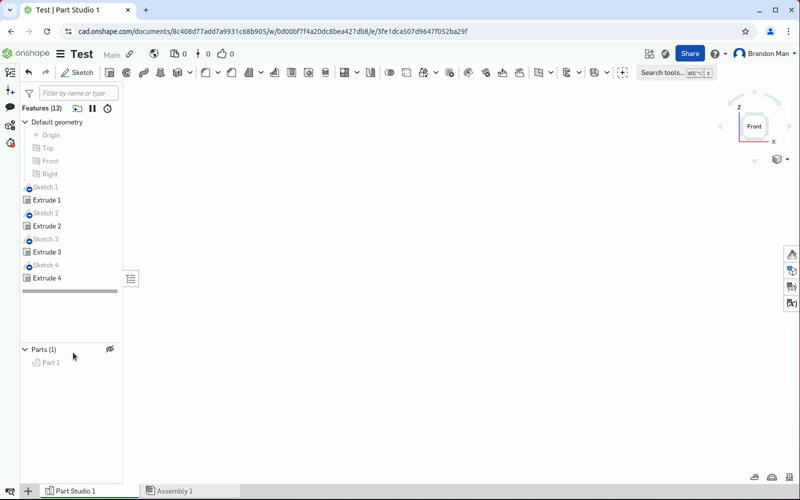
key_down(shift)
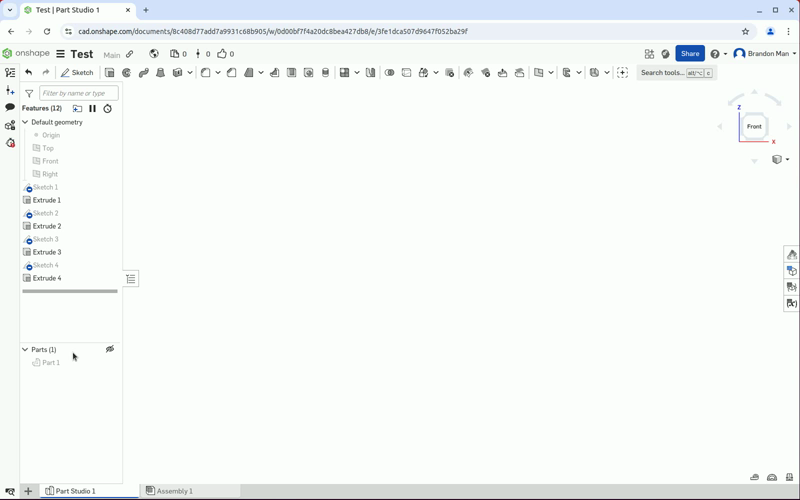
key(left)
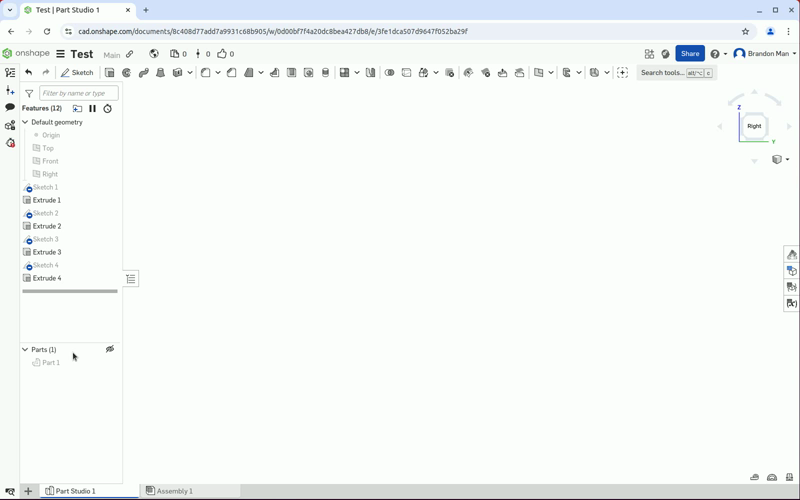
key_up(shift)
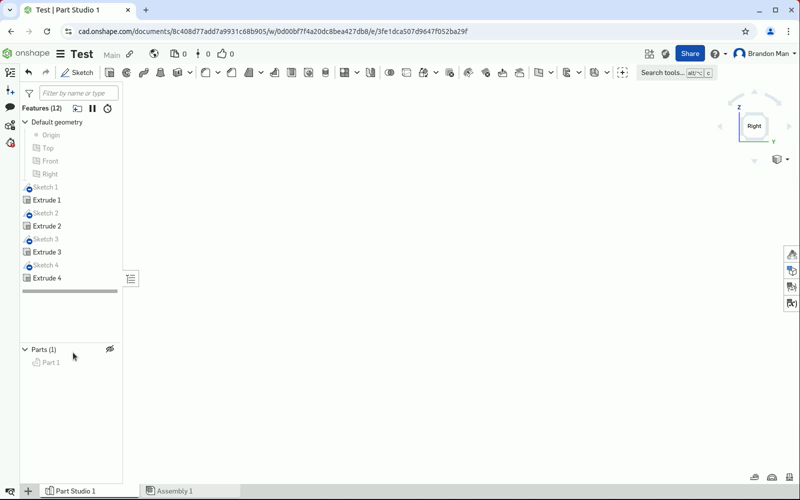
mouse_move(73, 352)
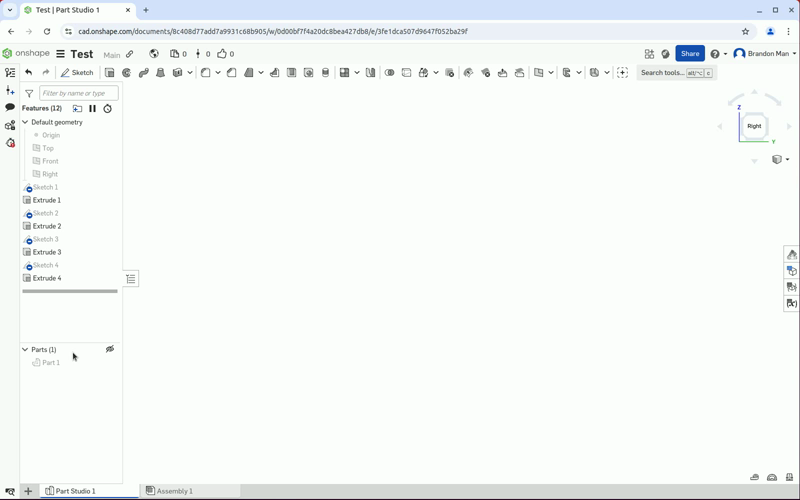
key(shift+y)
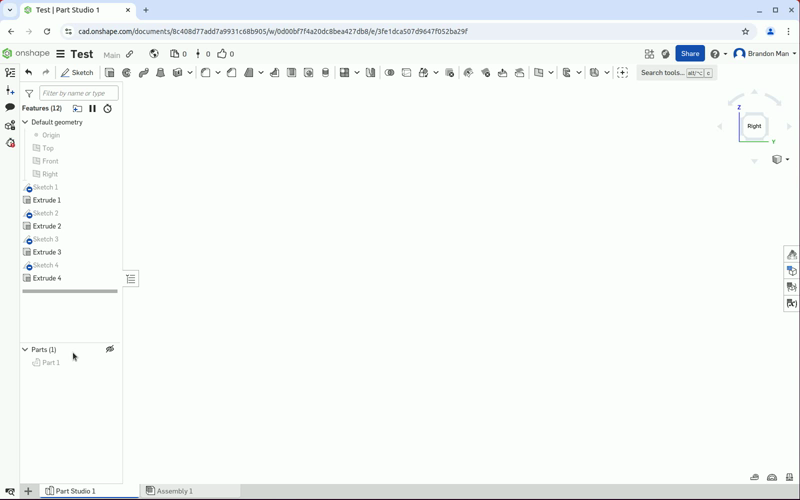
key(shift+s)
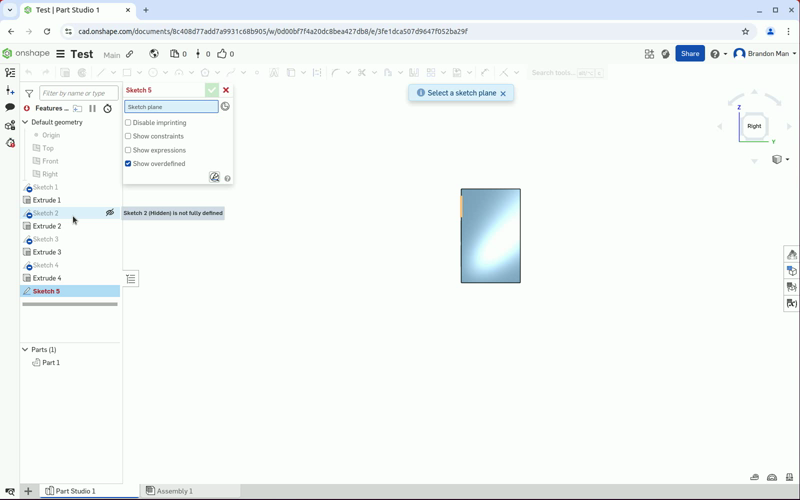
scroll(3)
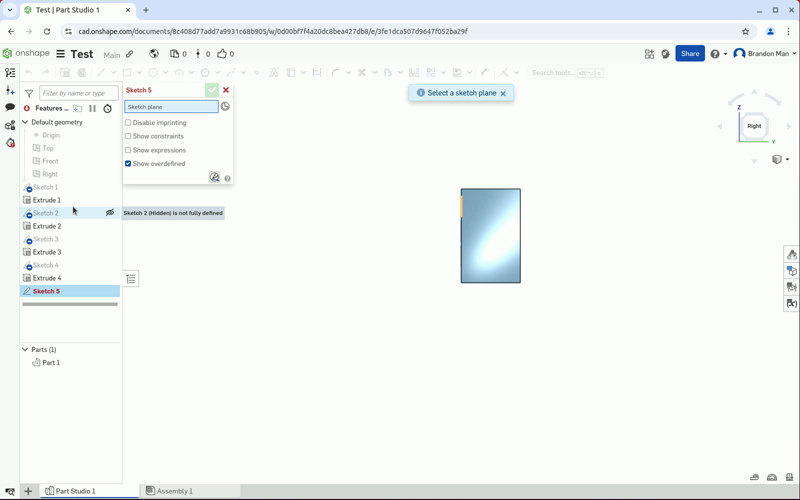
mouse_move(73, 176)
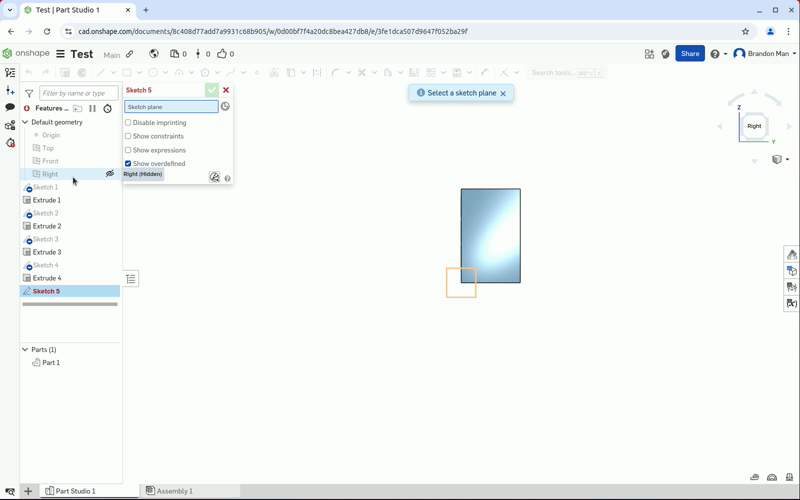
click(73, 176)
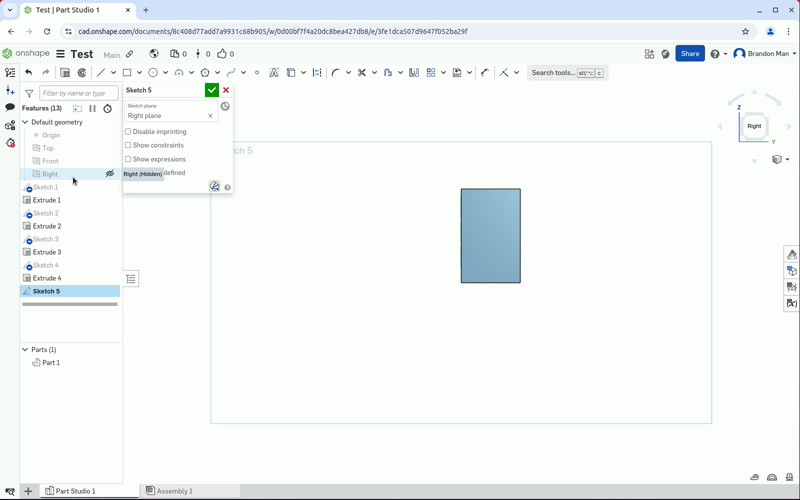
mouse_move(73, 352)
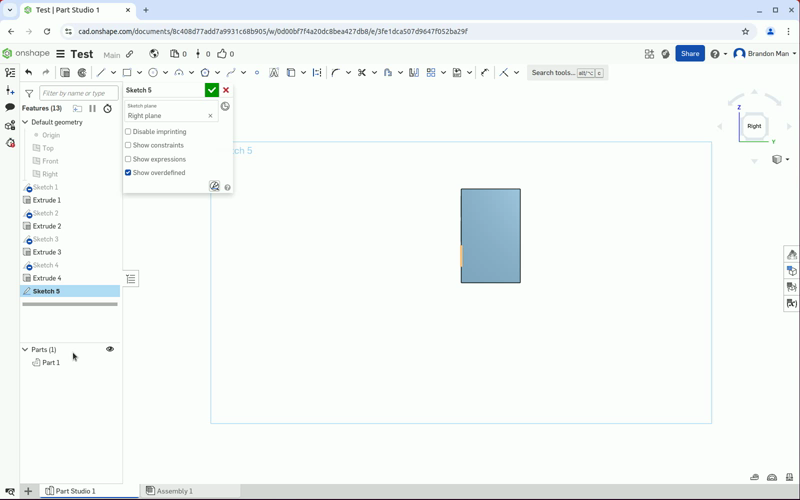
key(y)
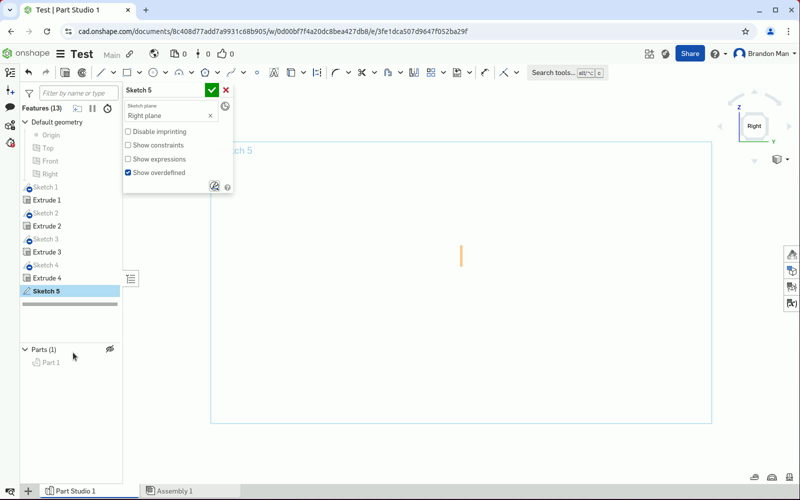
key(l)
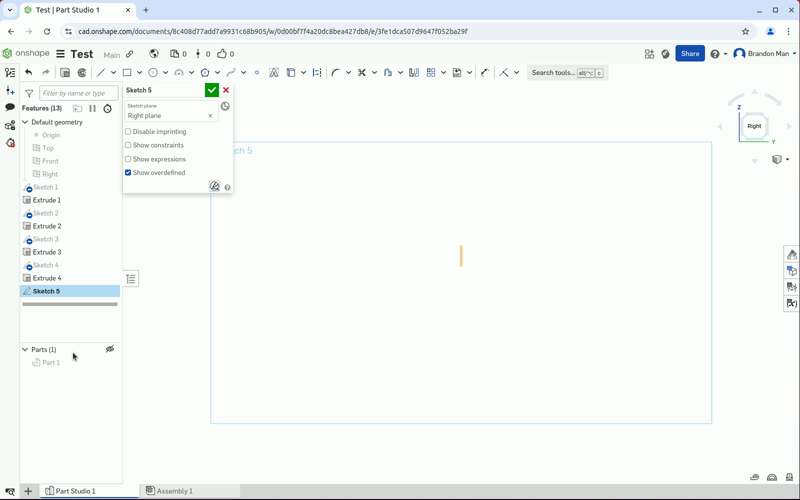
key_down(shift)
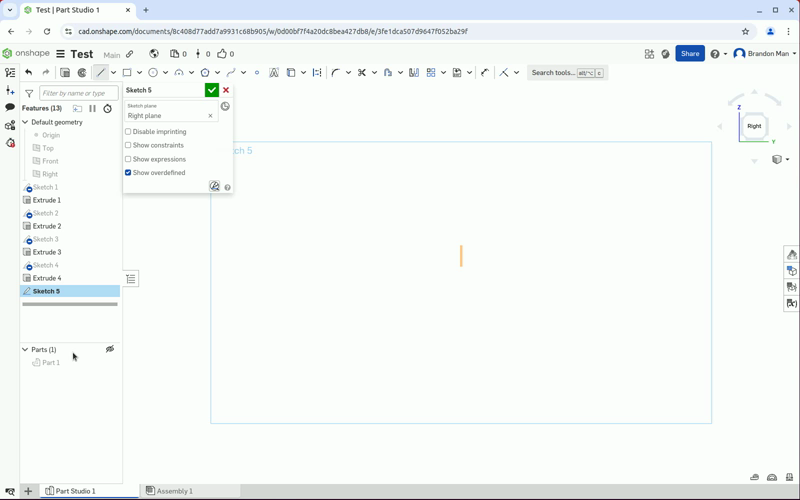
mouse_move(464, 186)
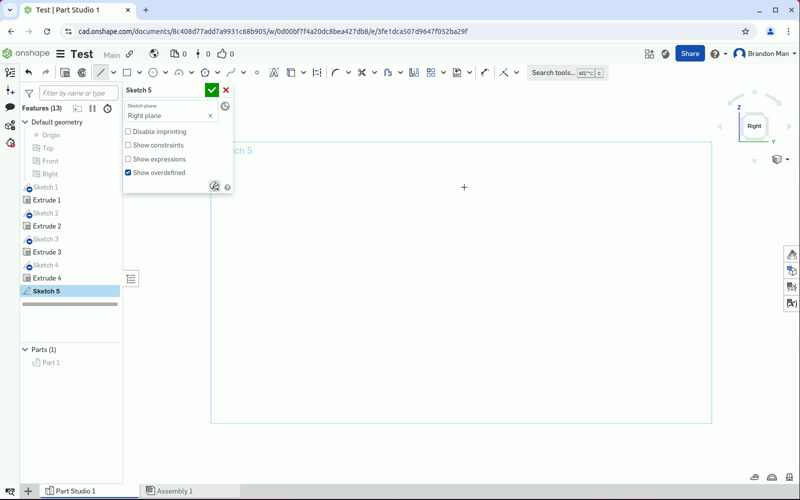
click(464, 186)
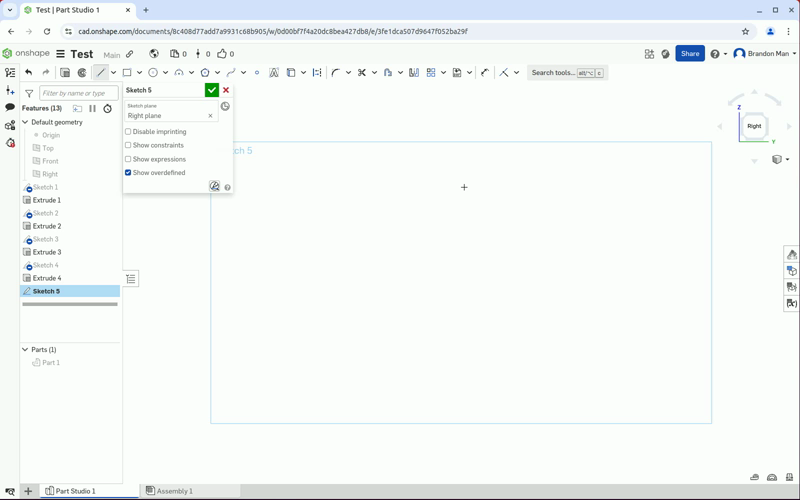
key_up(shift)
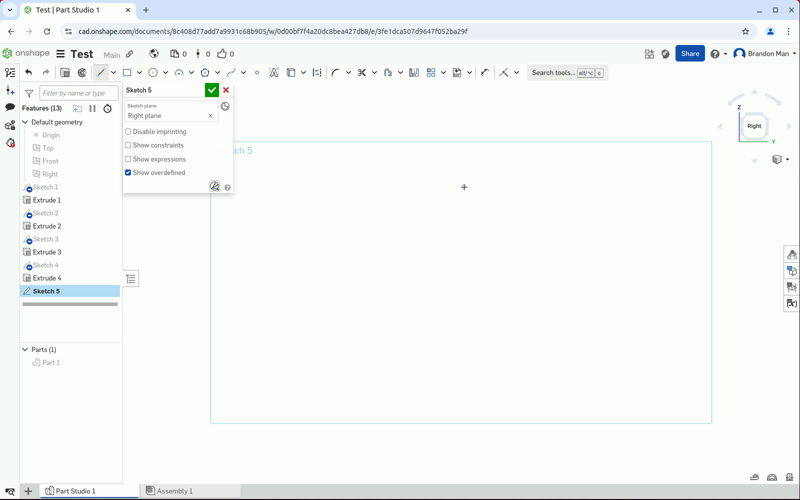
key_down(shift)
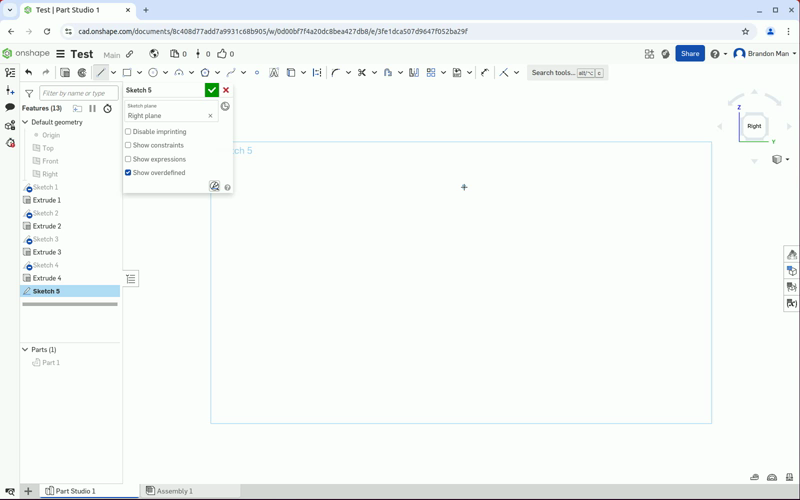
mouse_move(494, 186)
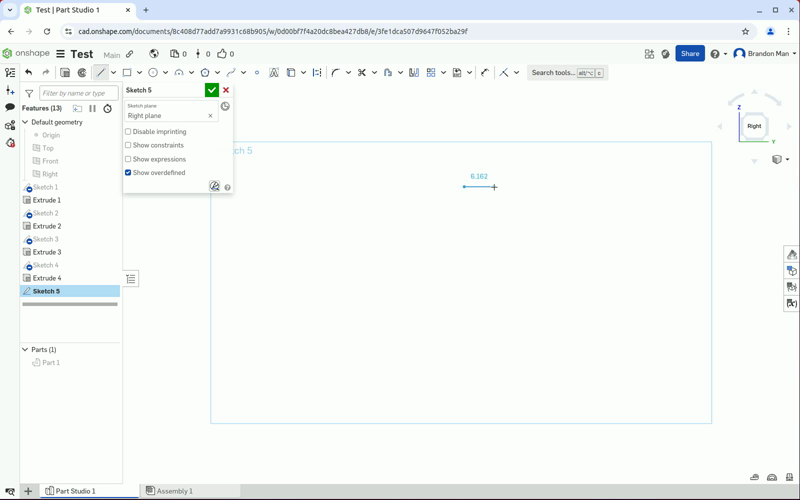
mouse_move(511, 186)
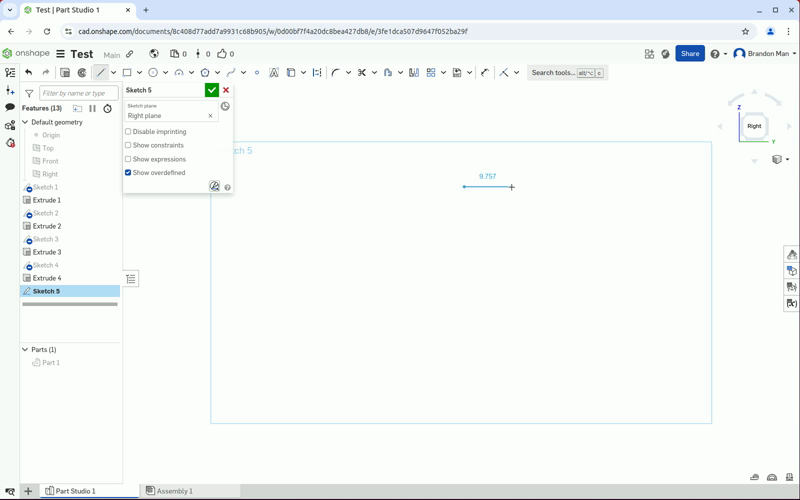
click(511, 186)
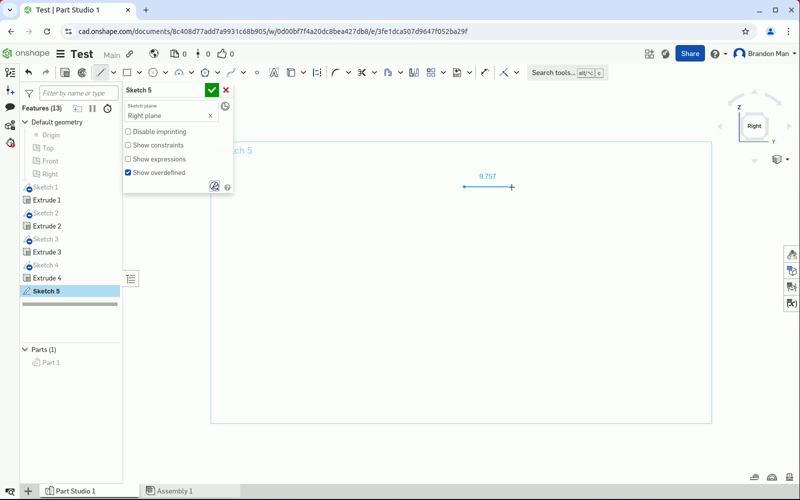
key_up(shift)
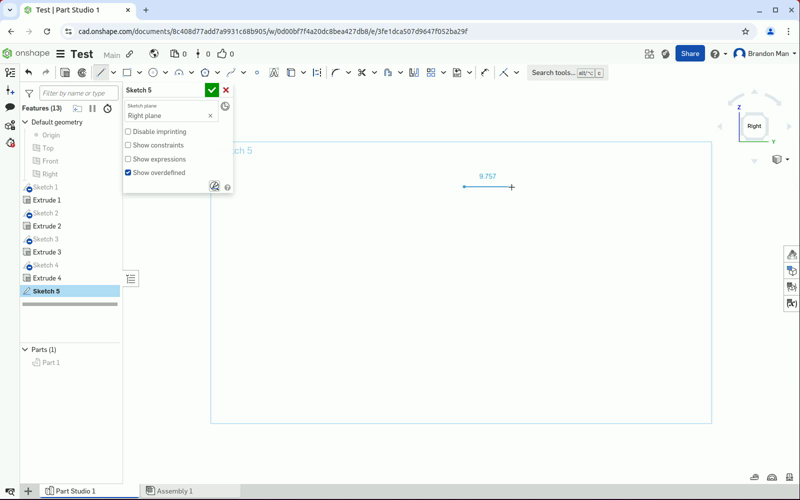
key_down(shift)
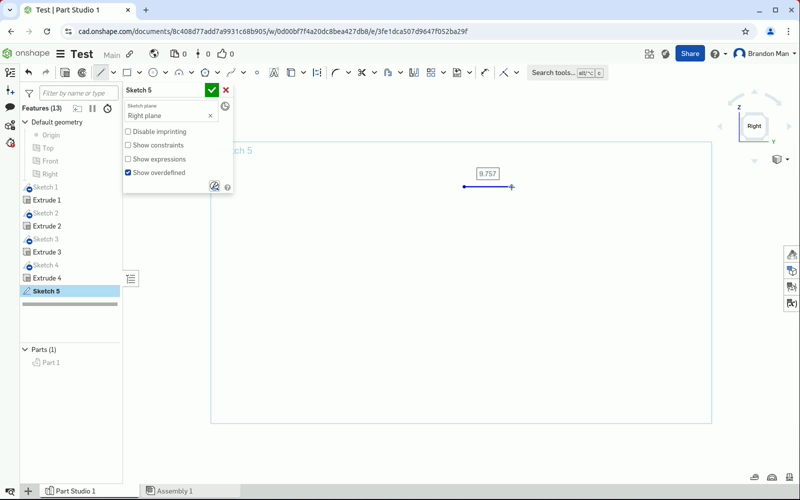
mouse_move(541, 186)
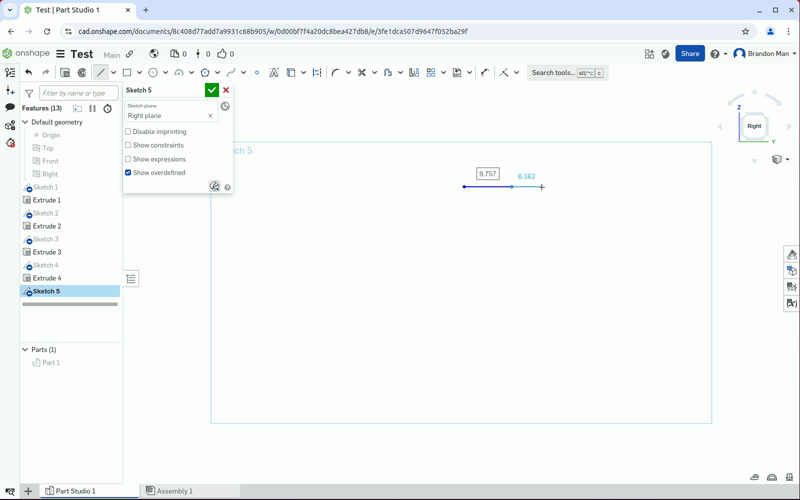
mouse_move(511, 170)
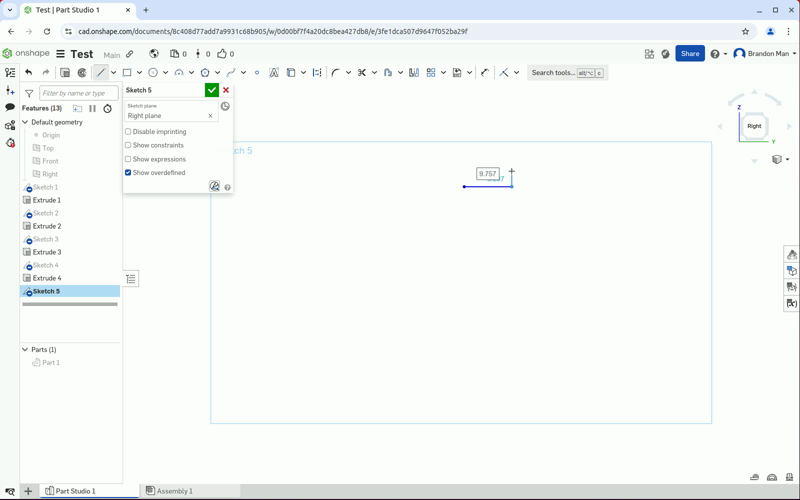
click(511, 170)
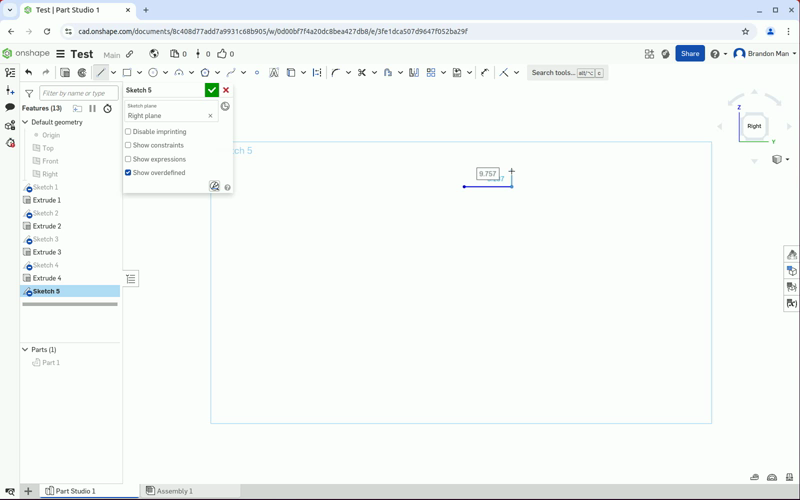
key_up(shift)
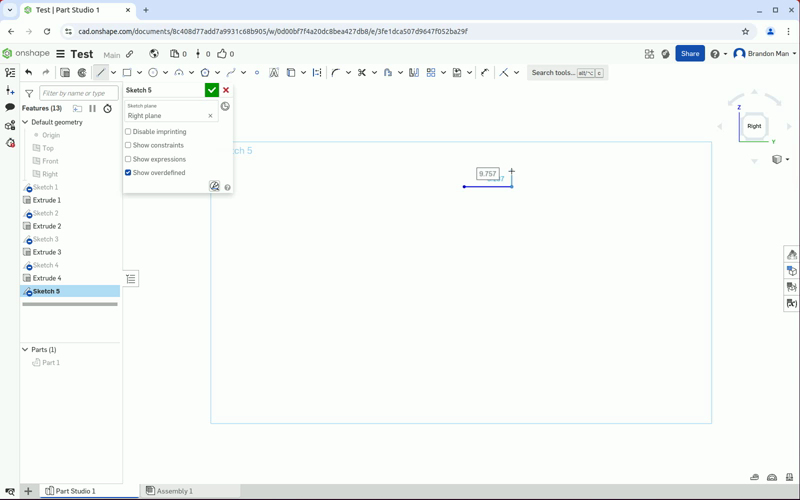
key(esc)
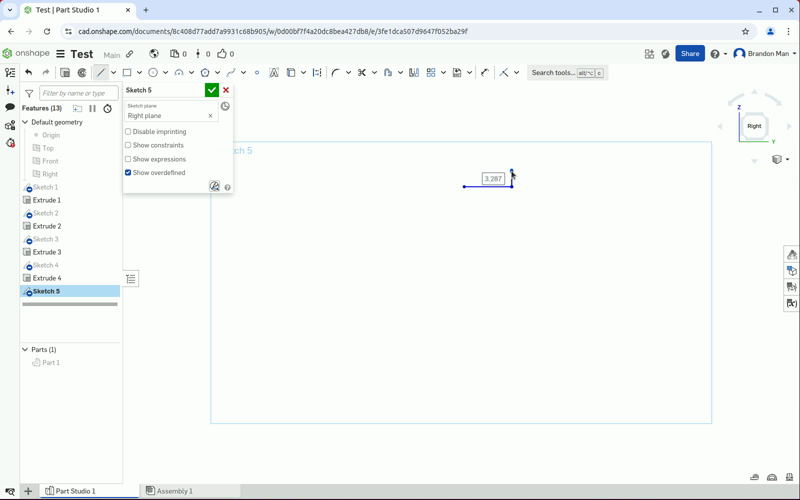
key(a)
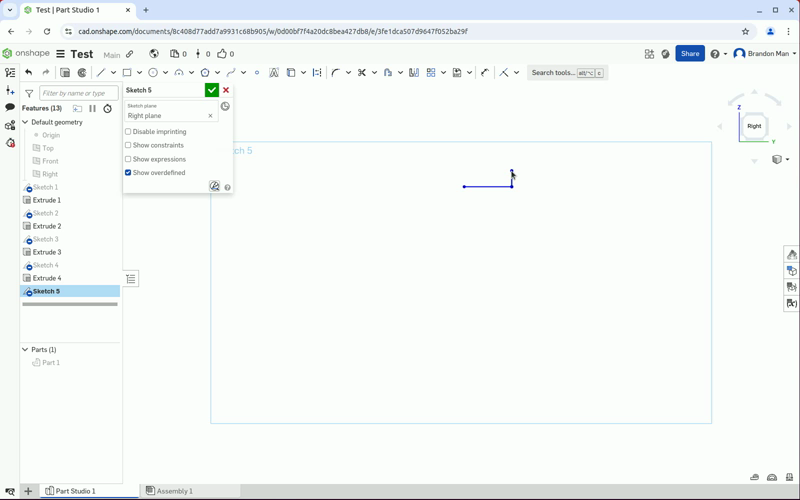
mouse_move(511, 170)
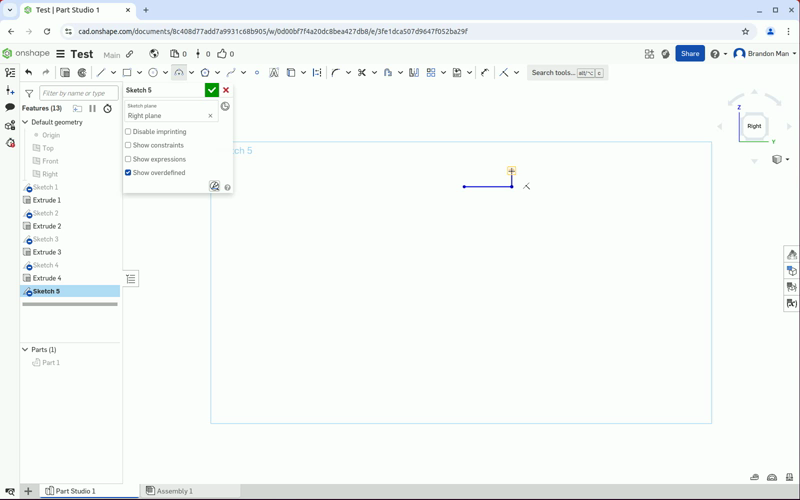
click(511, 170)
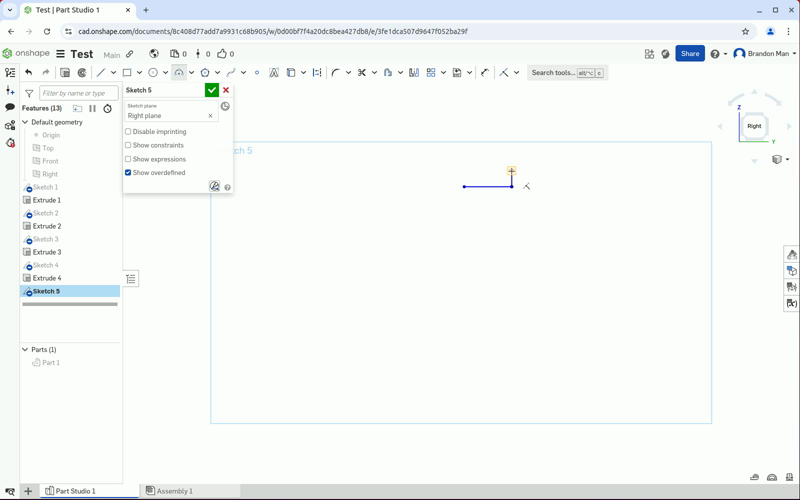
key_down(shift)
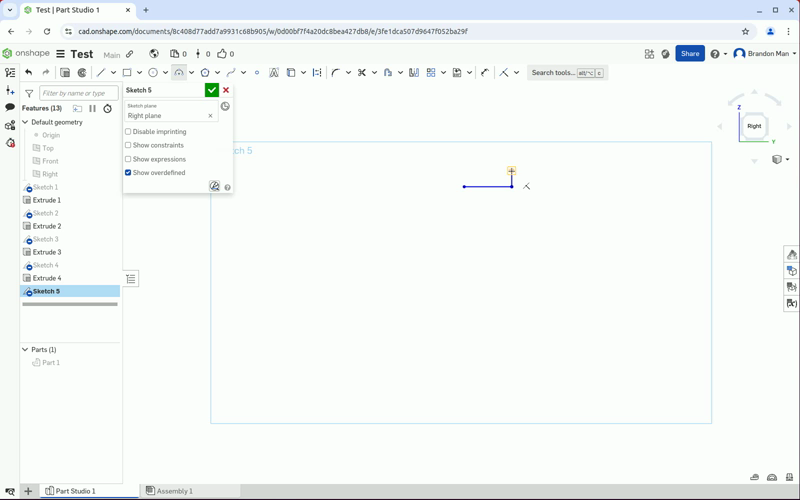
mouse_move(464, 170)
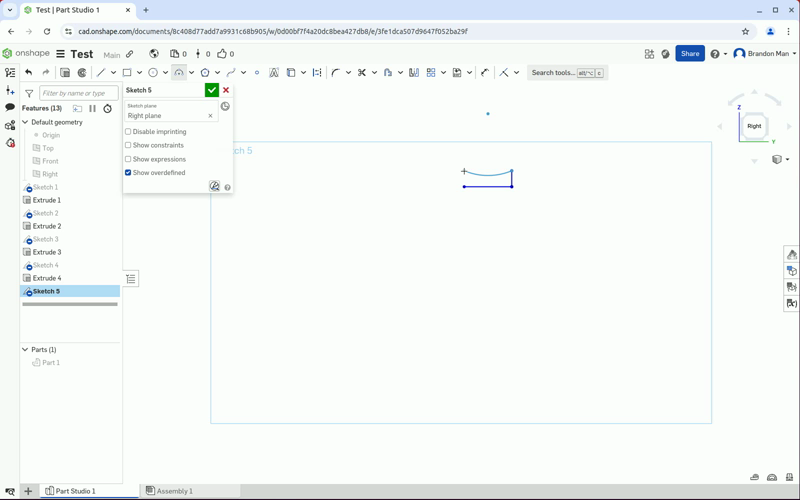
click(464, 170)
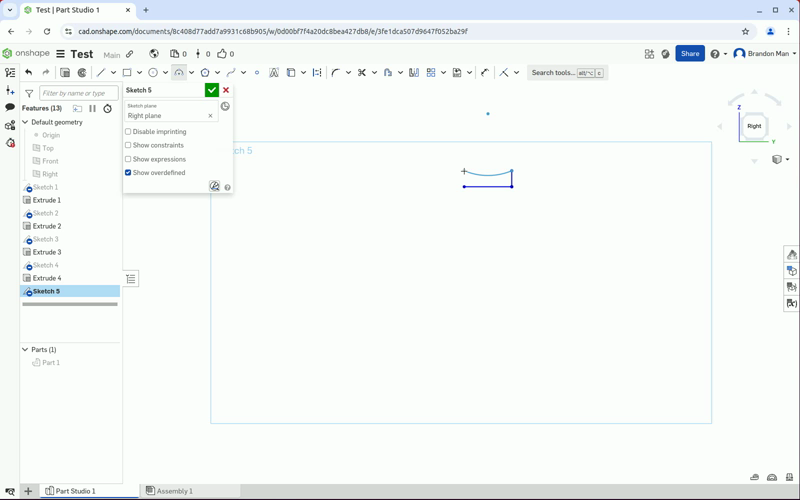
mouse_move(488, 180)
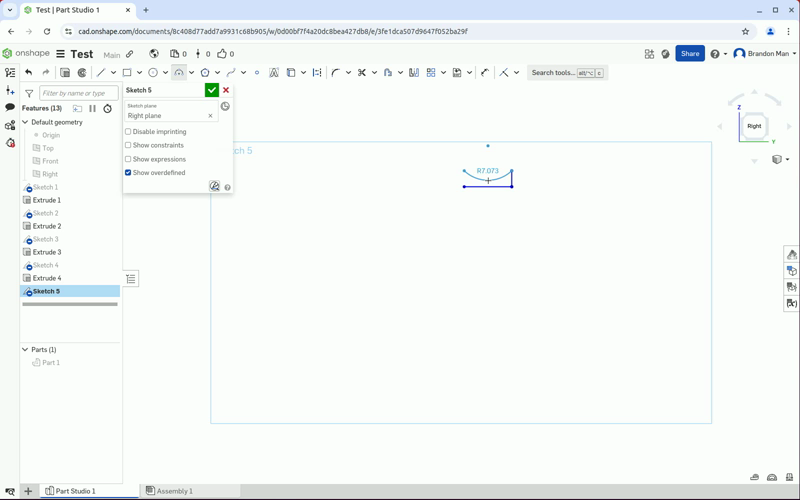
click(488, 180)
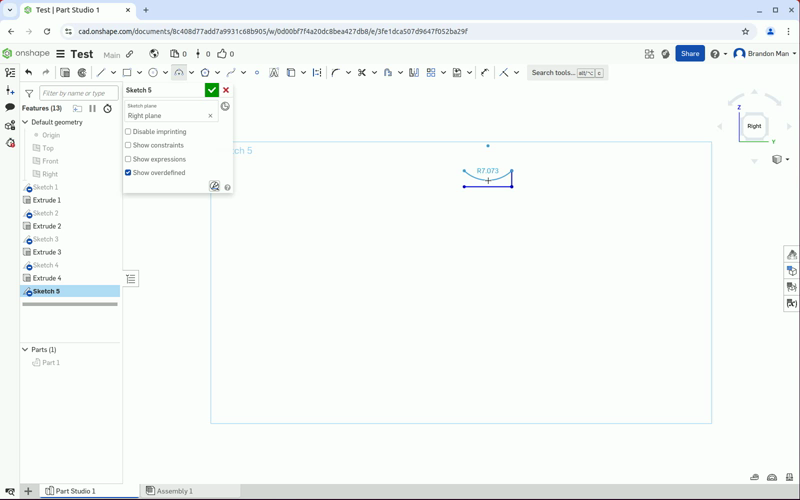
key_up(shift)
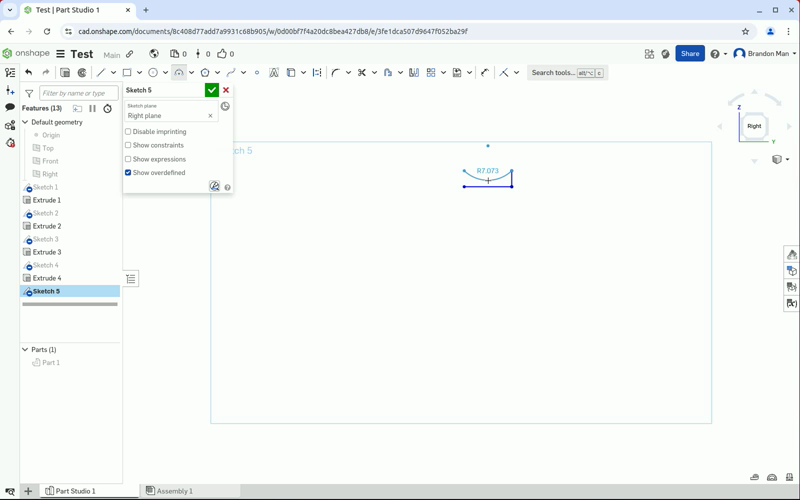
key(esc)
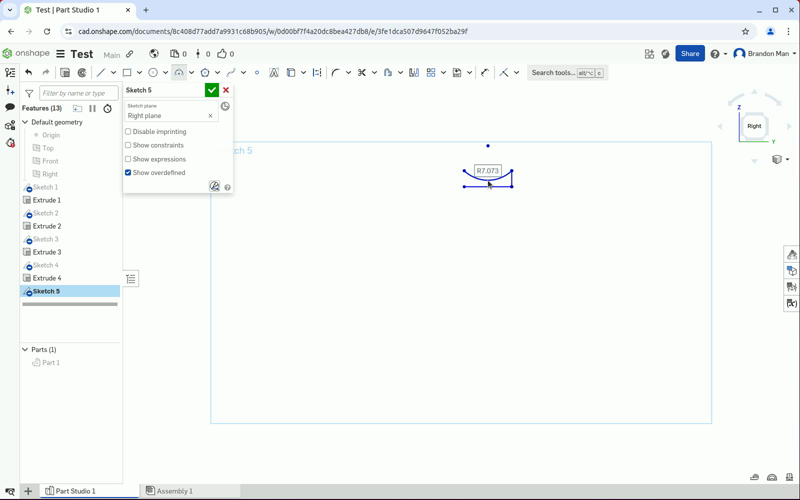
key(l)
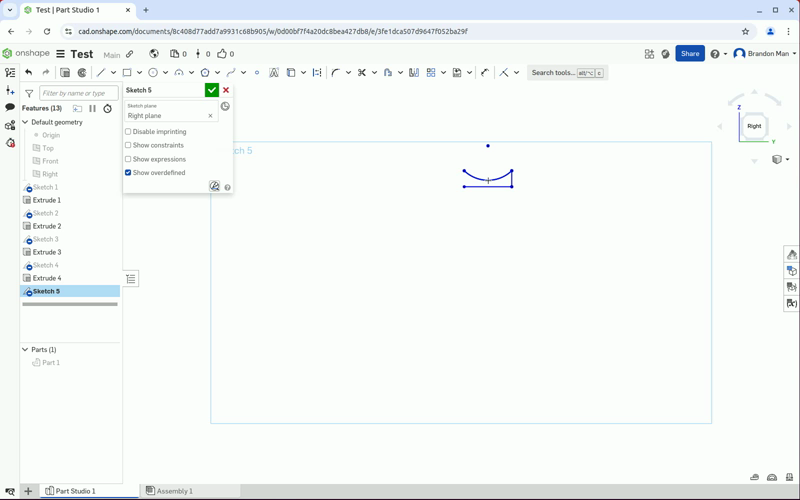
mouse_move(464, 170)
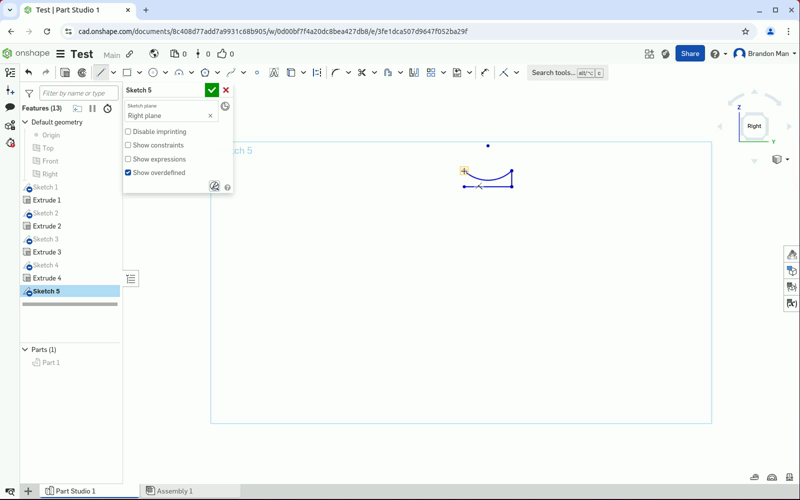
click(464, 170)
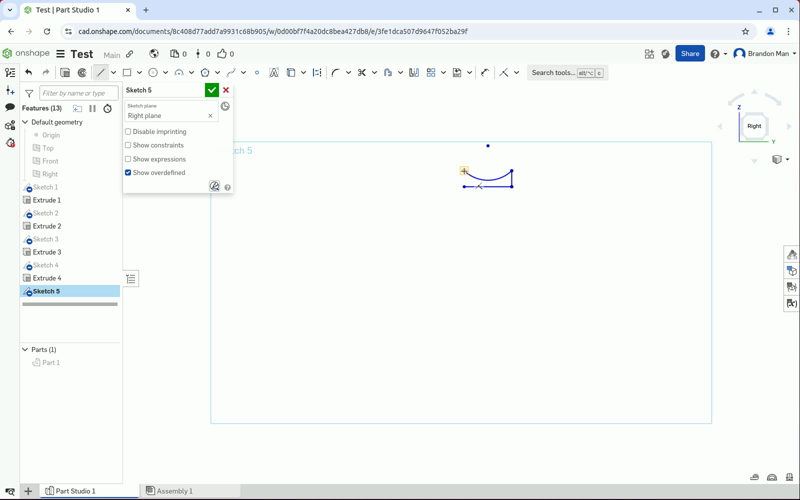
mouse_move(494, 170)
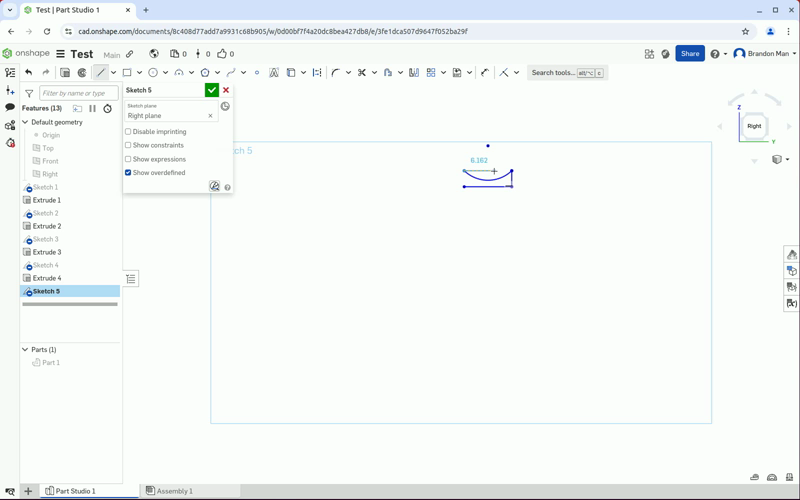
key_down(shift)
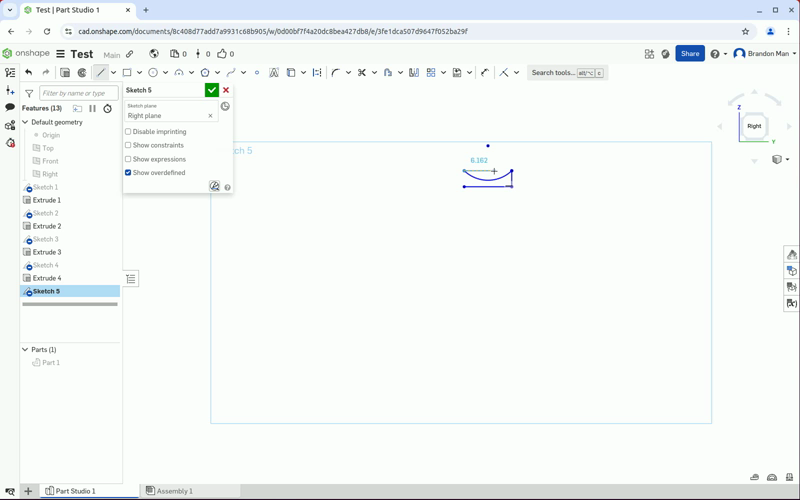
mouse_move(464, 186)
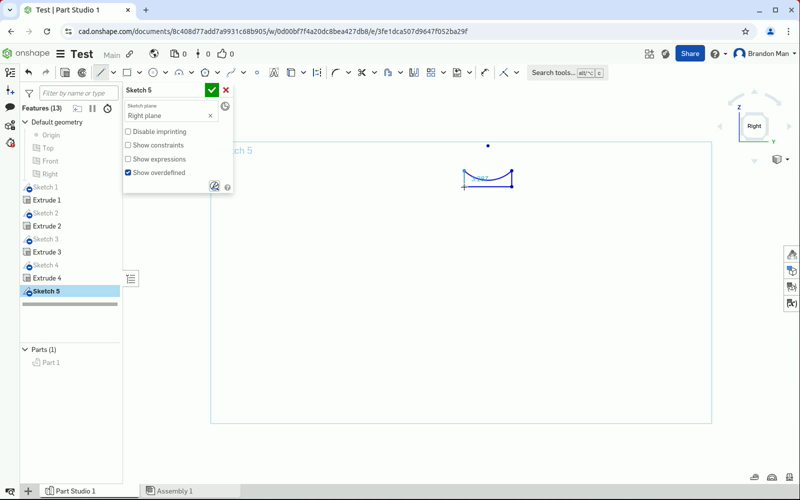
key_up(shift)
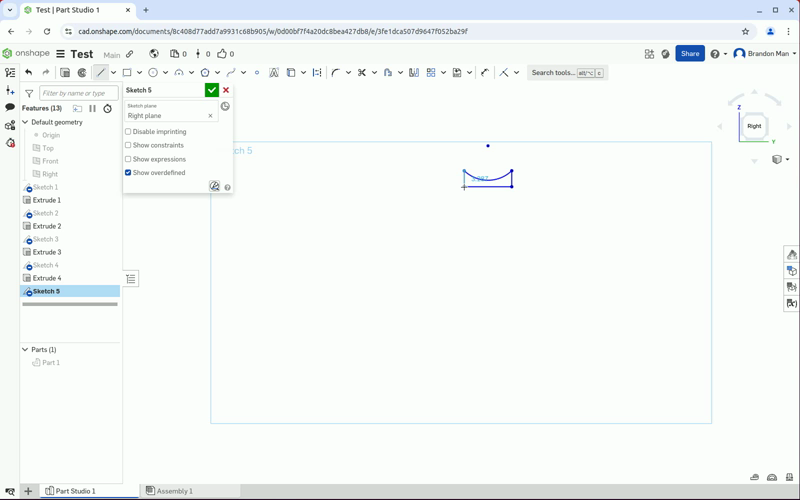
click(464, 186)
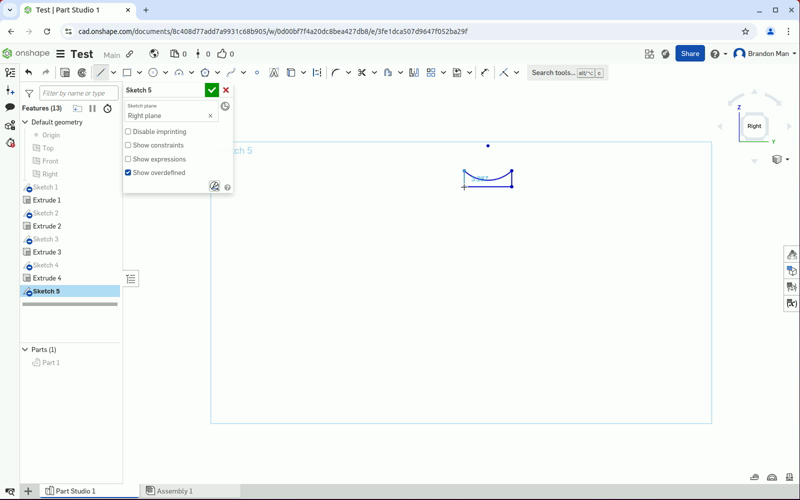
key(esc)
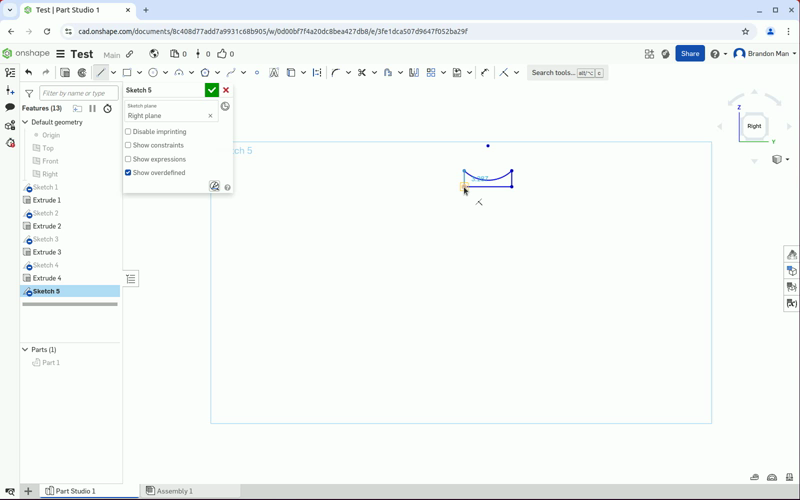
mouse_move(482, 185)
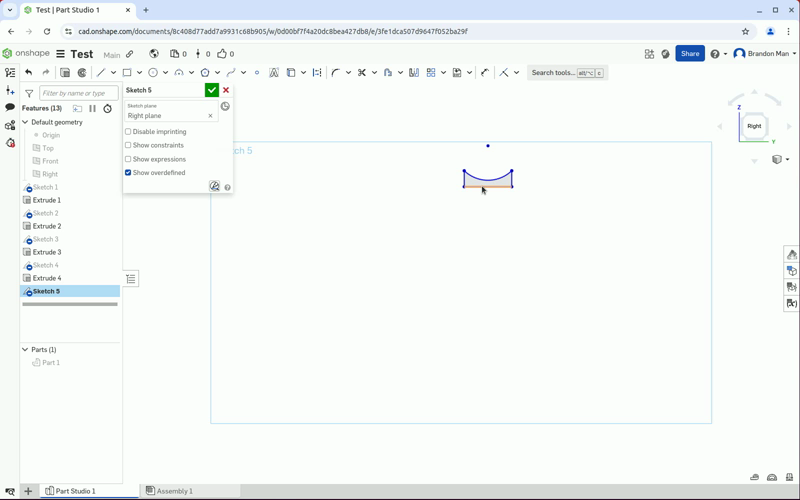
scroll(6)
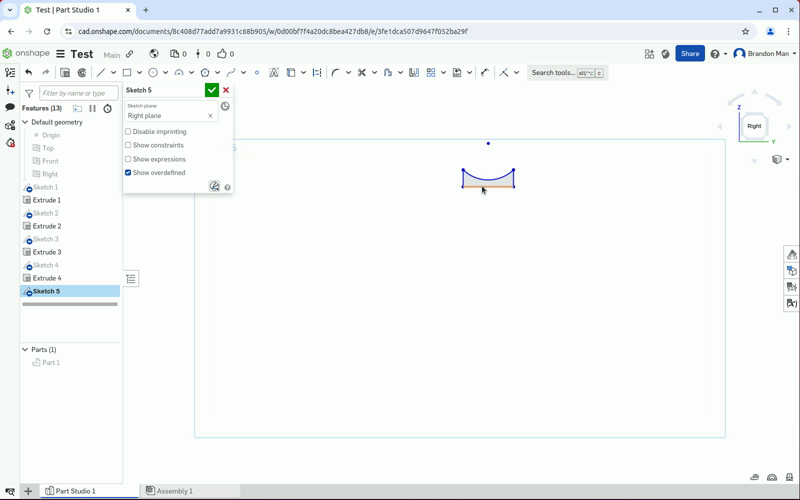
scroll(6)
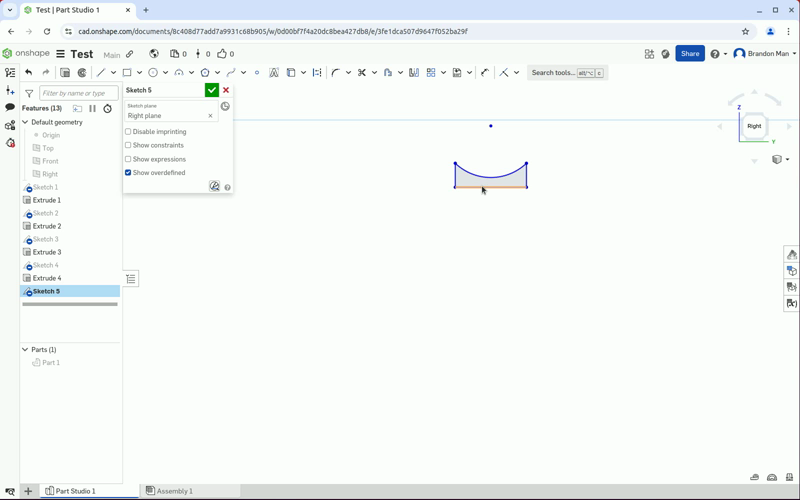
scroll(6)
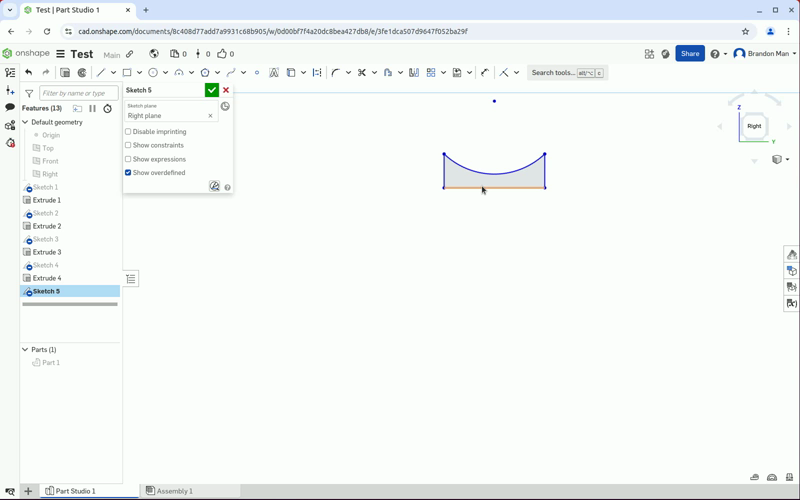
scroll(6)
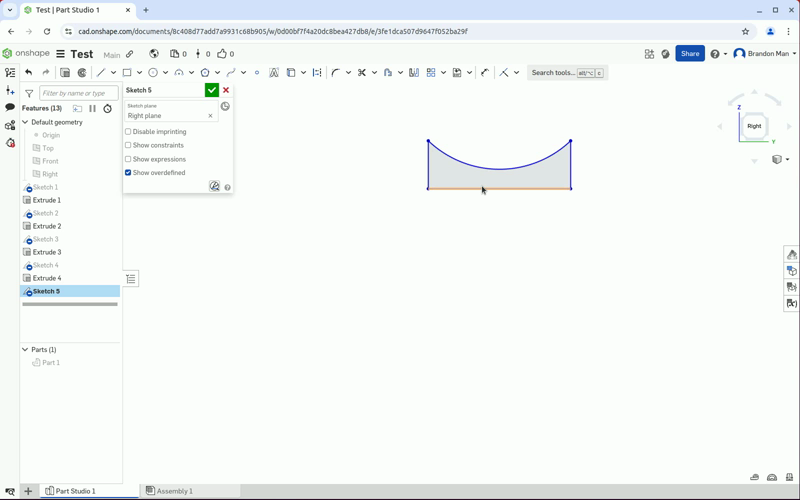
scroll(6)
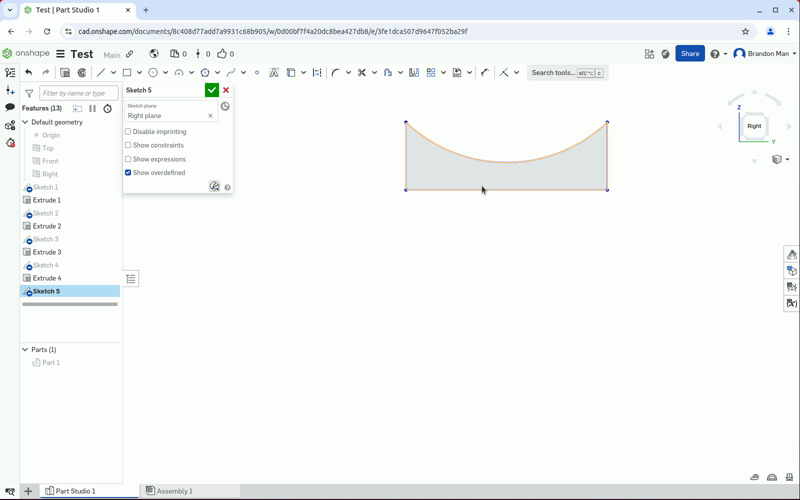
scroll(6)
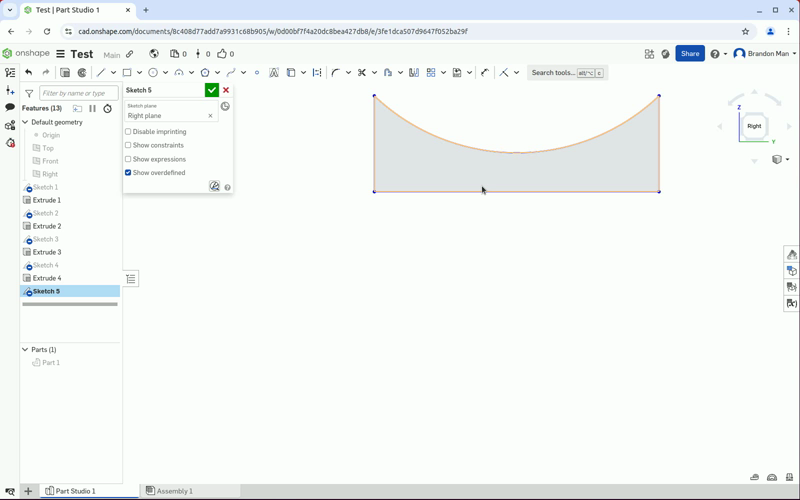
scroll(6)
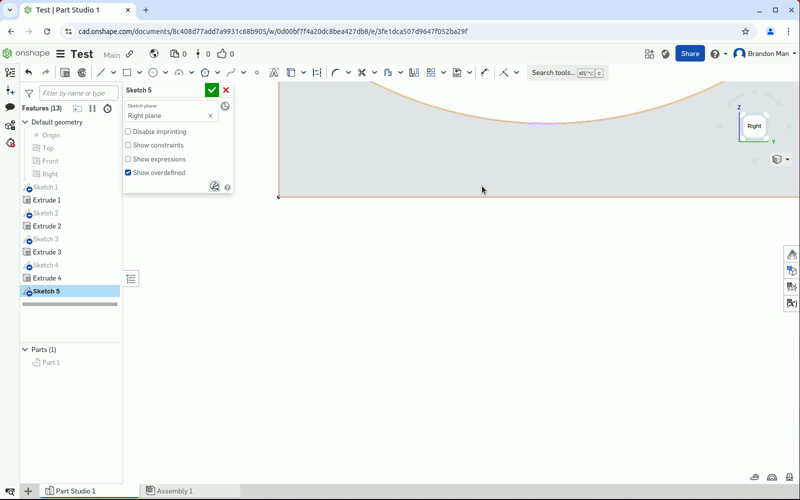
click(482, 185)
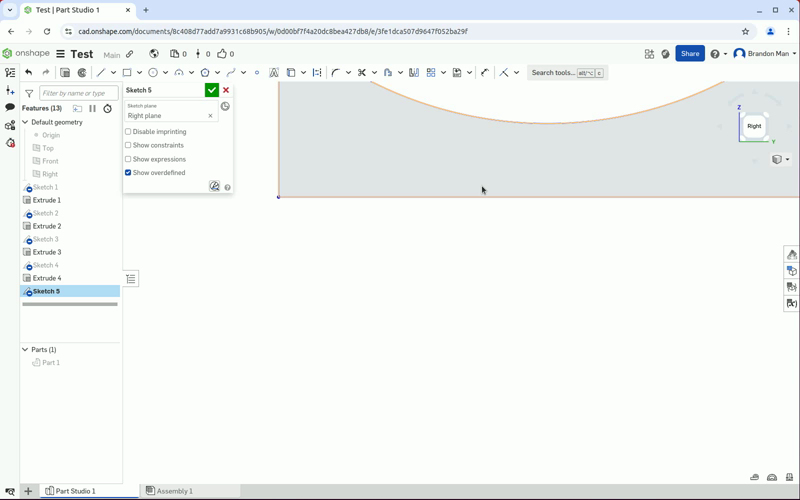
scroll(-6)
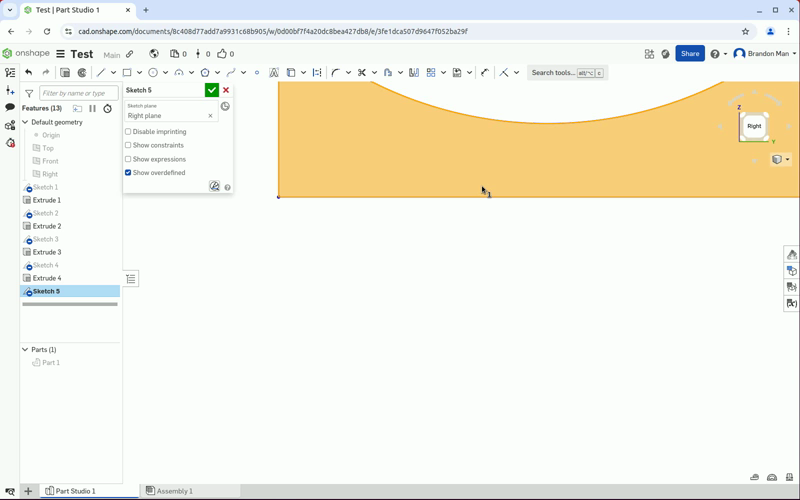
scroll(-6)
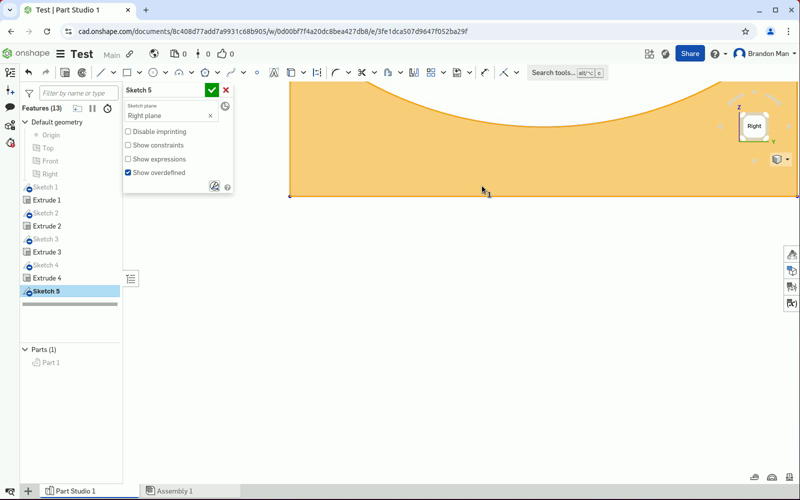
scroll(-6)
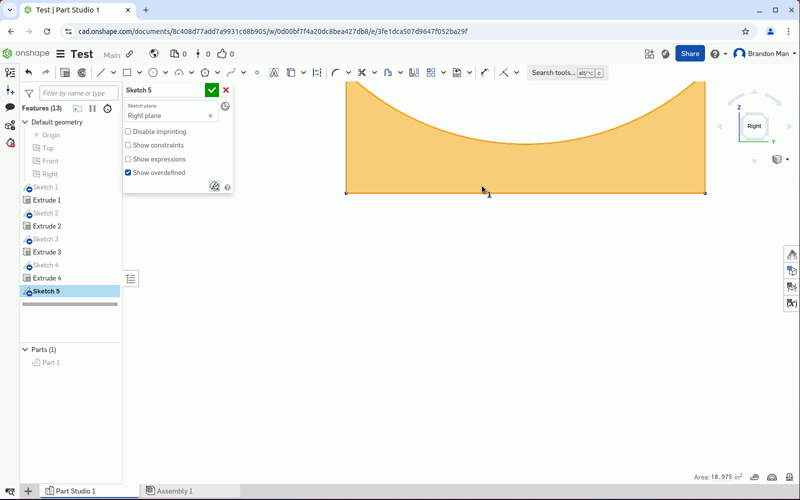
scroll(-6)
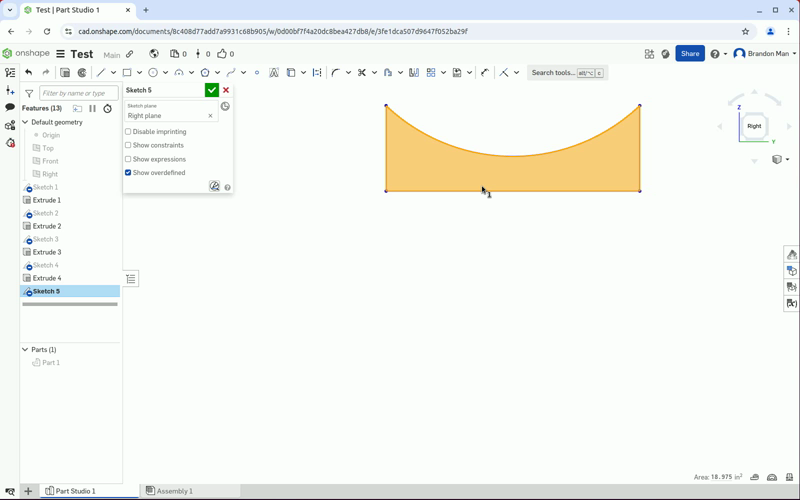
scroll(-6)
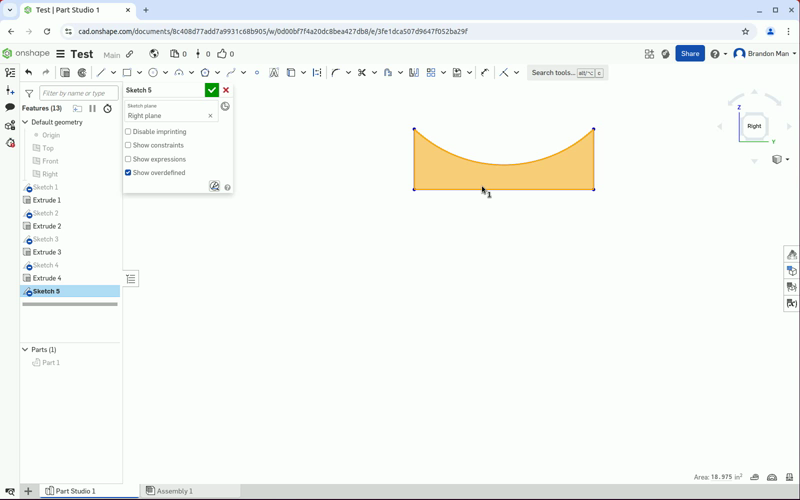
scroll(-6)
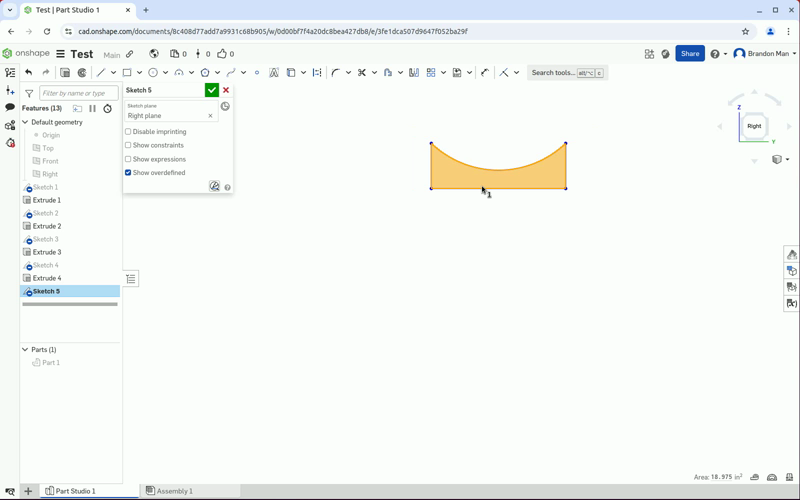
scroll(-6)
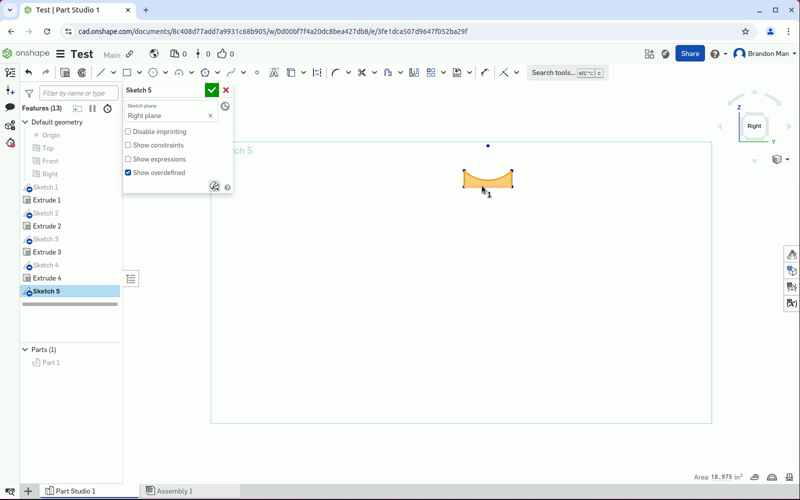
mouse_move(73, 352)
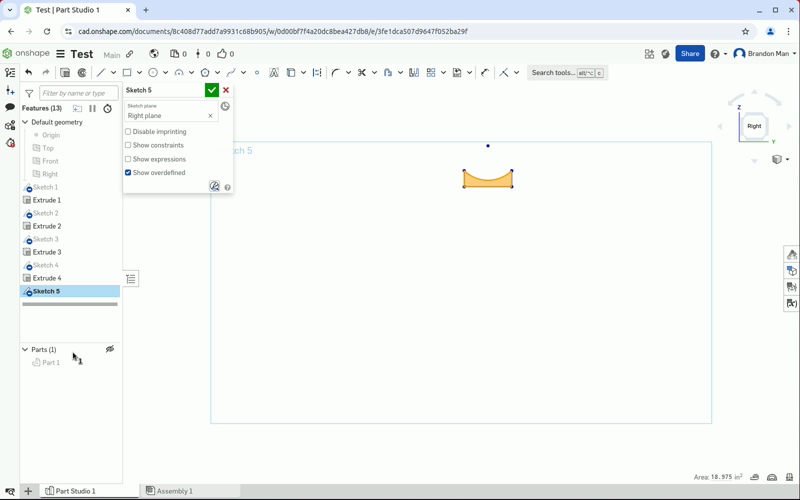
key(shift+y)
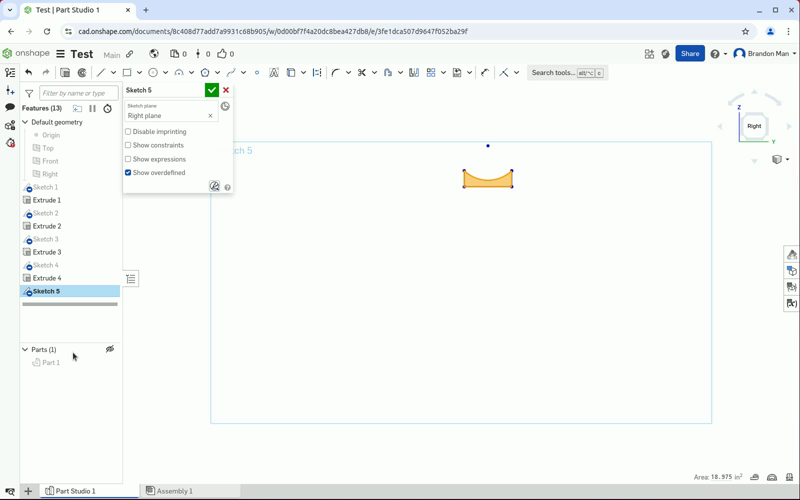
key(shift+e)
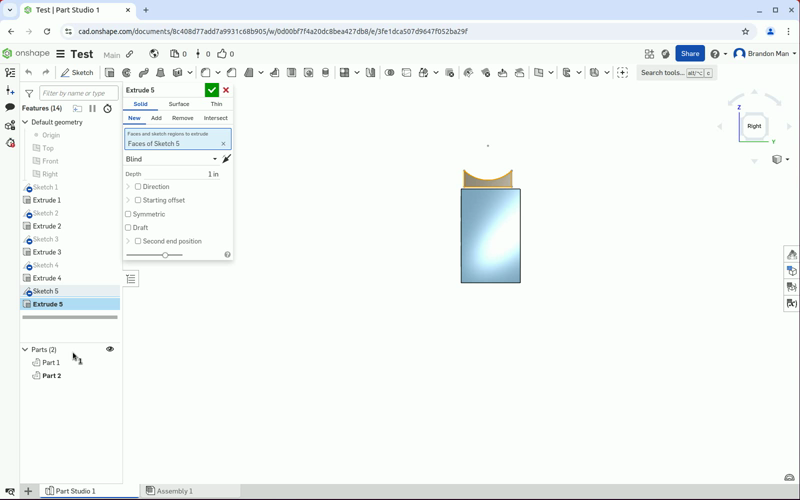
mouse_move(143, 106)
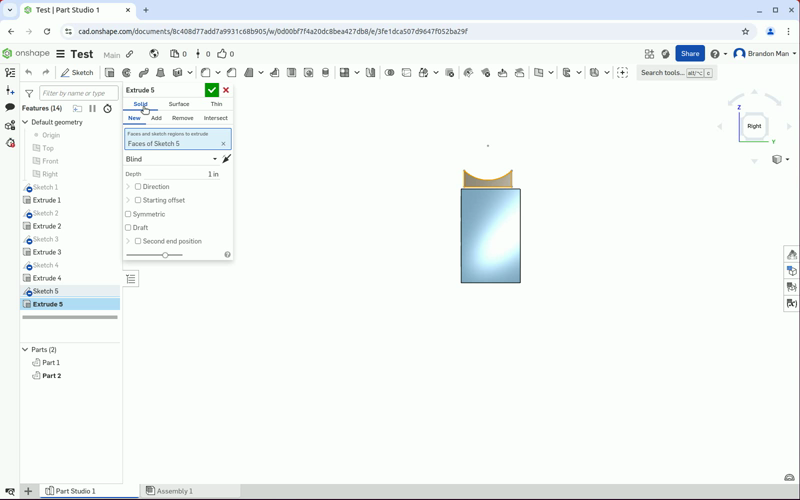
click(143, 106)
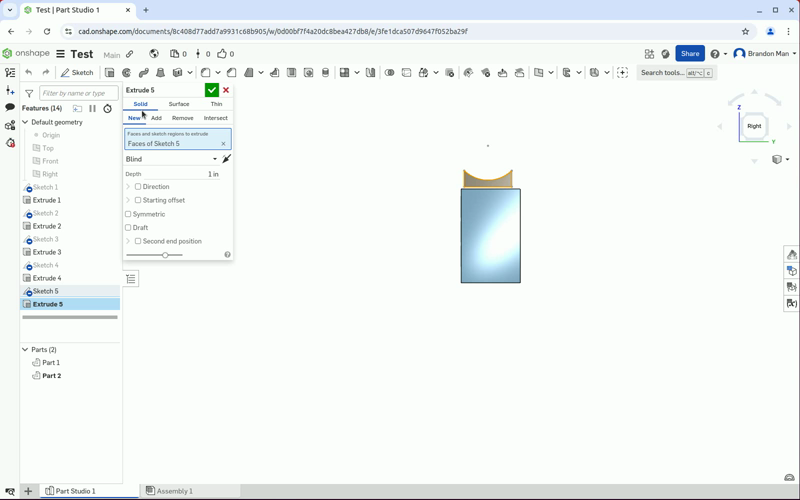
mouse_move(137, 120)
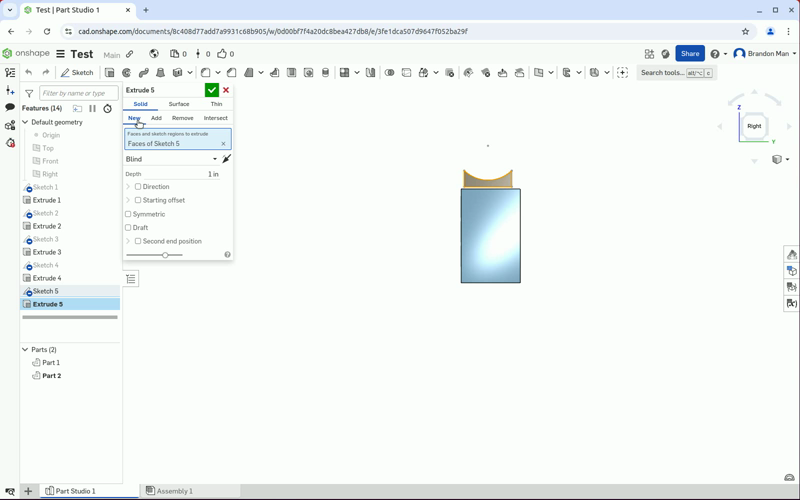
click(137, 120)
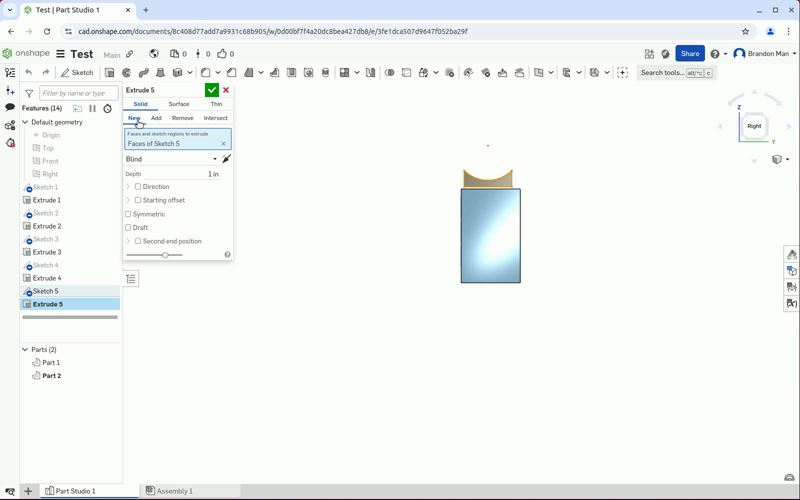
key(tab, 4)
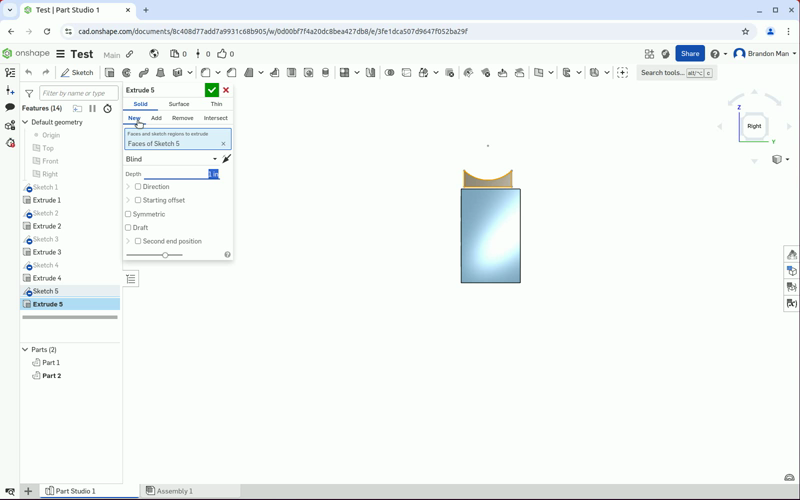
text(15.887)
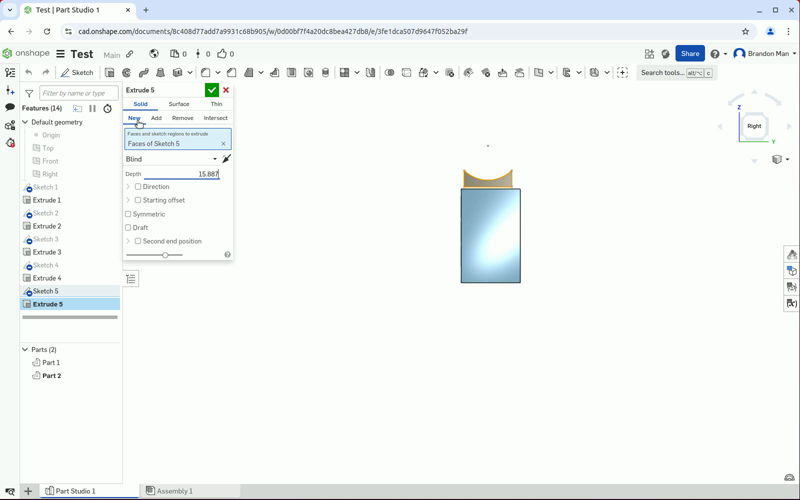
key(enter)
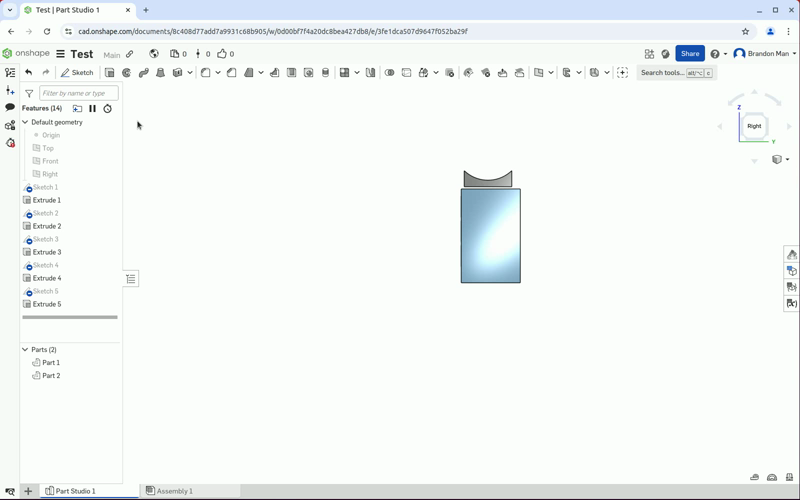
key(shift+h)
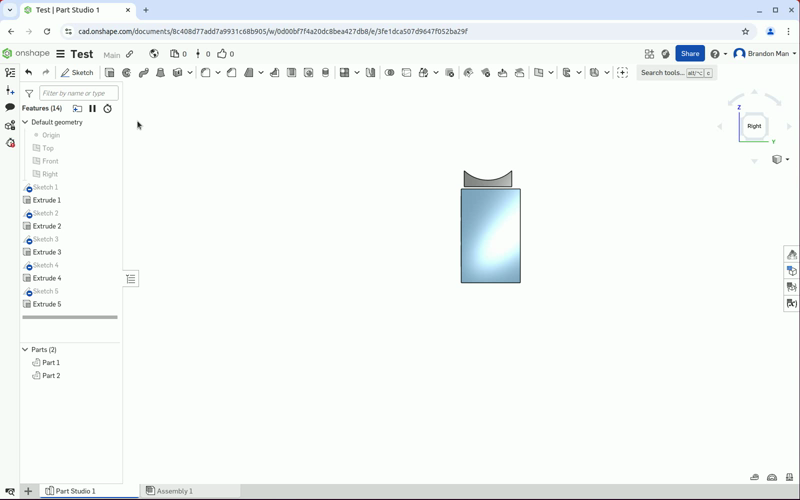
key(shift+h)
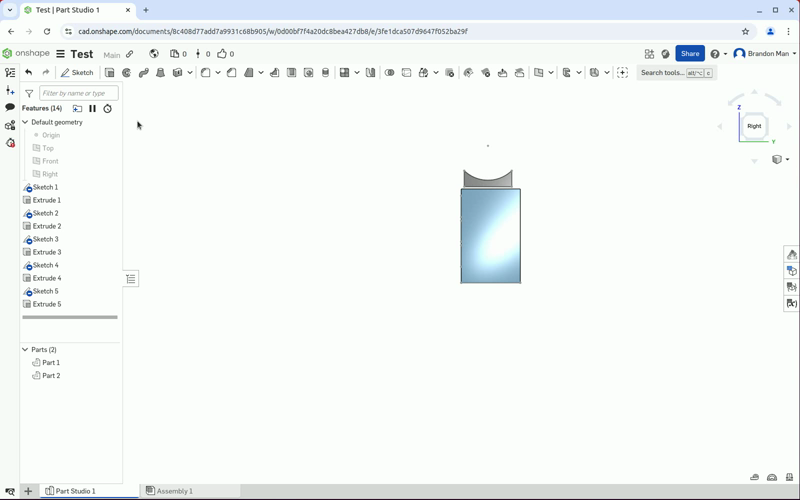
key(shift+7)
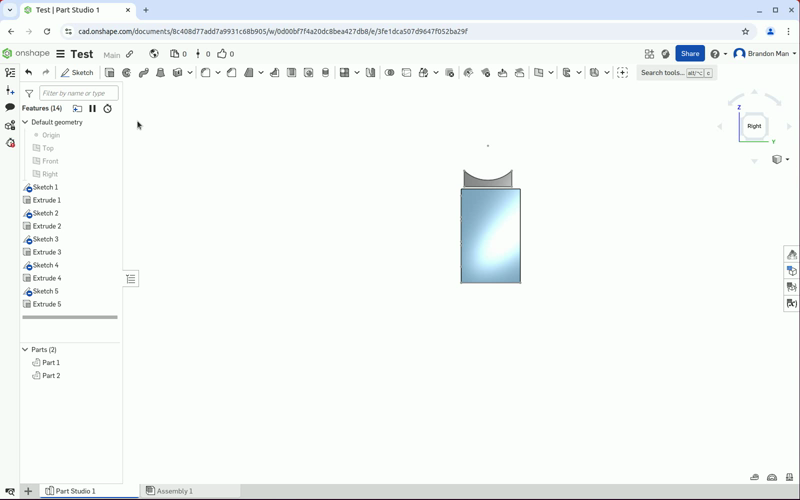
key(right, 2)
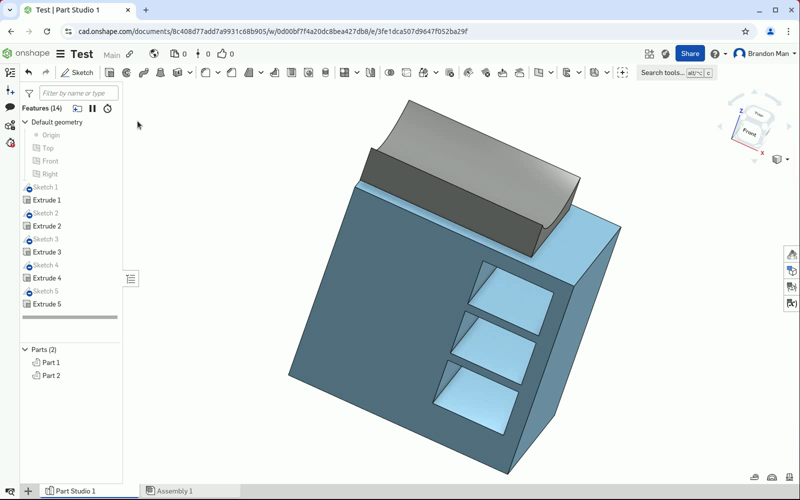
key(down, 2)
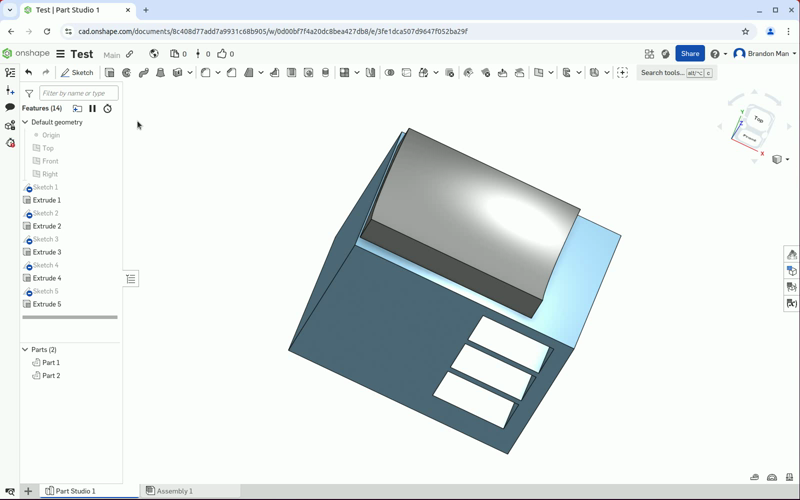
key(up, 2)
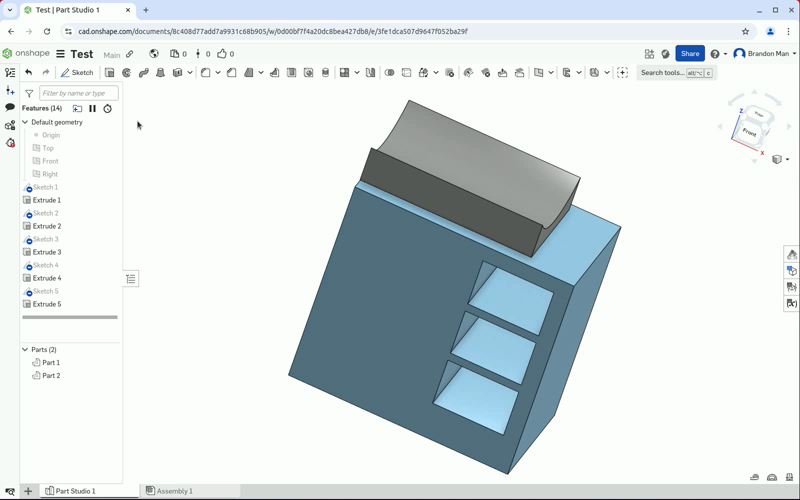
key(left, 2)
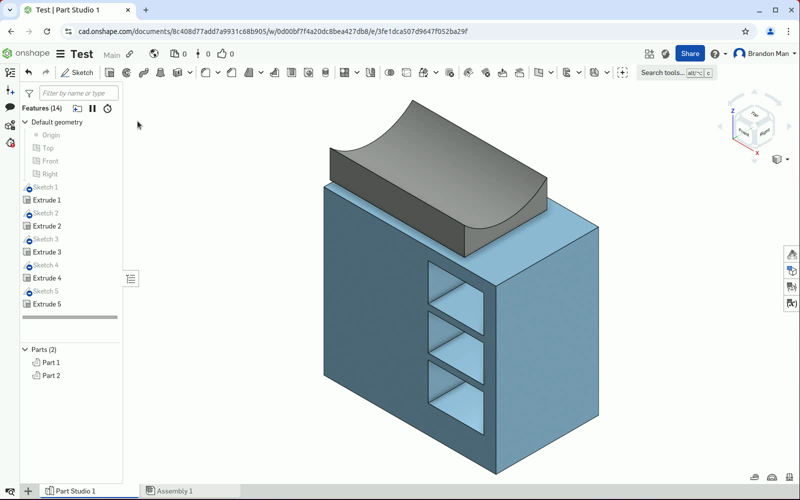
mouse_move(73, 189)
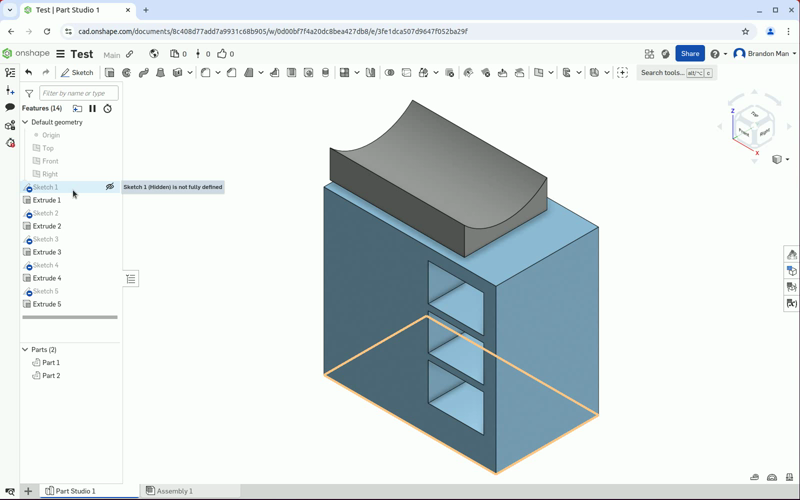
click(73, 189)